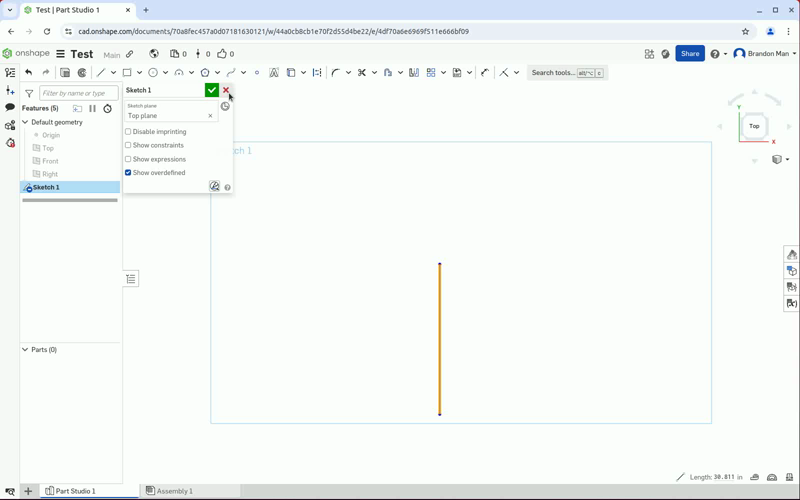
key(shift+h)
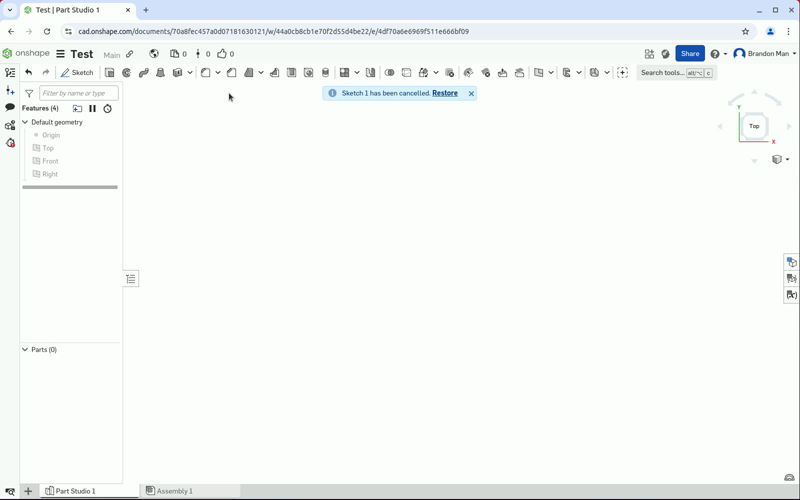
mouse_move(73, 352)
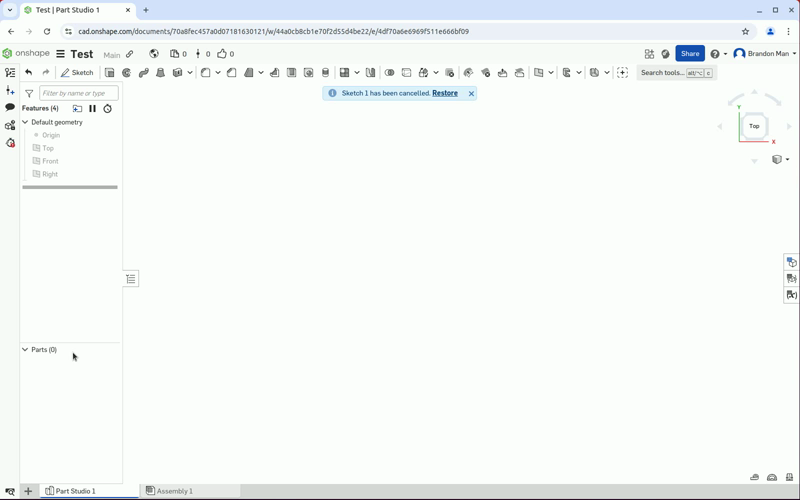
key(y)
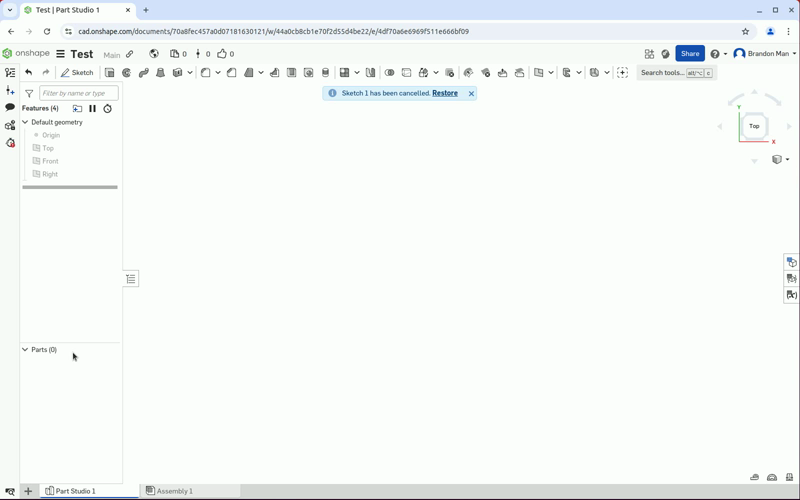
key(shift+p)
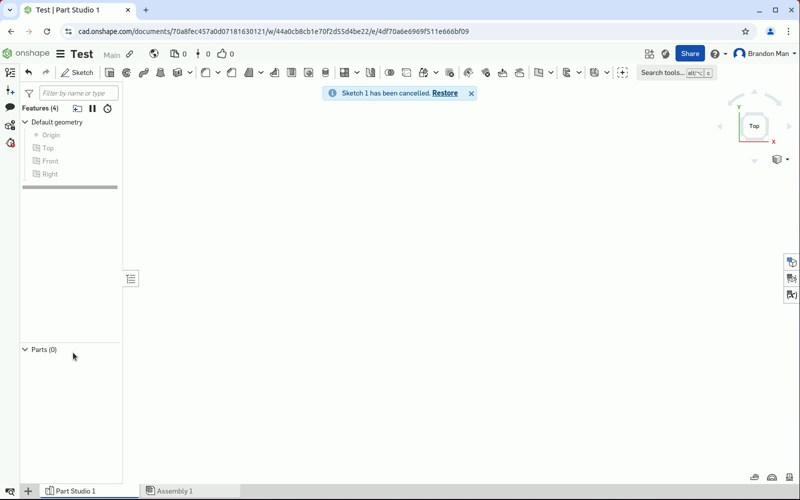
key(space)
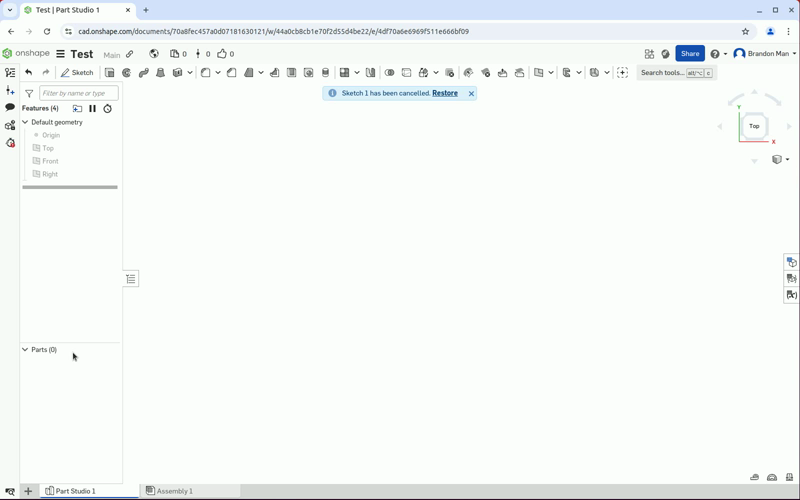
key_down(shift)
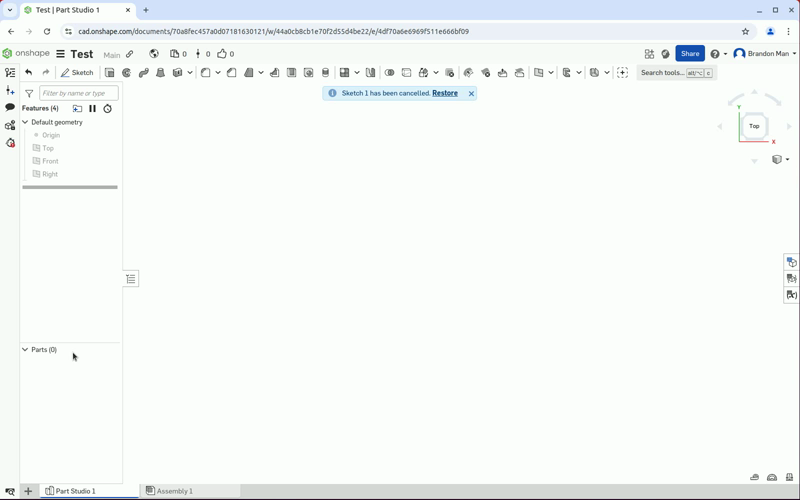
key(up)
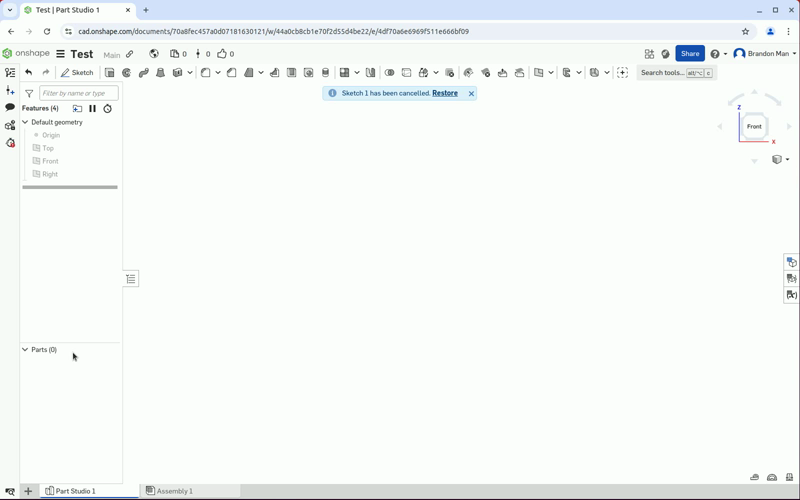
key_up(shift)
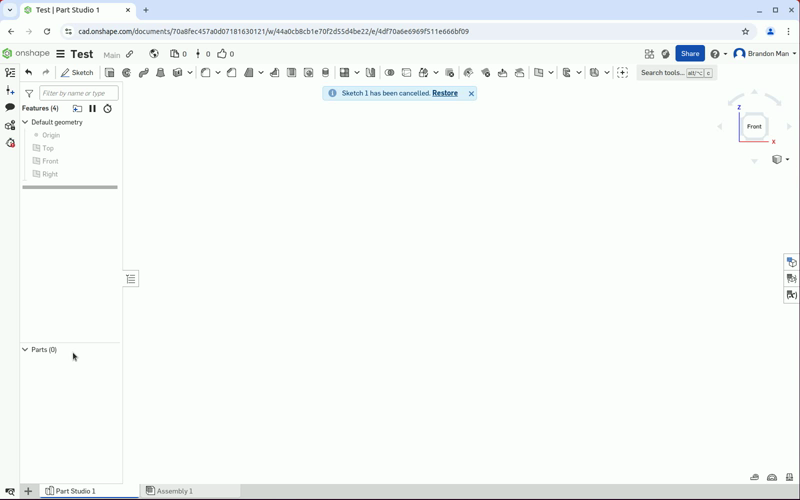
mouse_move(73, 352)
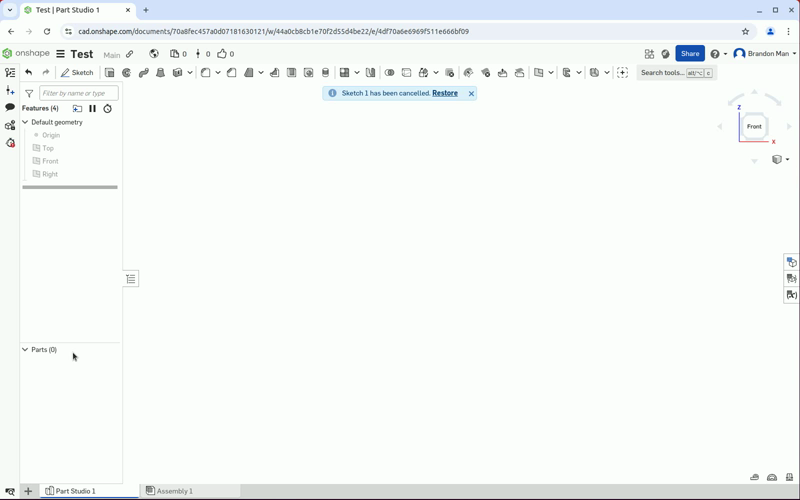
key(shift+y)
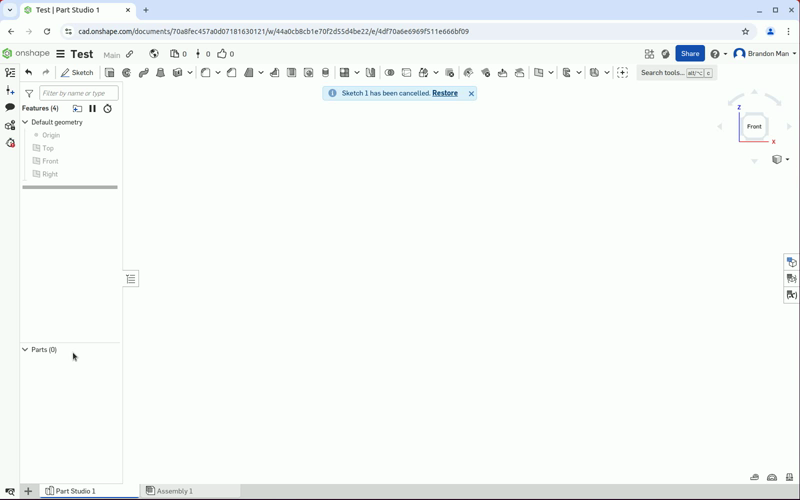
key(shift+s)
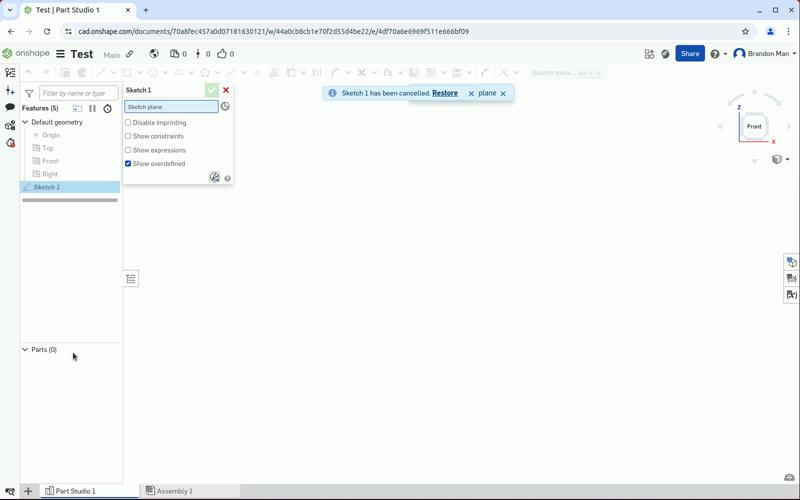
mouse_move(73, 163)
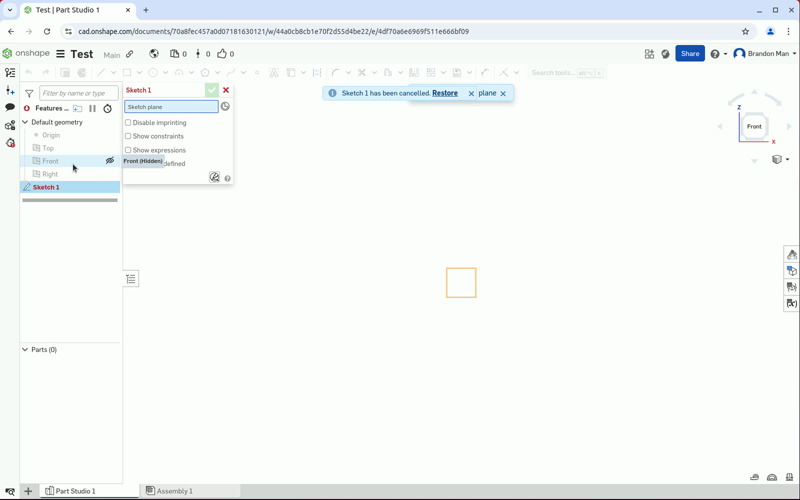
click(73, 163)
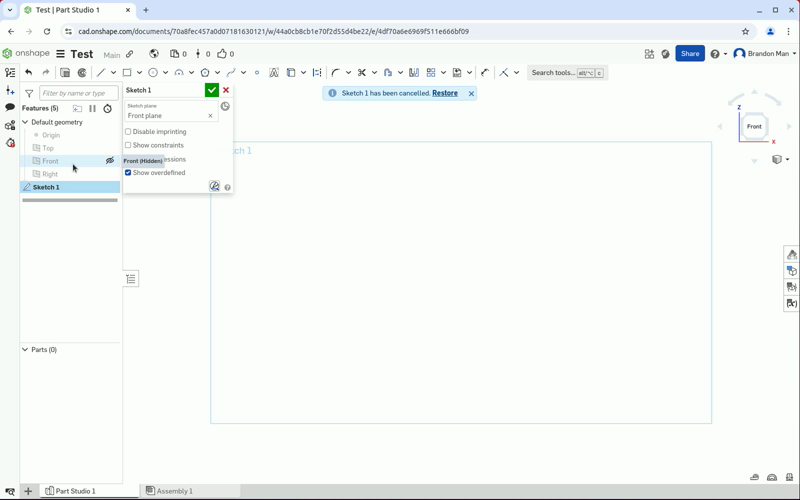
mouse_move(73, 352)
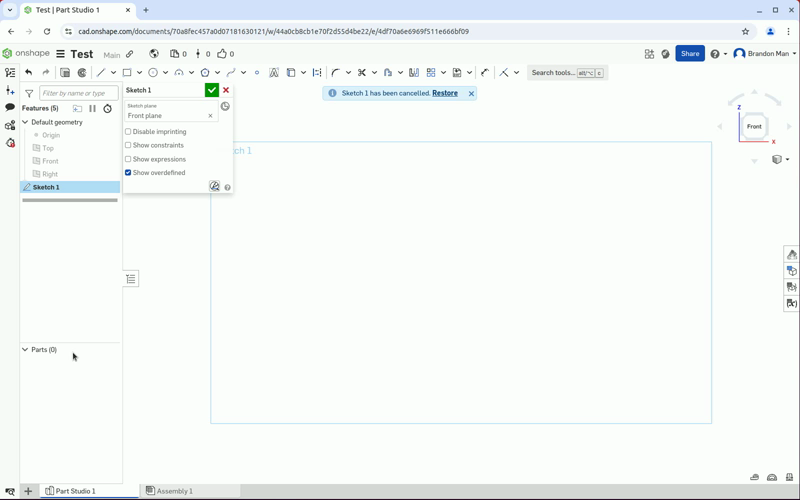
key(y)
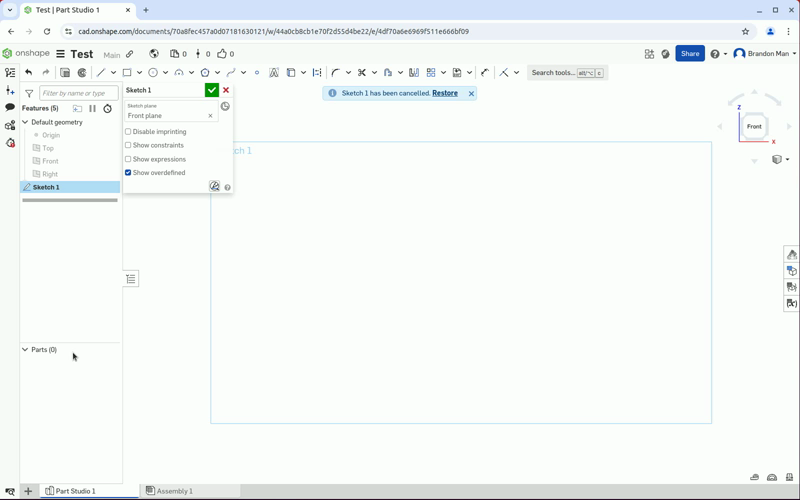
key(l)
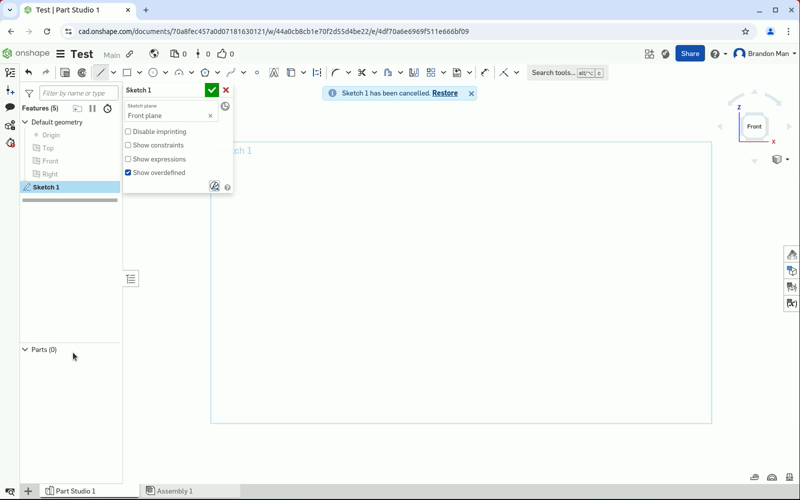
key_down(shift)
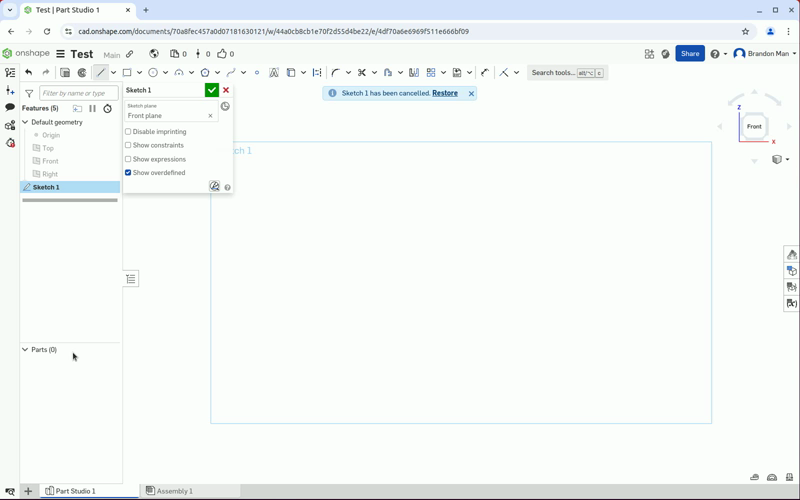
mouse_move(460, 282)
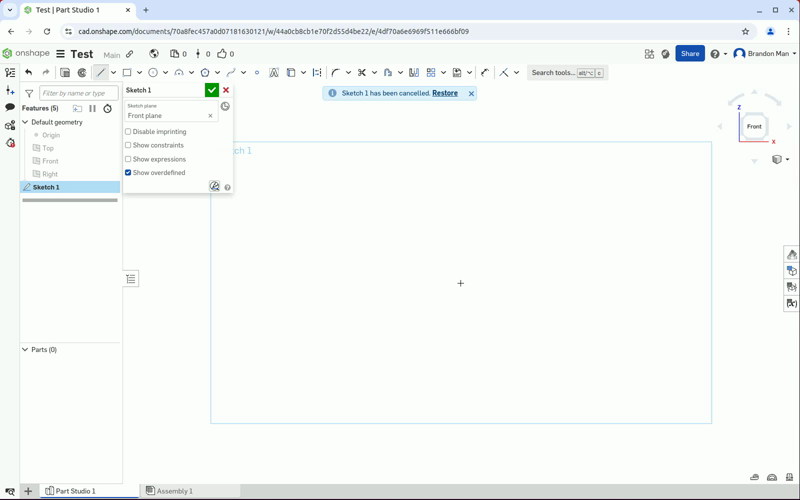
click(460, 282)
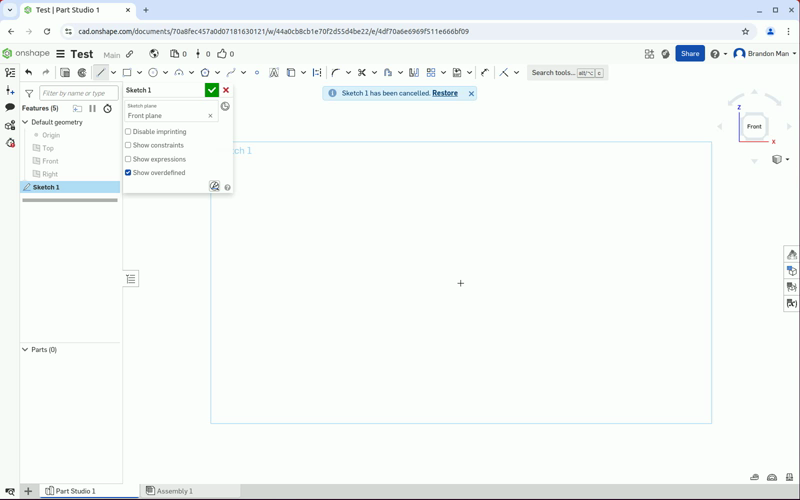
key_up(shift)
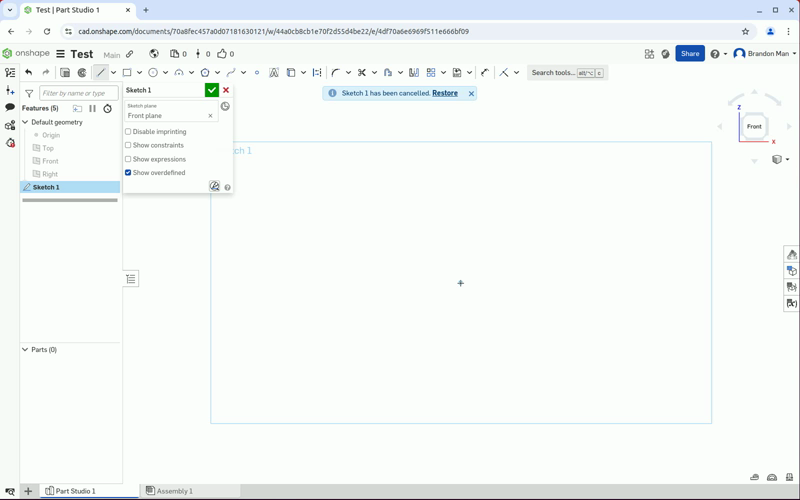
key_down(shift)
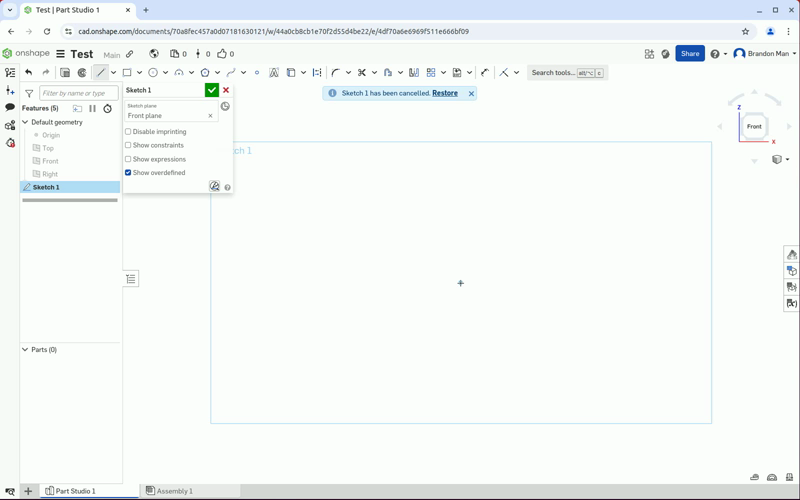
mouse_move(490, 282)
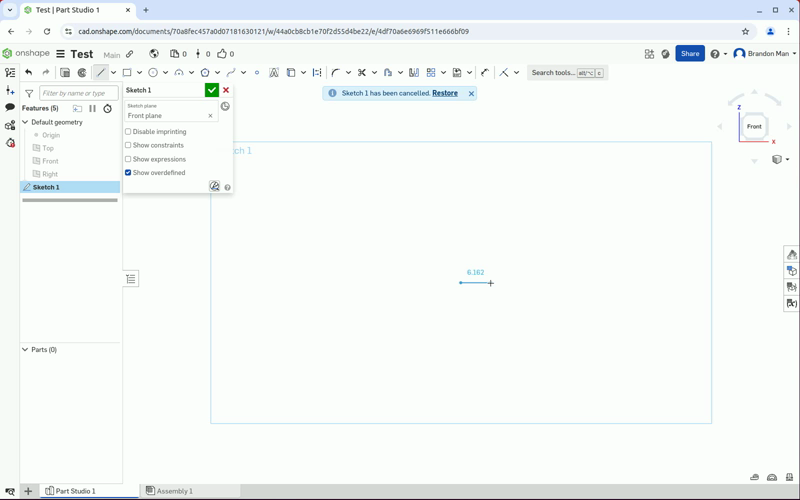
mouse_move(480, 282)
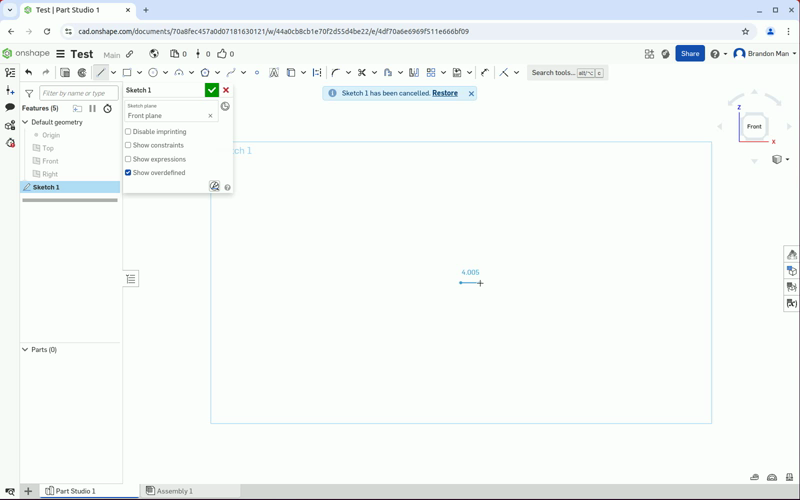
click(480, 282)
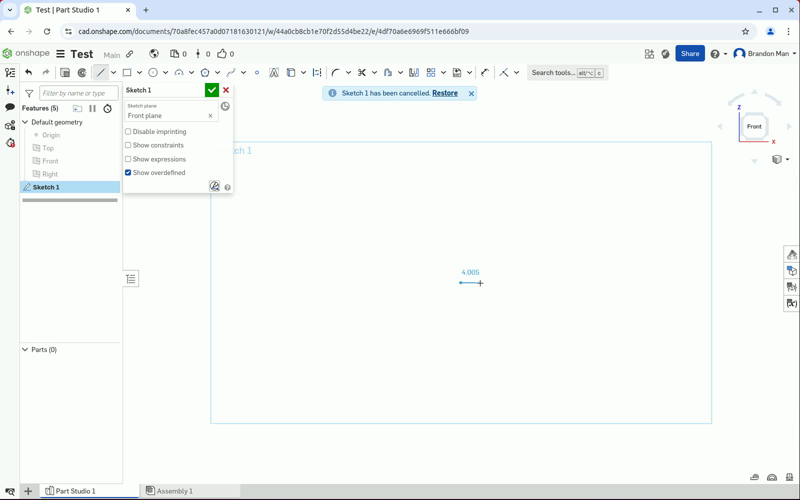
key_up(shift)
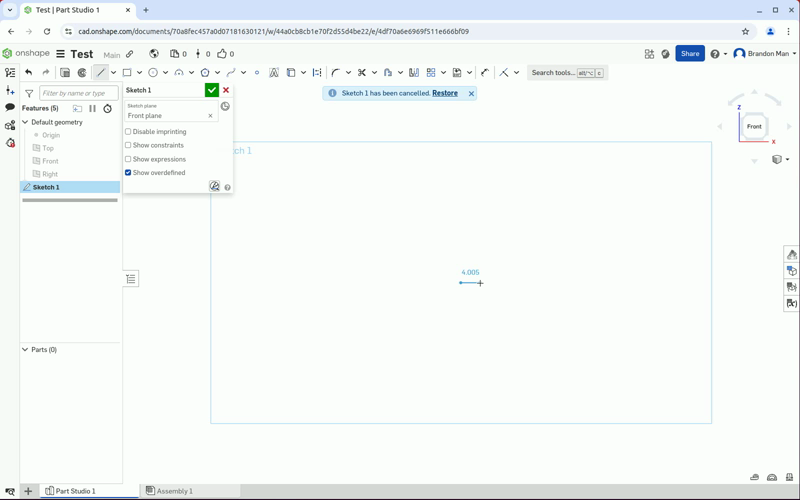
key_down(shift)
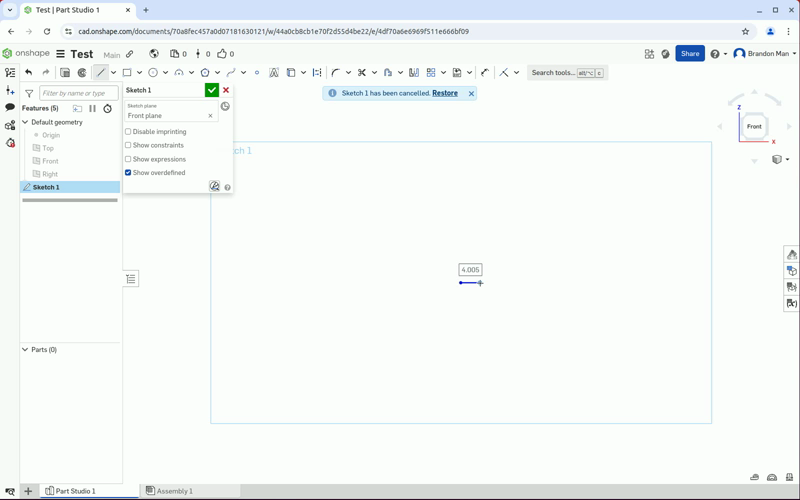
mouse_move(510, 282)
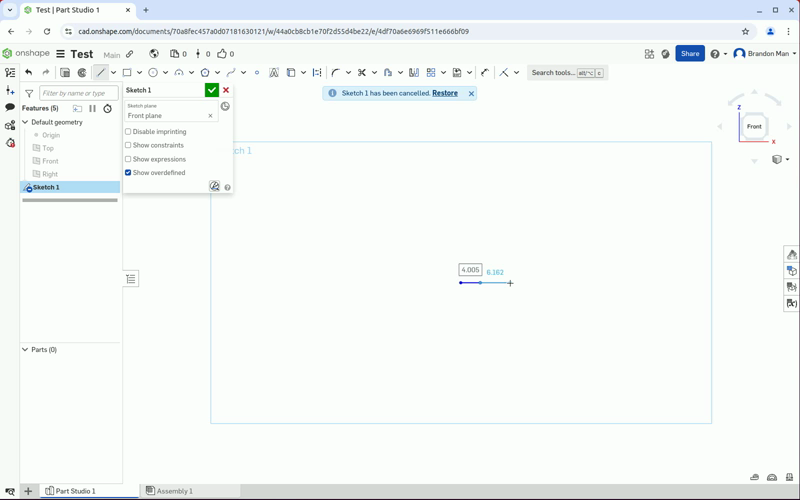
mouse_move(480, 263)
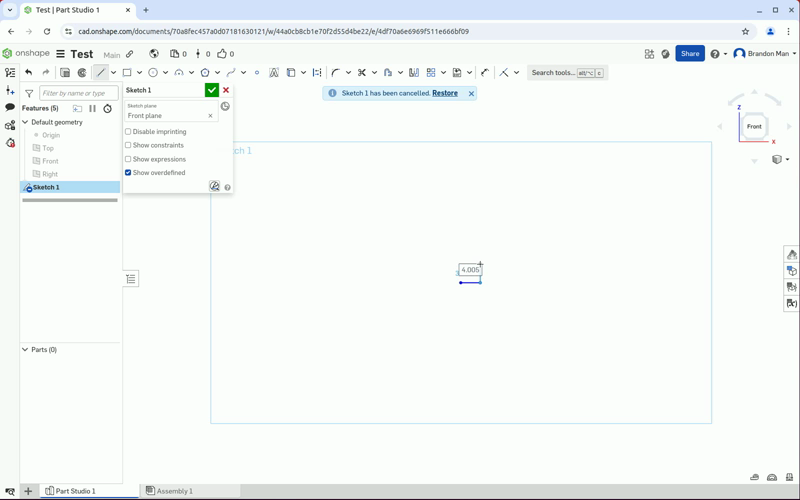
click(480, 263)
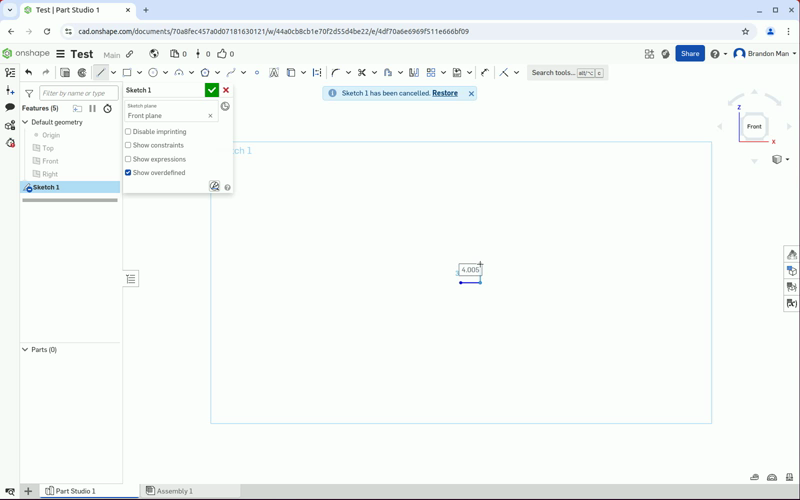
key_up(shift)
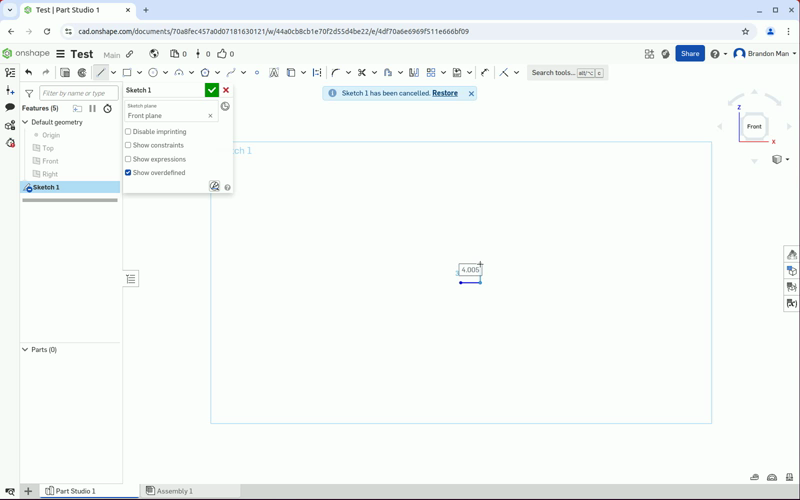
key_down(shift)
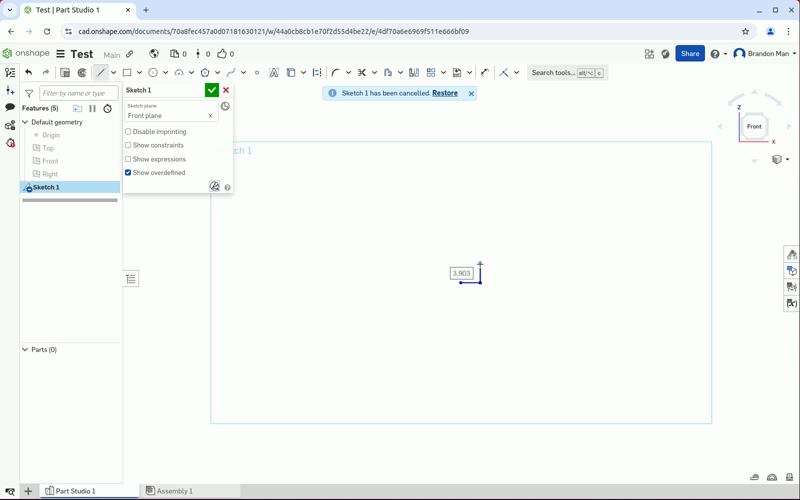
mouse_move(510, 263)
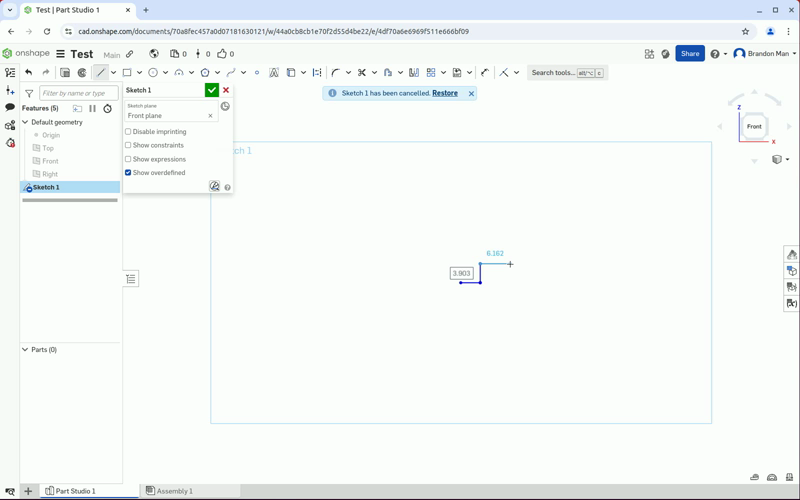
mouse_move(517, 263)
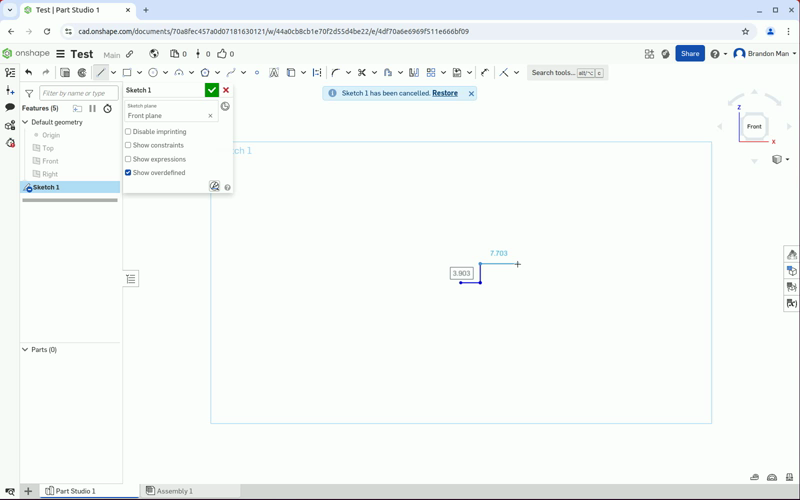
click(517, 263)
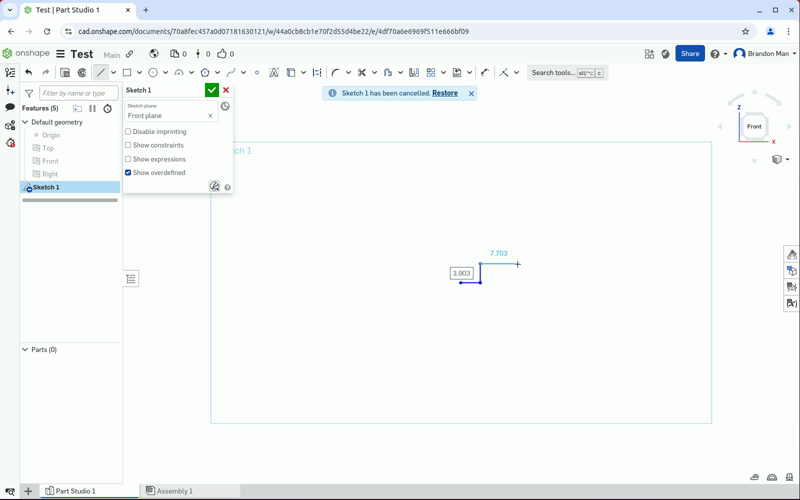
key_up(shift)
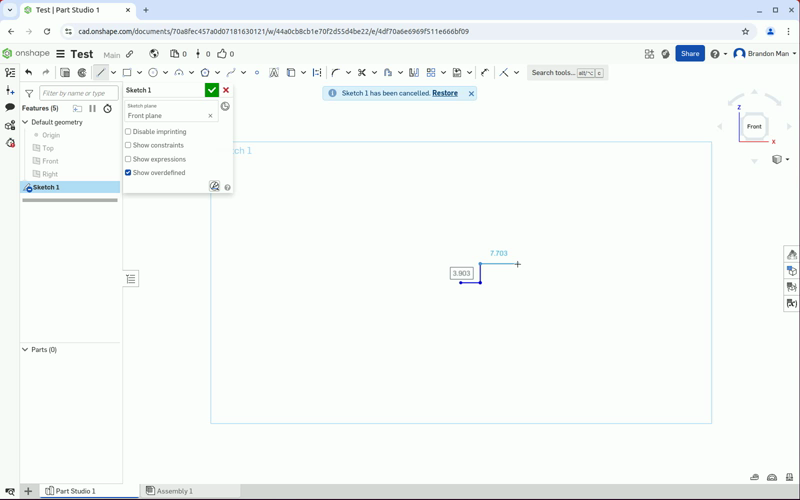
key_down(shift)
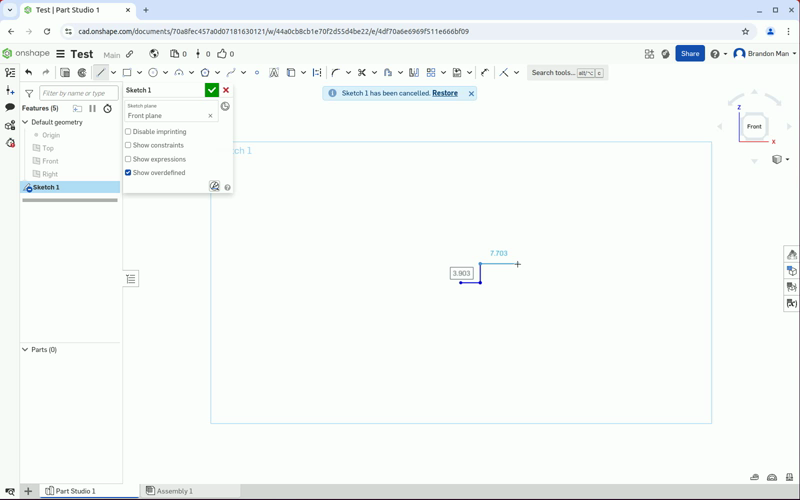
mouse_move(547, 263)
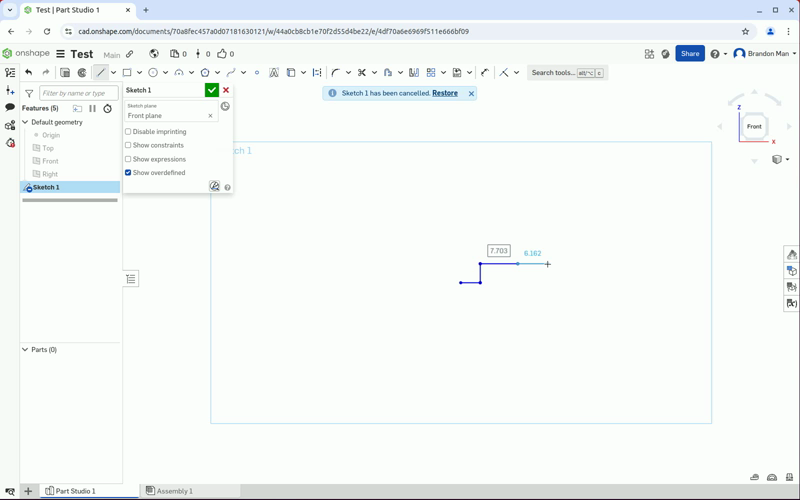
mouse_move(517, 245)
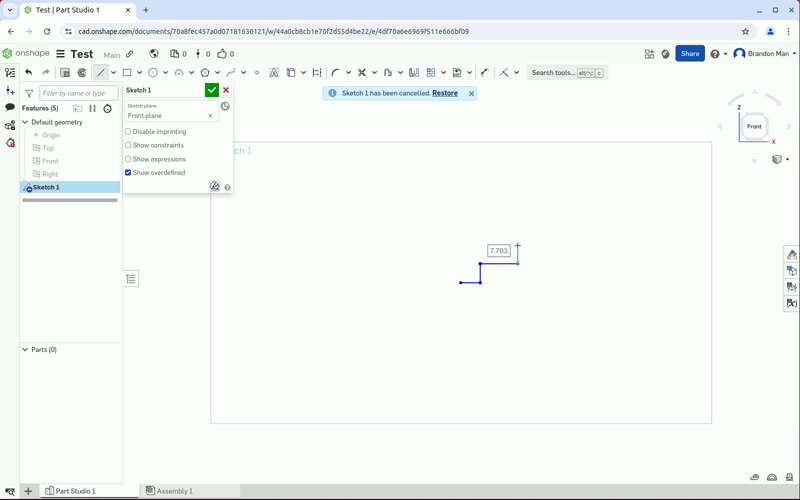
click(517, 245)
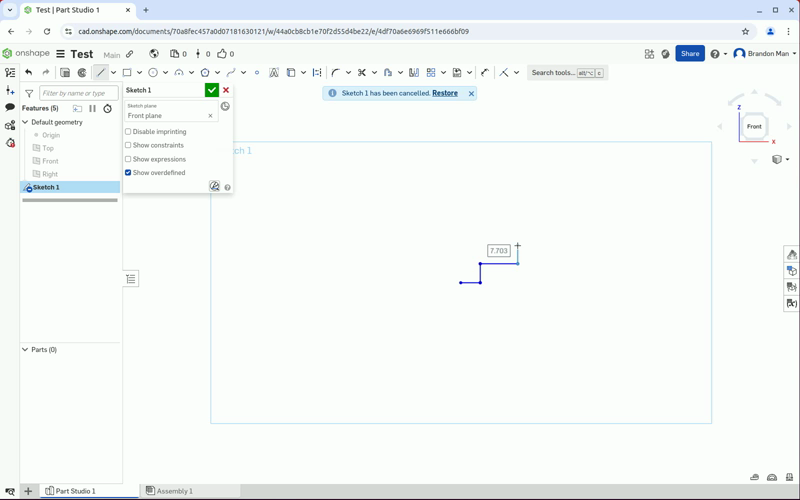
key_up(shift)
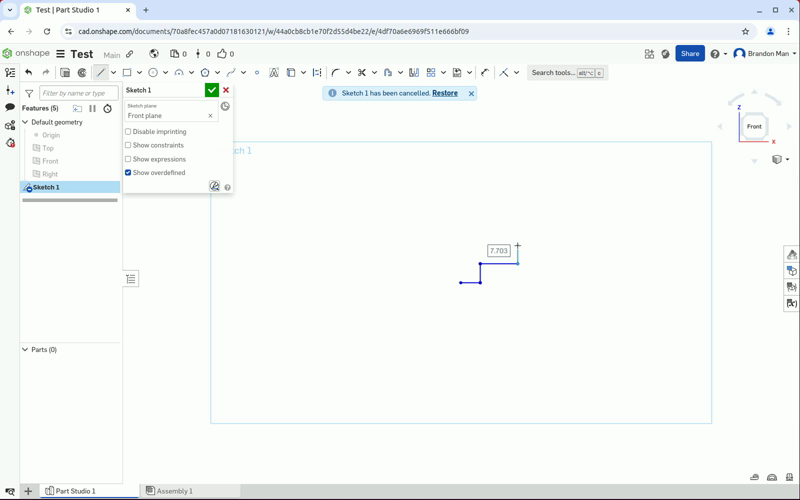
key_down(shift)
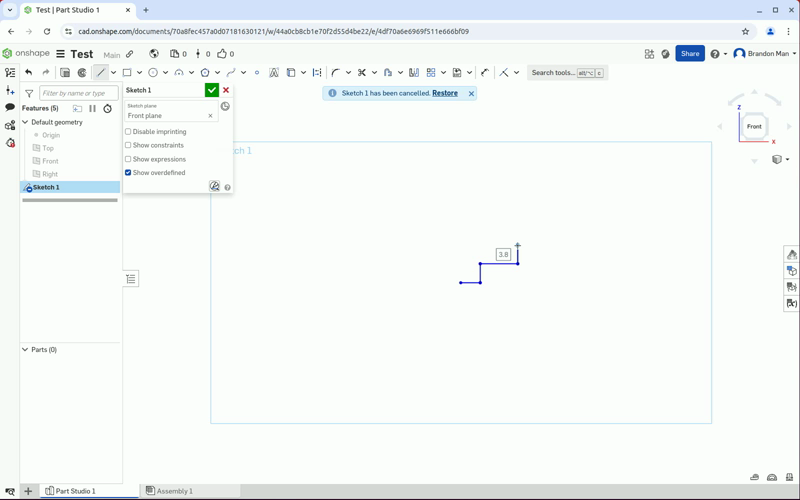
mouse_move(547, 245)
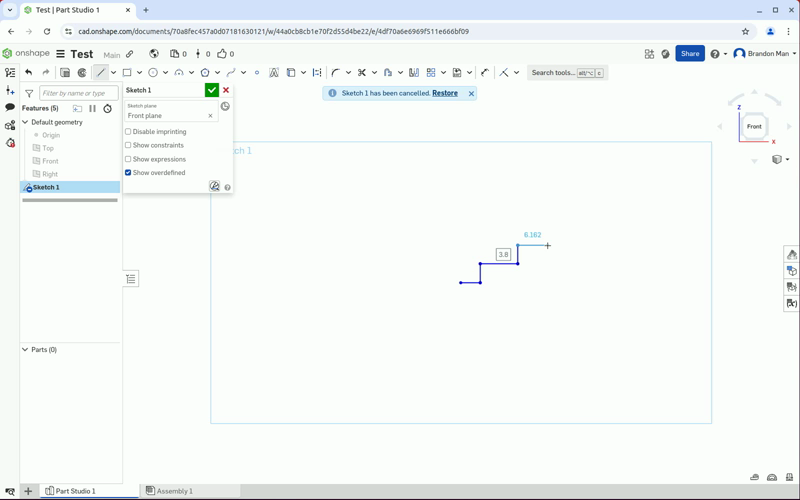
mouse_move(460, 245)
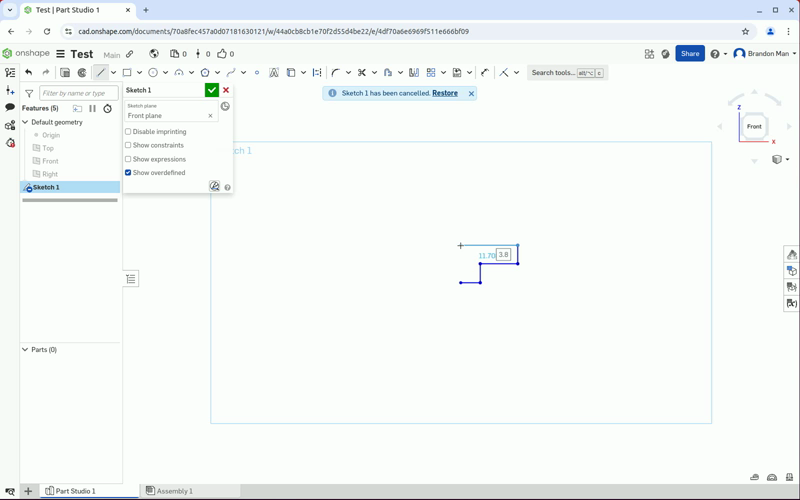
click(460, 245)
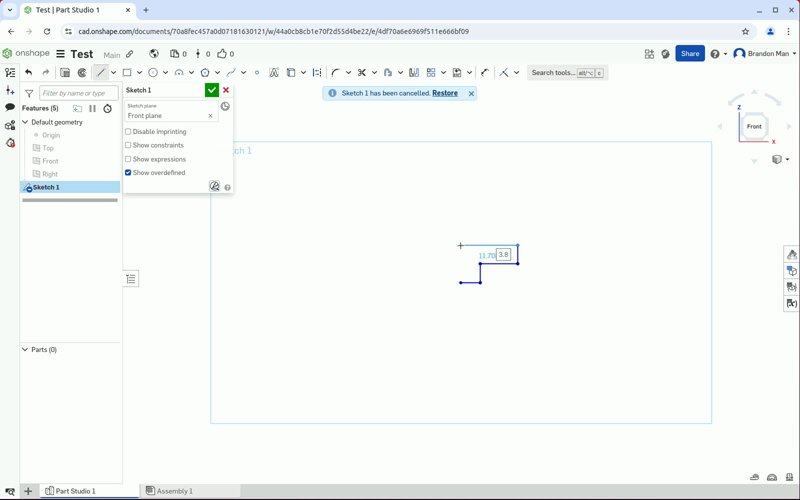
key_up(shift)
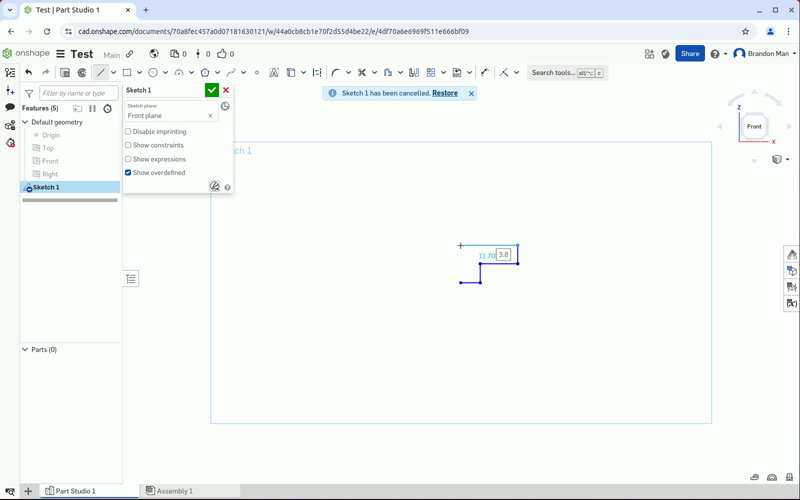
mouse_move(490, 245)
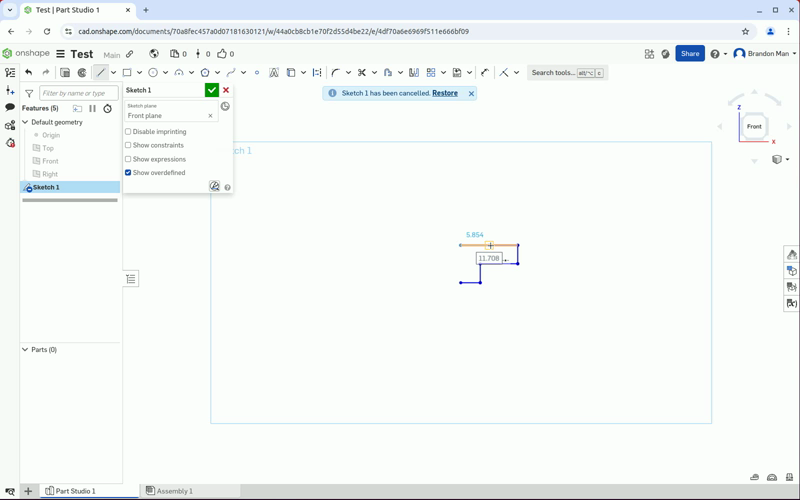
key_down(shift)
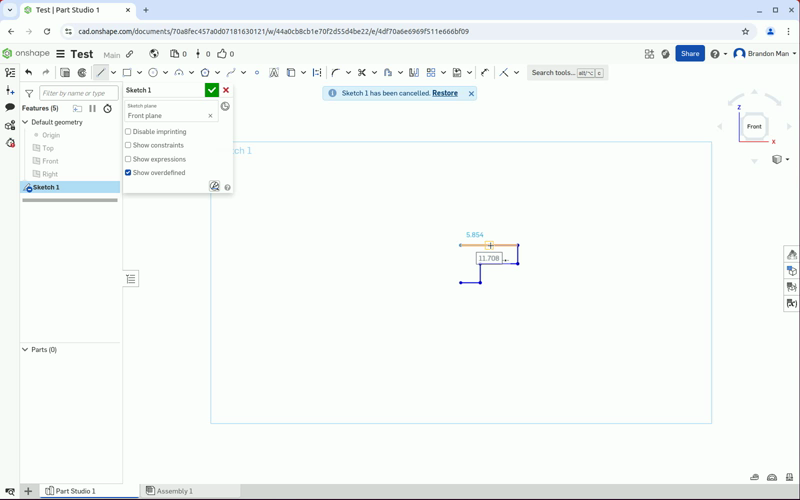
mouse_move(460, 282)
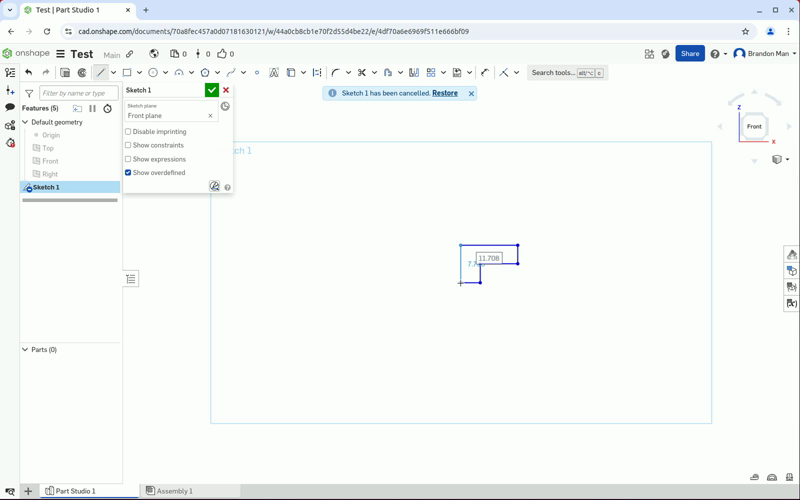
key_up(shift)
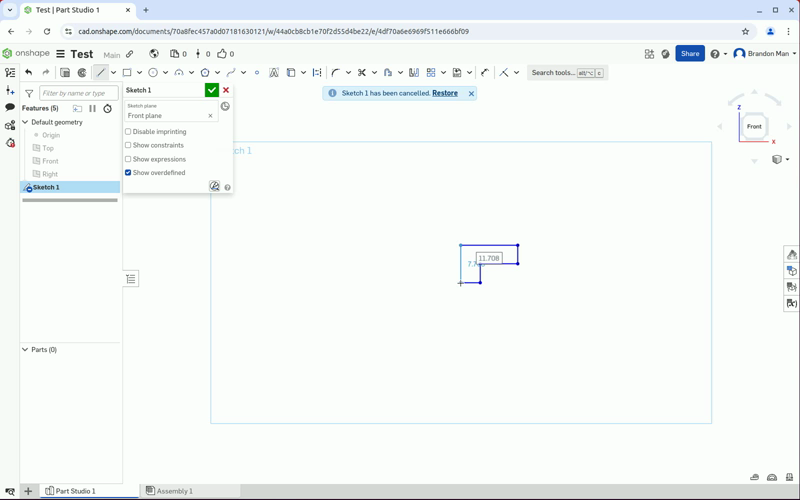
click(460, 282)
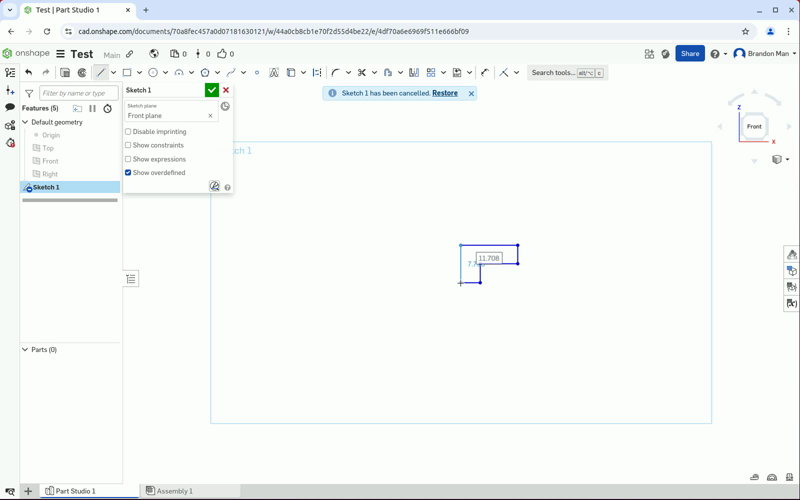
key(esc)
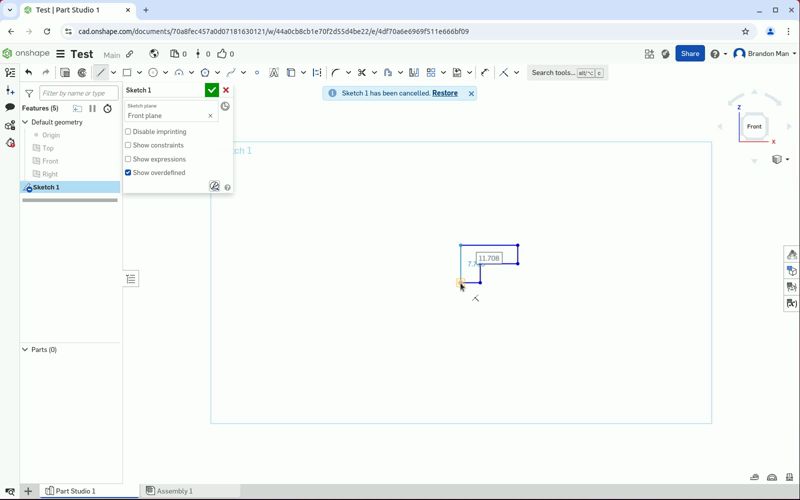
mouse_move(476, 273)
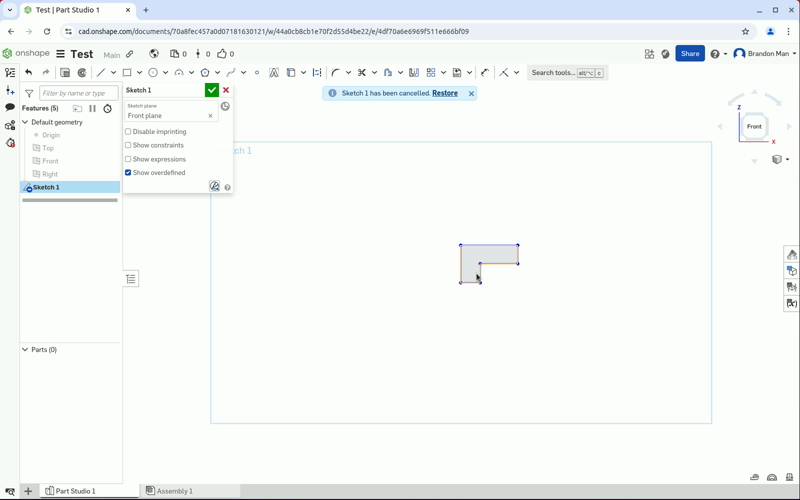
scroll(6)
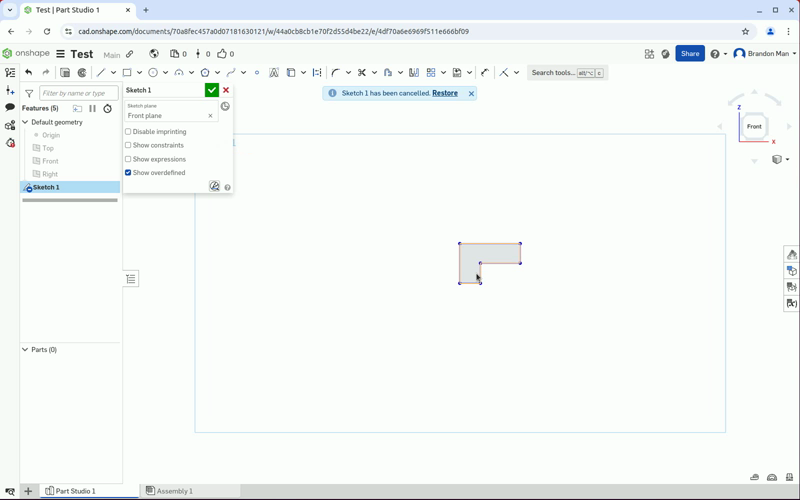
scroll(6)
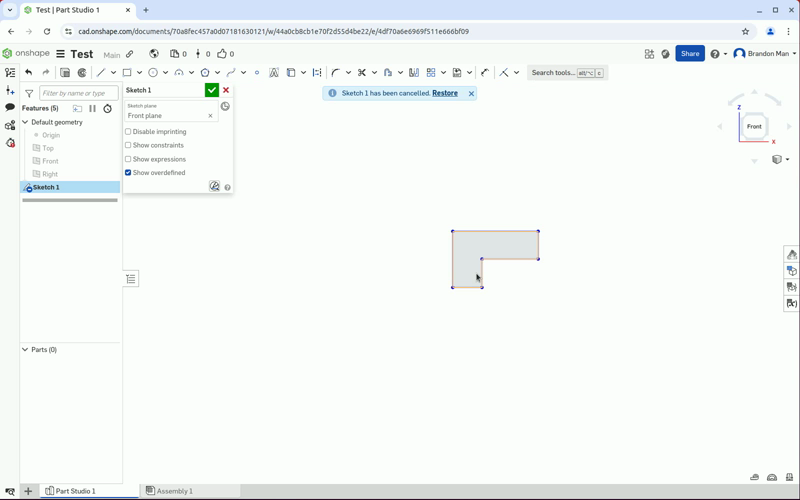
scroll(6)
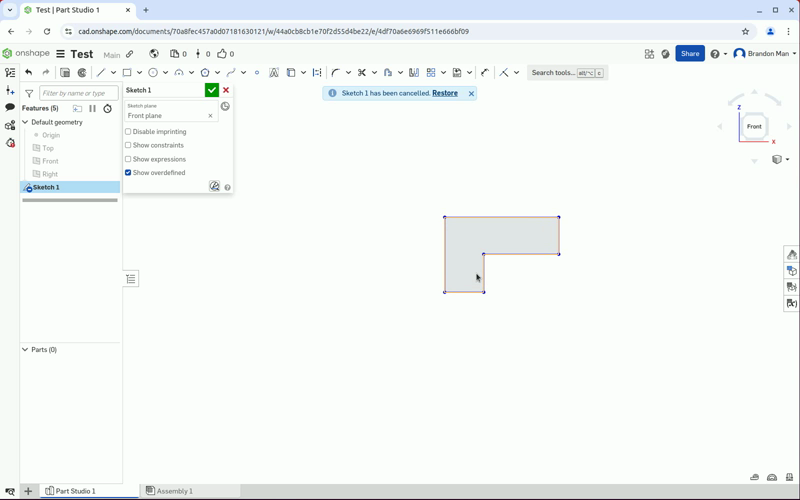
scroll(6)
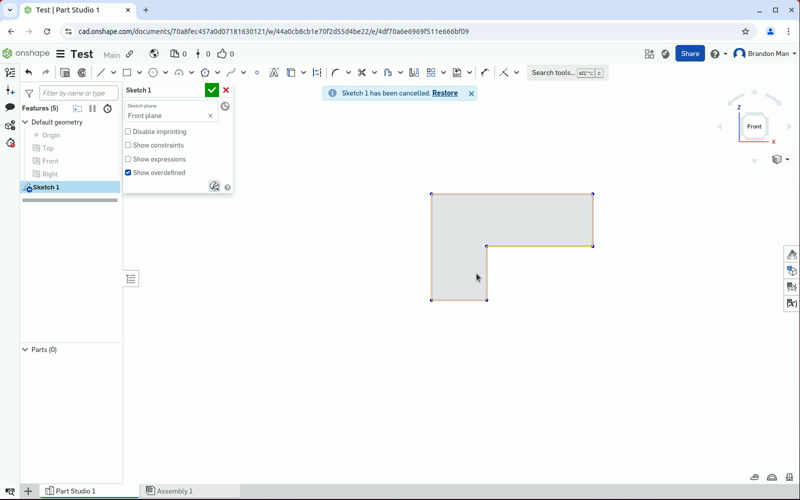
scroll(6)
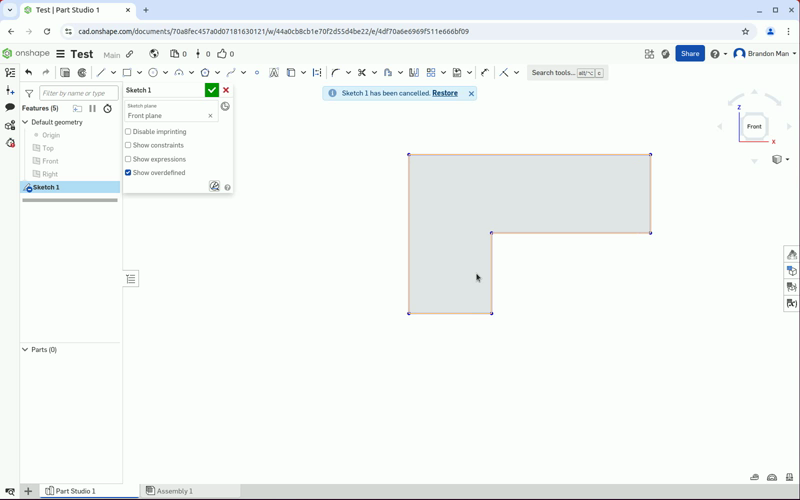
scroll(6)
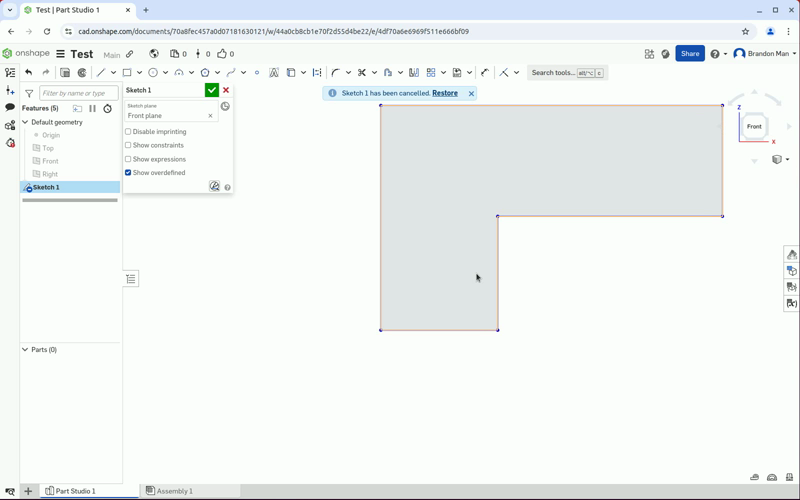
scroll(6)
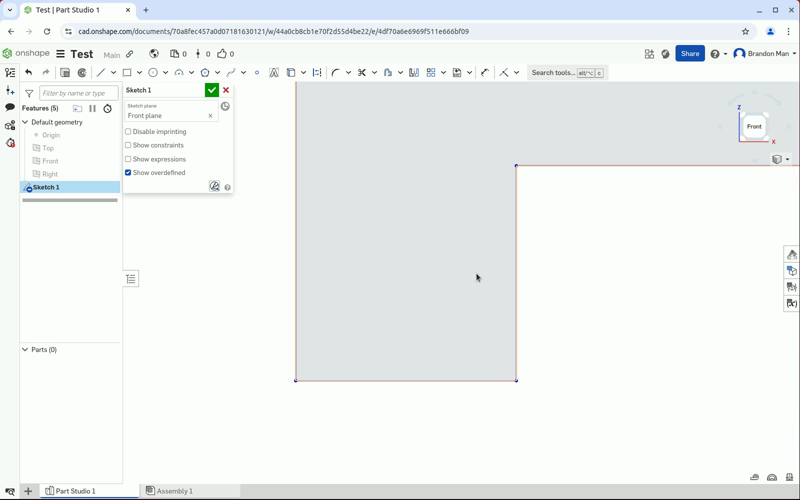
click(476, 273)
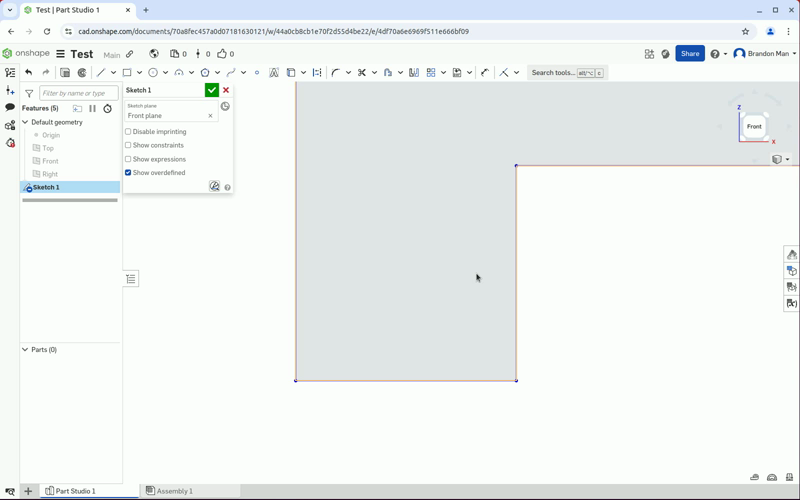
scroll(-6)
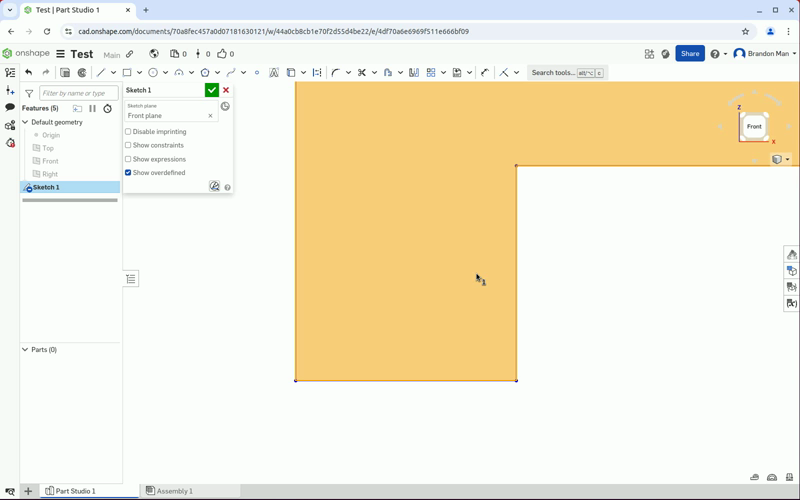
scroll(-6)
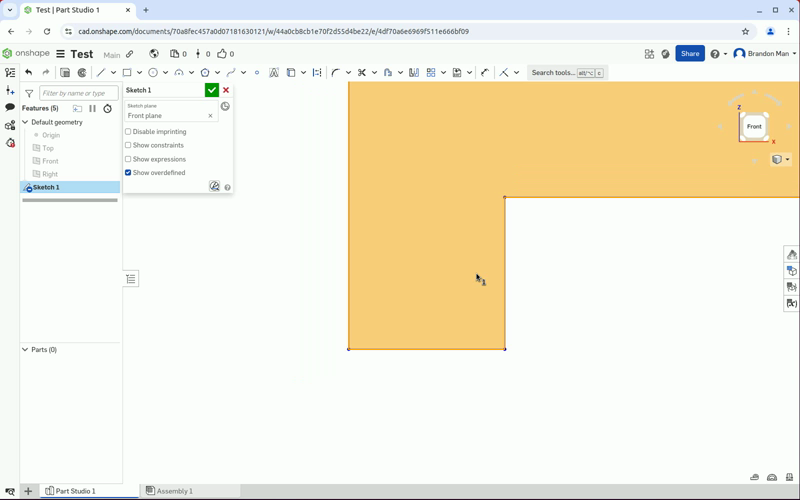
scroll(-6)
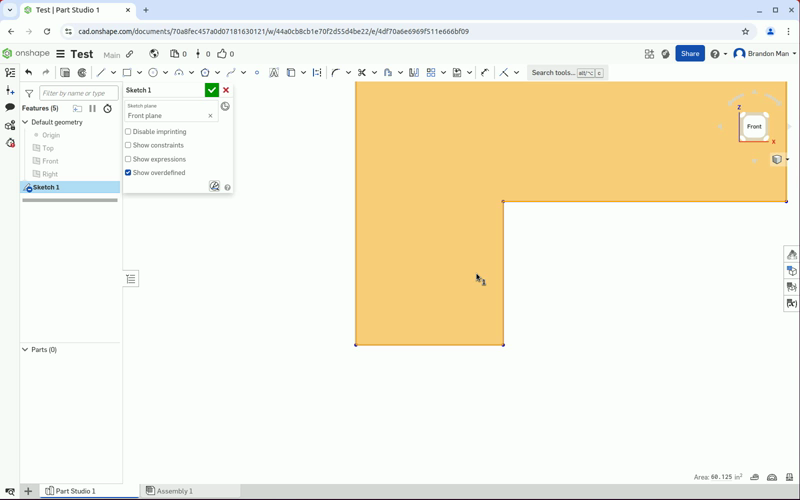
scroll(-6)
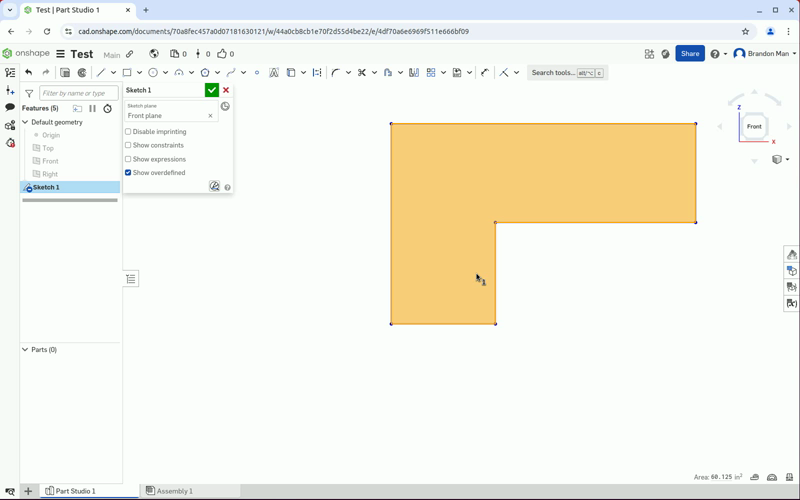
scroll(-6)
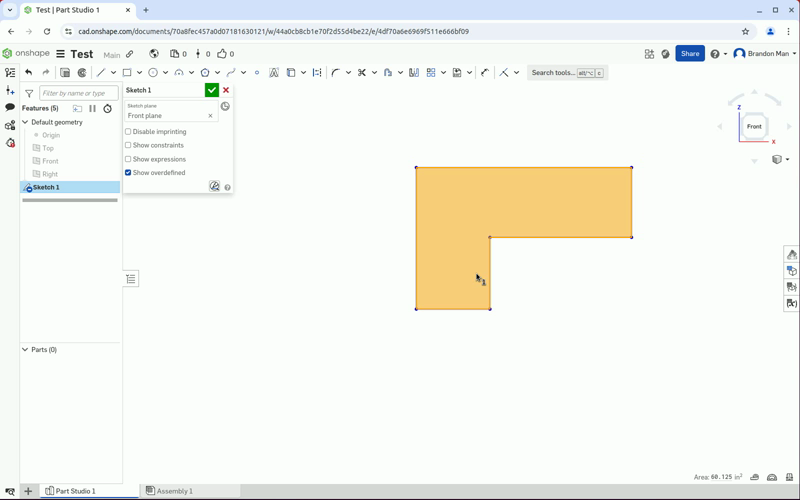
scroll(-6)
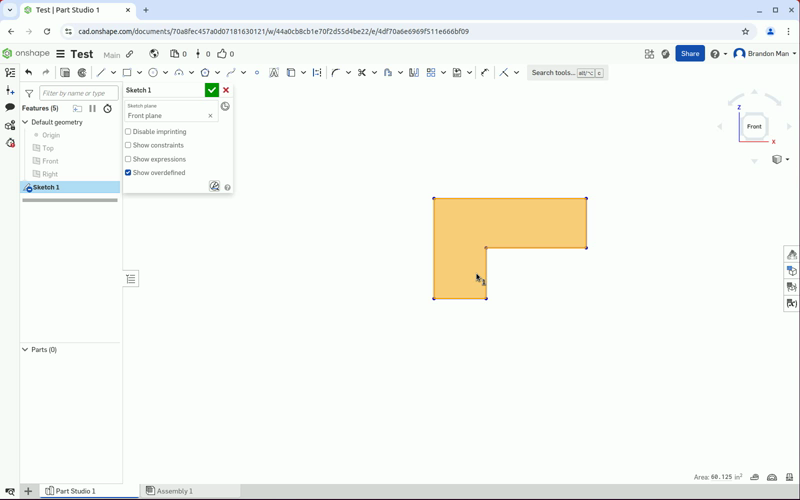
scroll(-6)
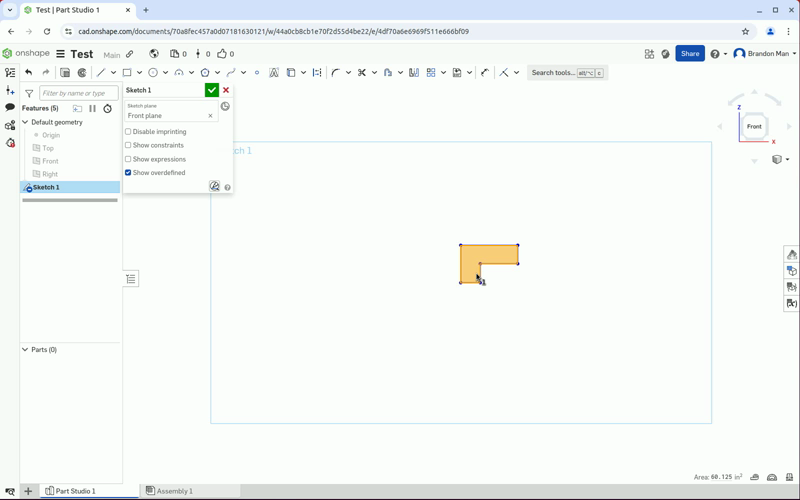
mouse_move(73, 352)
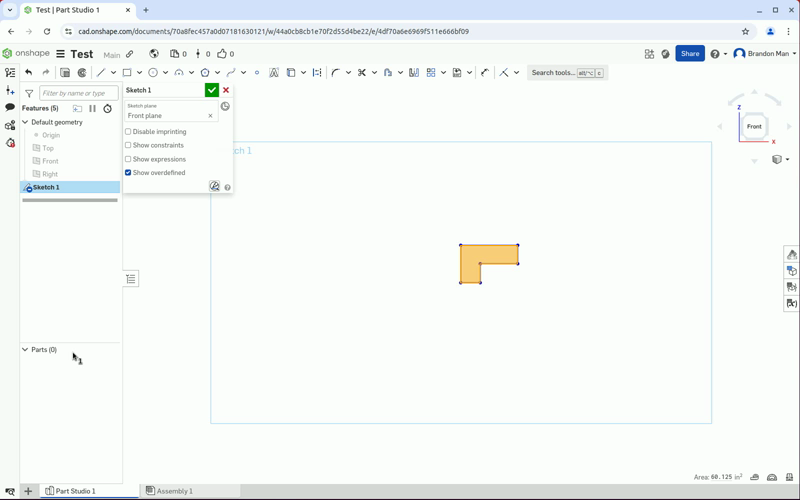
key(shift+y)
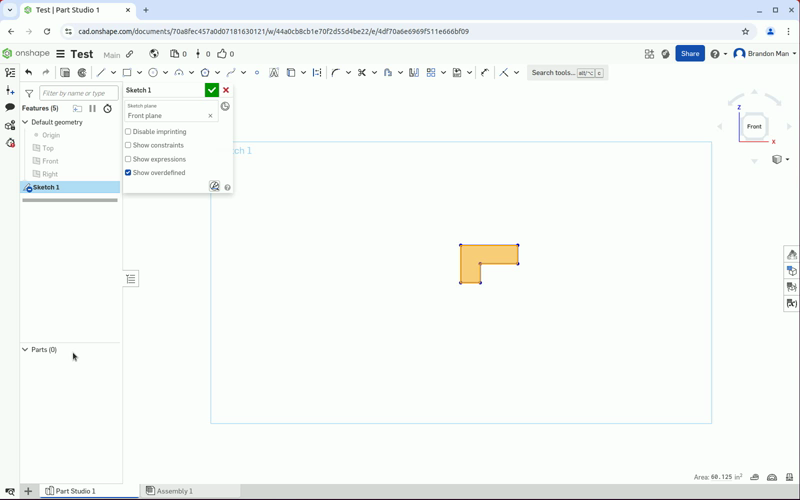
key(shift+e)
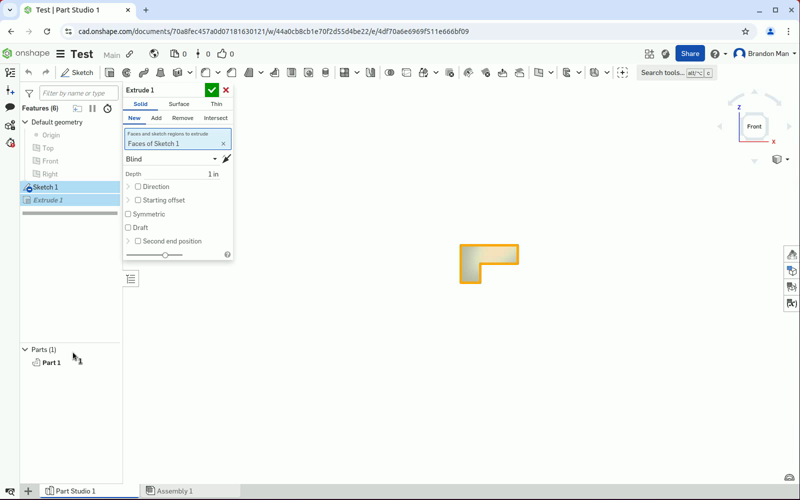
mouse_move(143, 106)
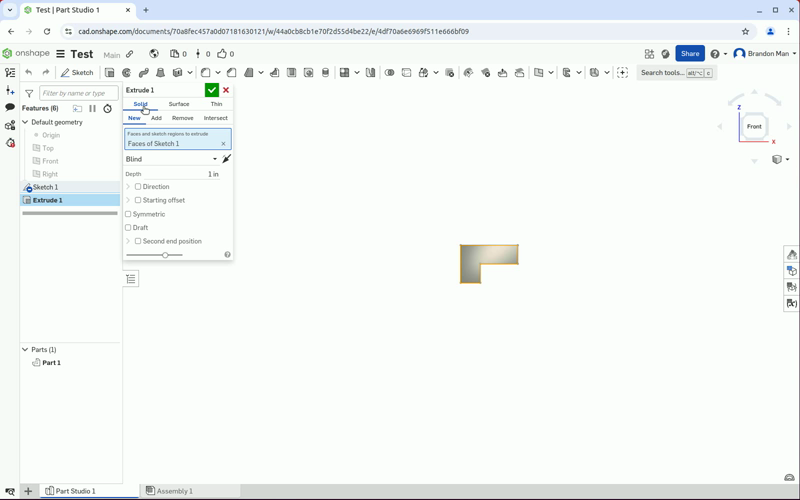
click(143, 106)
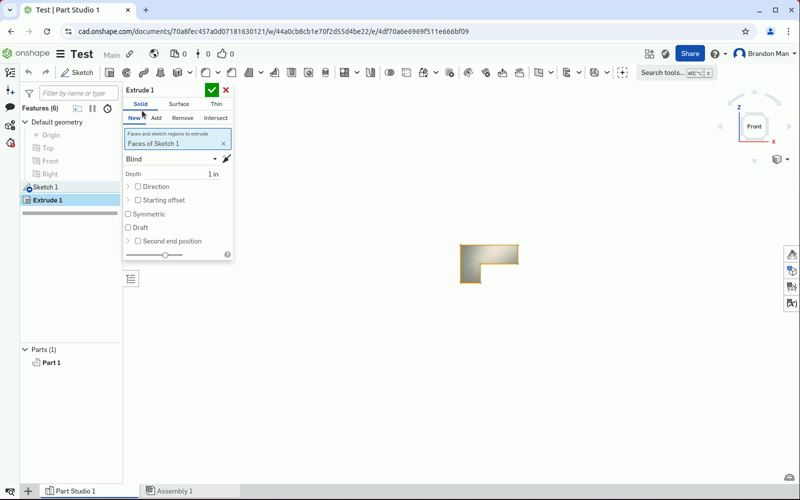
mouse_move(137, 120)
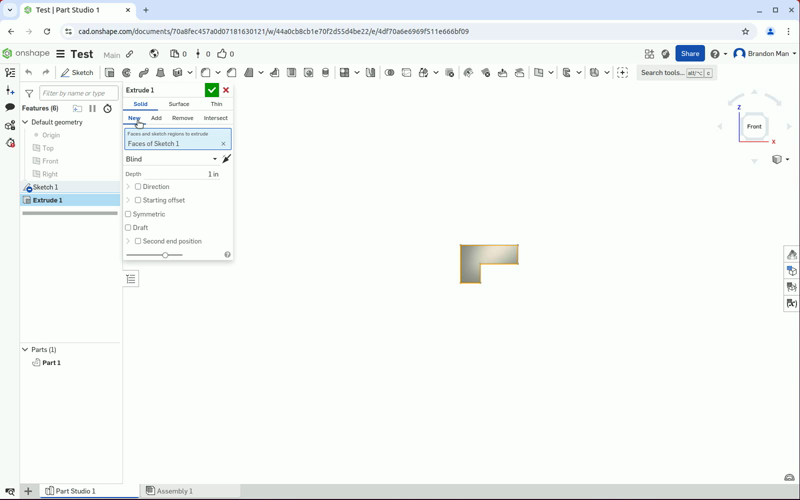
click(137, 120)
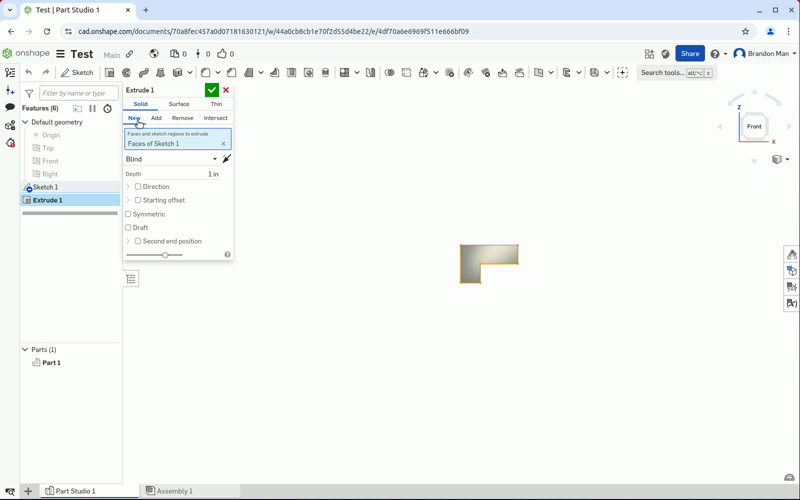
key(tab, 4)
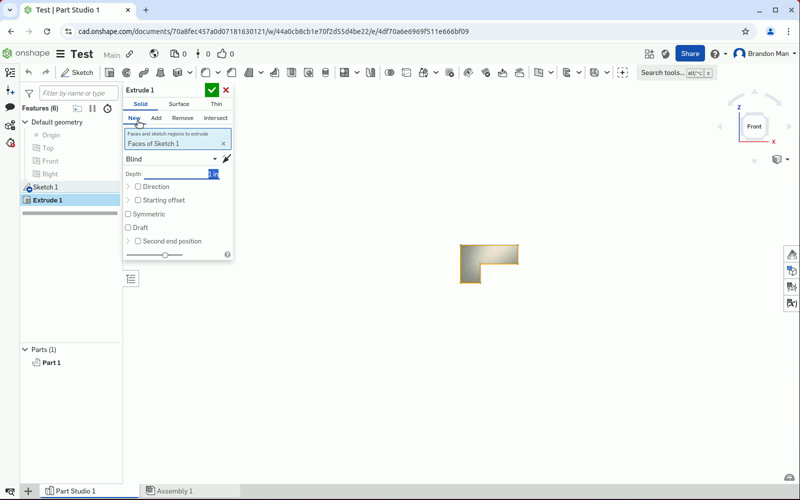
text(15.405)
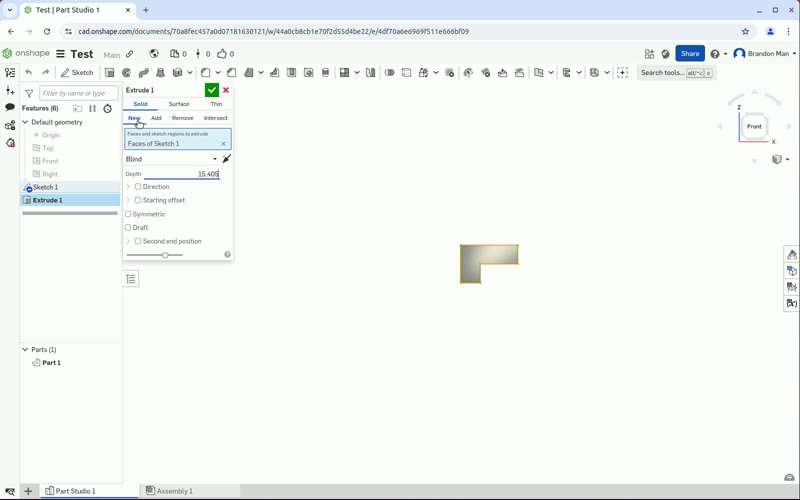
key(enter)
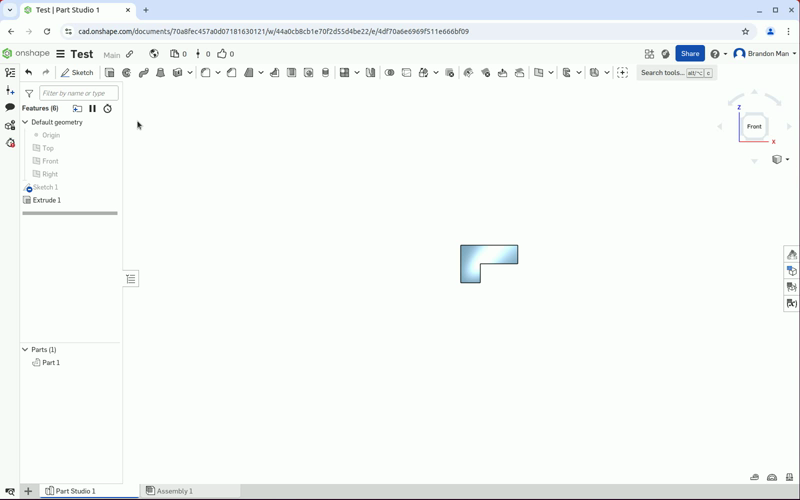
key(shift+h)
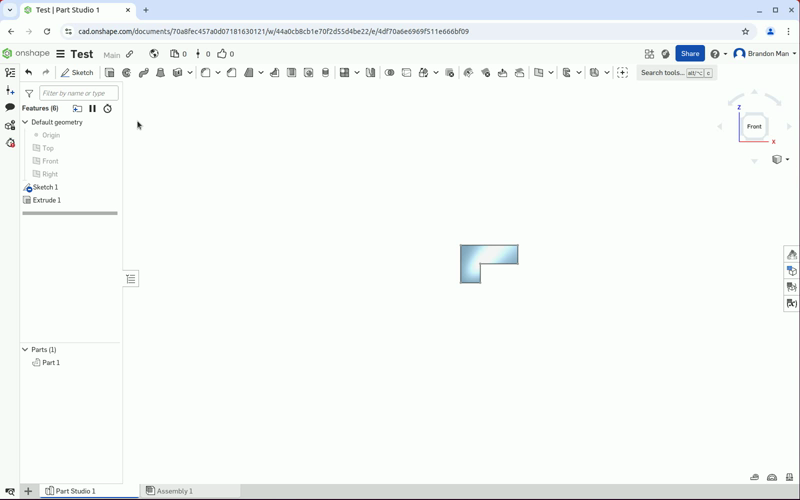
key(shift+h)
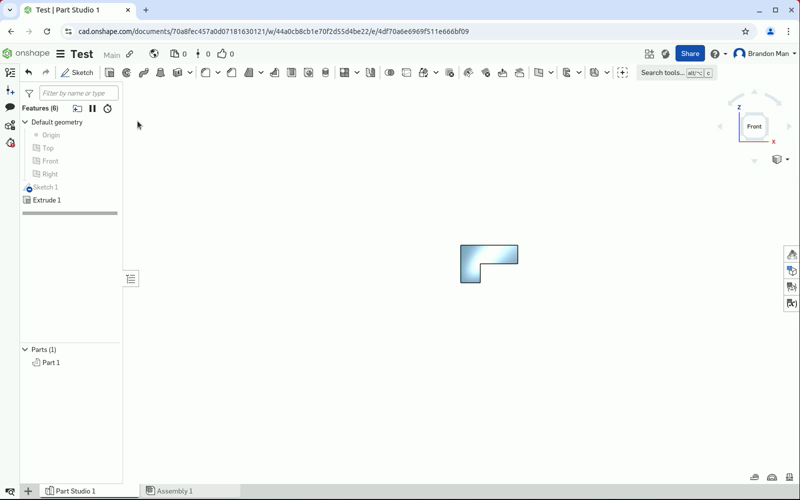
mouse_move(73, 189)
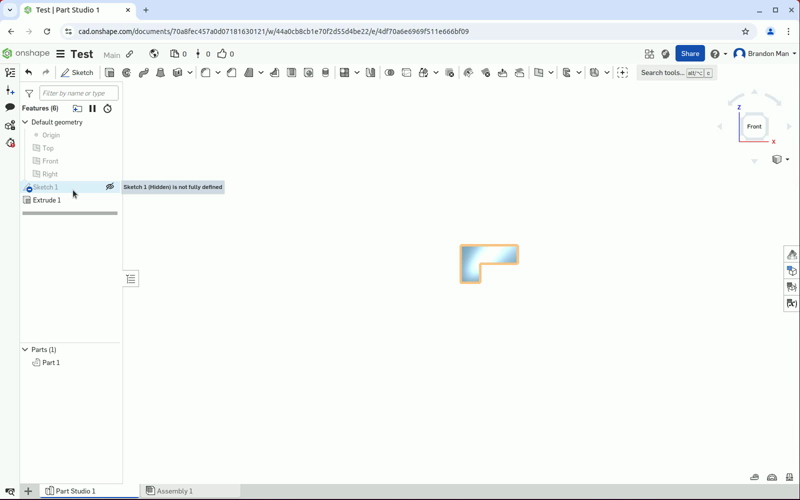
click(73, 189)
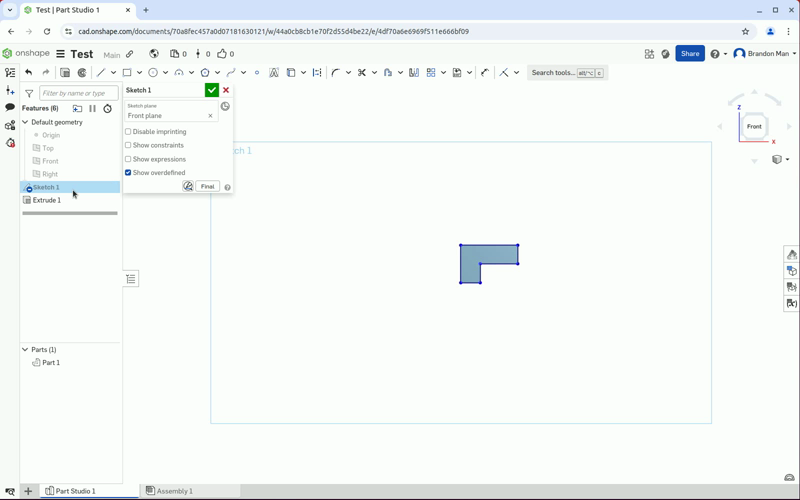
mouse_move(229, 92)
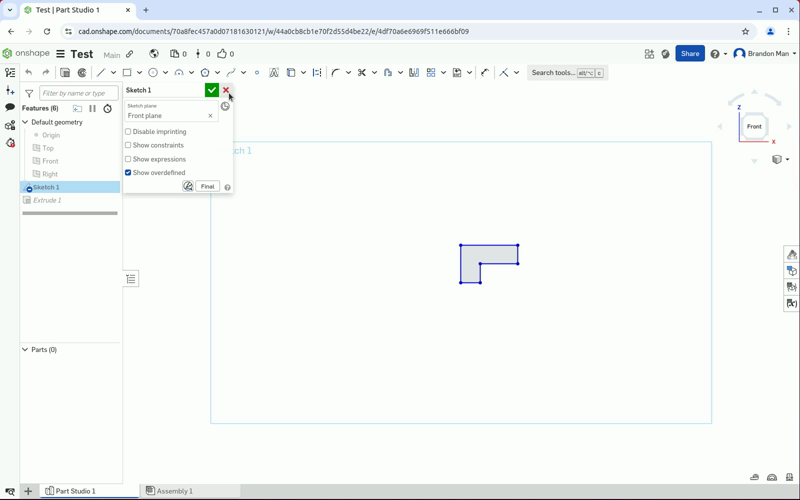
click(229, 92)
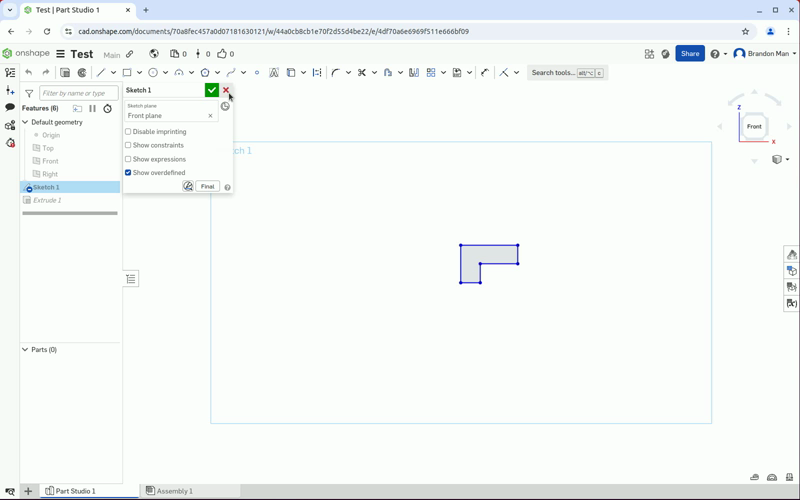
key(shift+s)
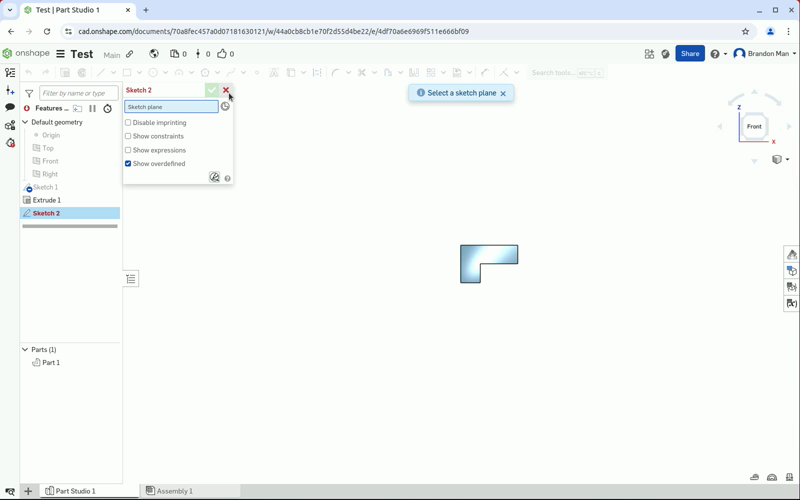
mouse_move(73, 163)
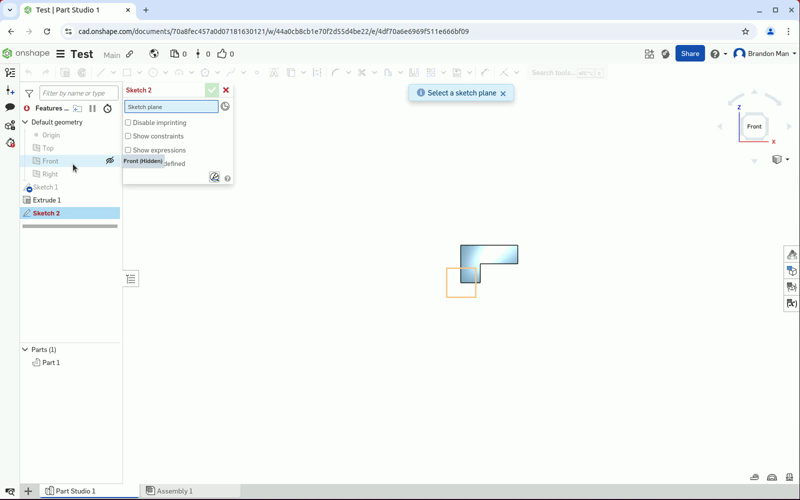
click(73, 163)
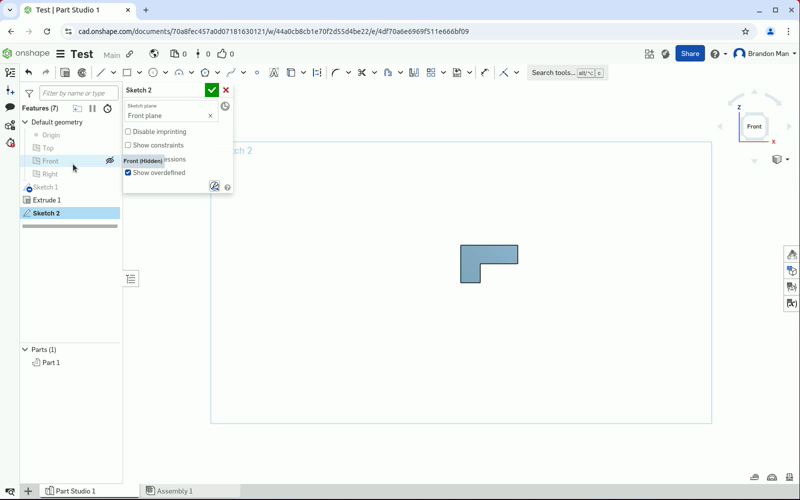
mouse_move(73, 352)
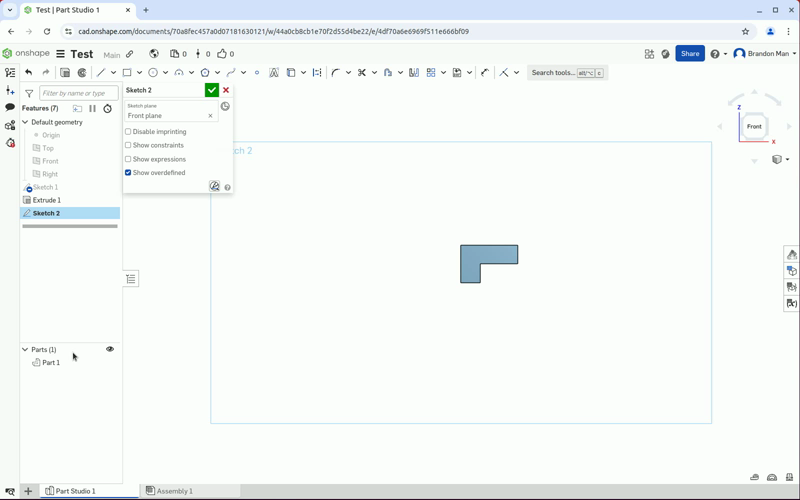
key(y)
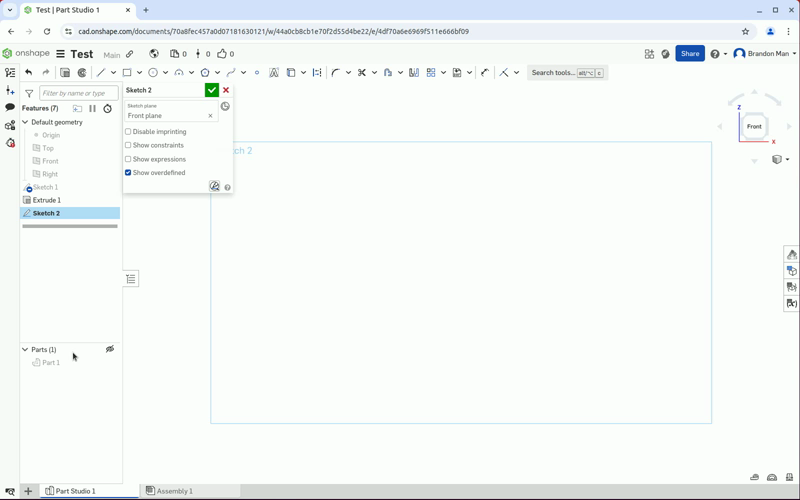
key(l)
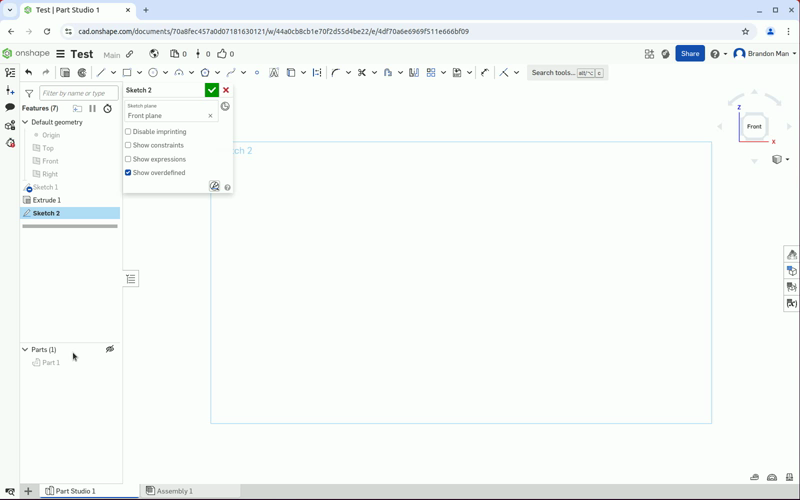
key_down(shift)
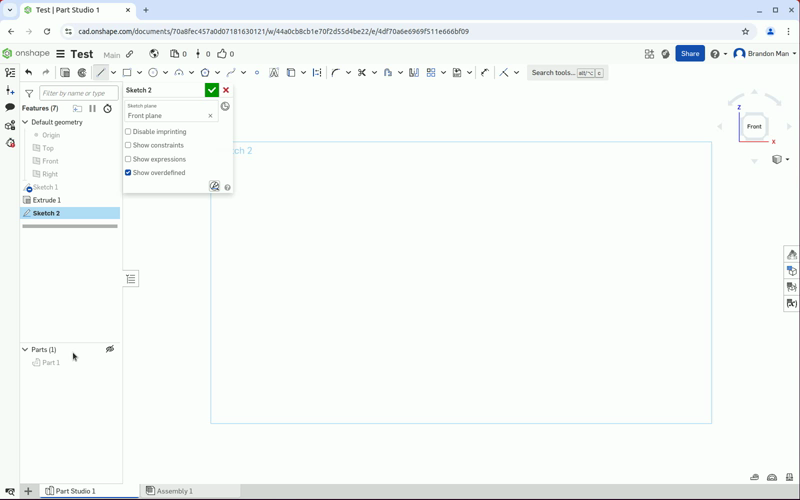
mouse_move(516, 207)
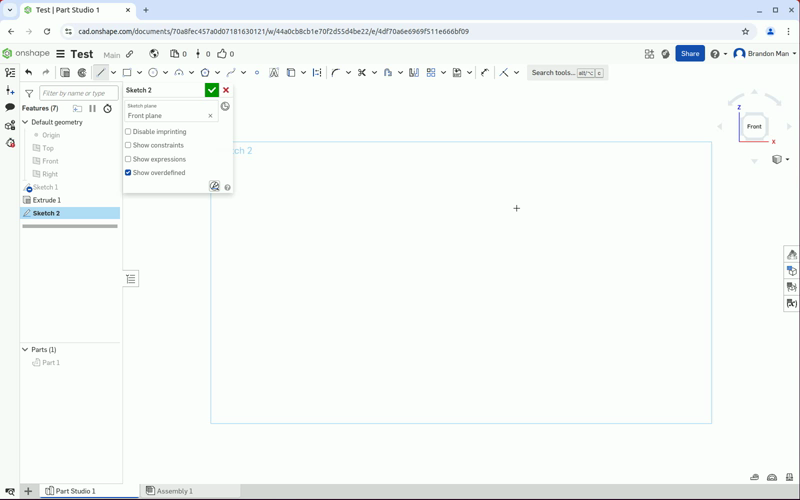
click(516, 207)
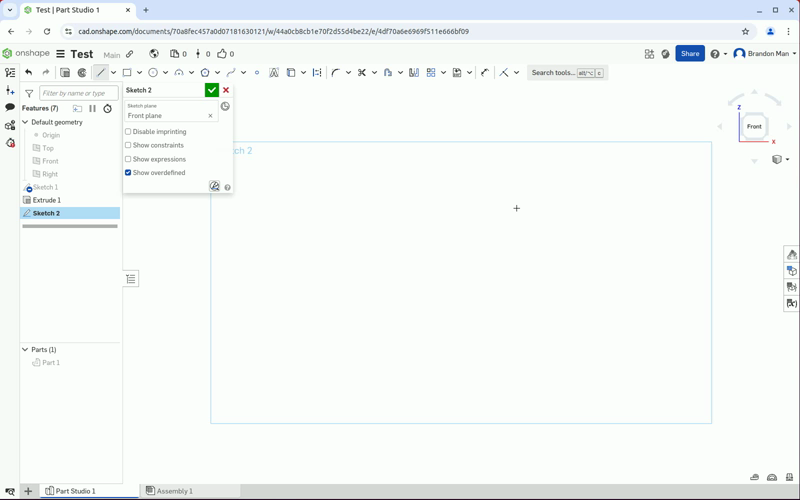
key_up(shift)
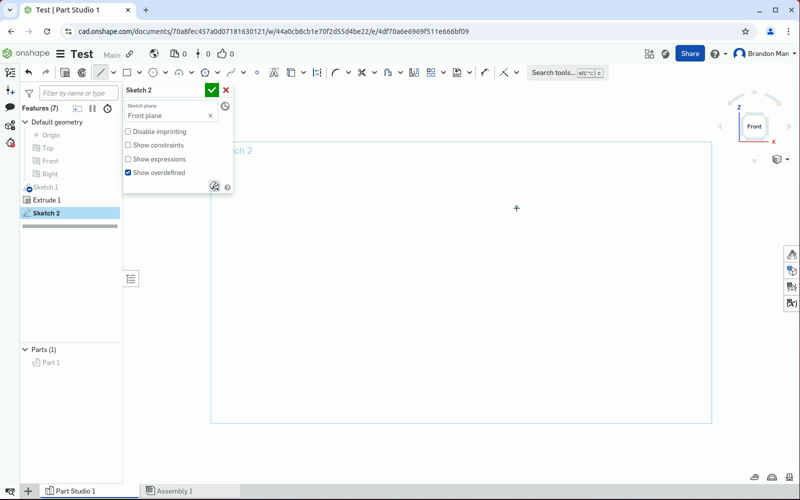
key_down(shift)
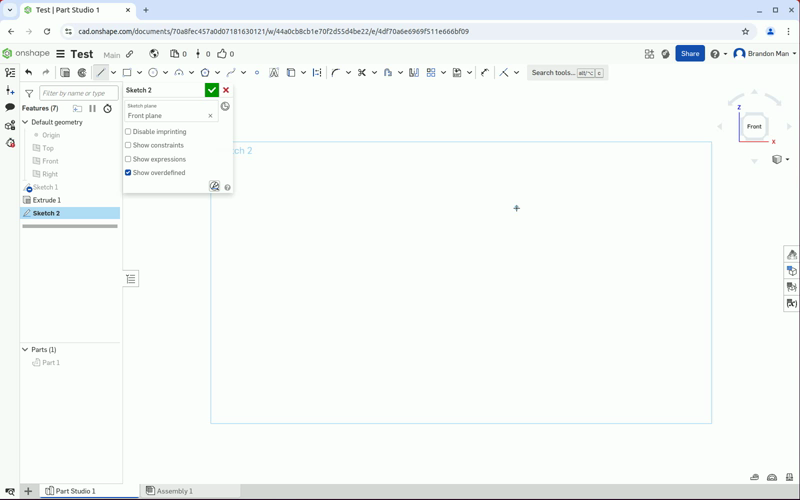
mouse_move(546, 207)
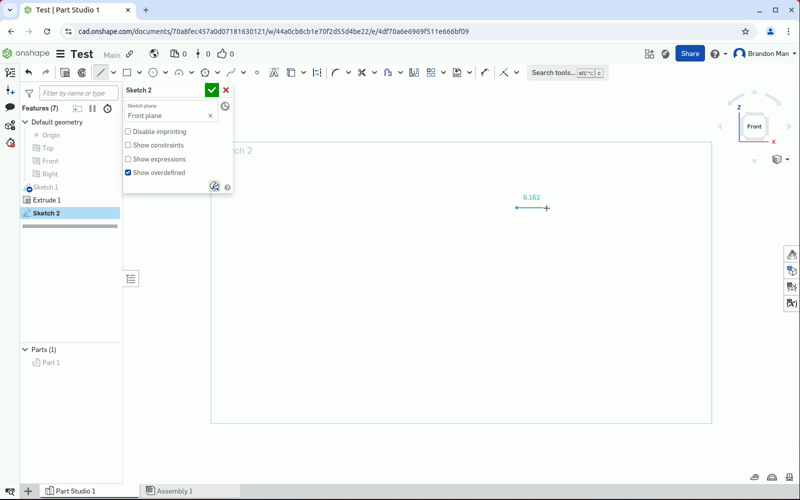
mouse_move(573, 207)
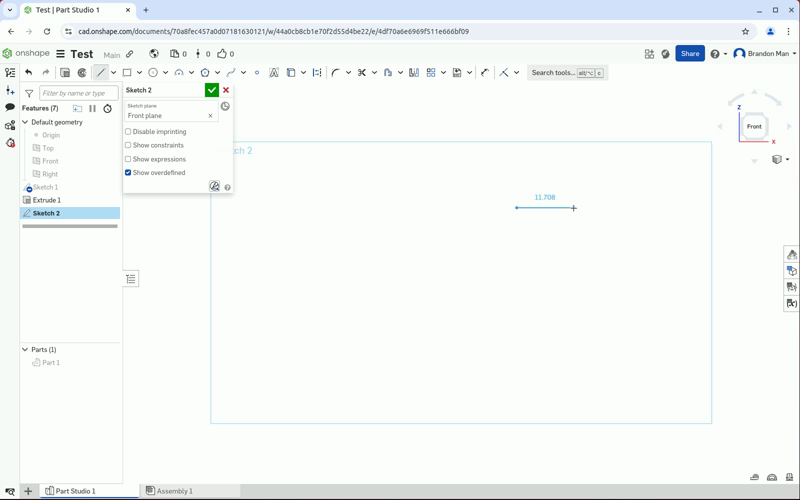
click(573, 207)
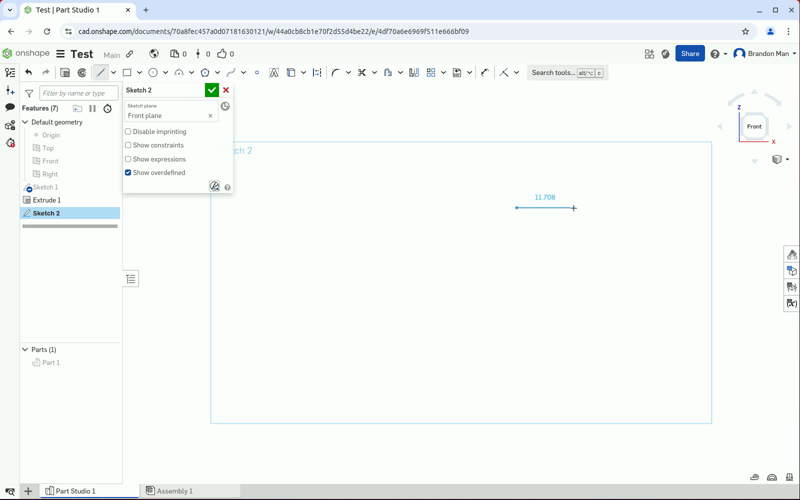
key_up(shift)
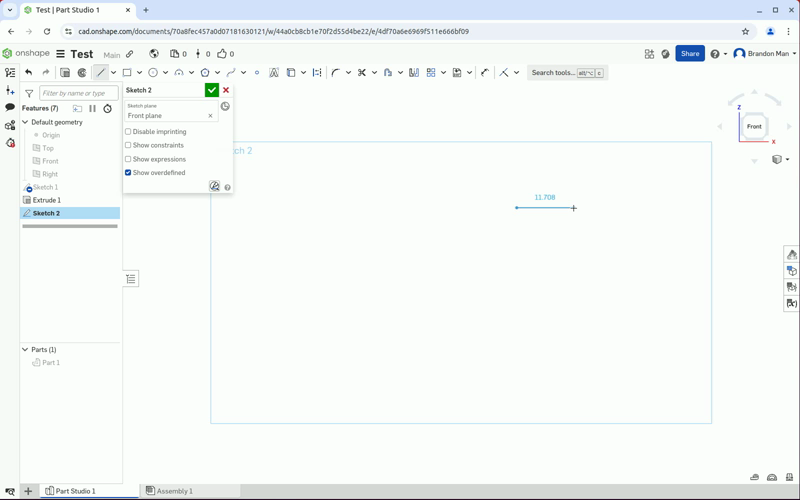
key_down(shift)
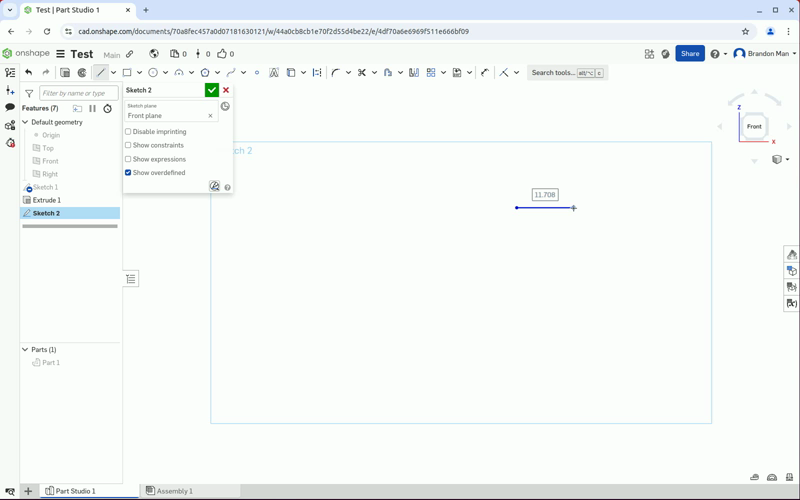
mouse_move(589, 207)
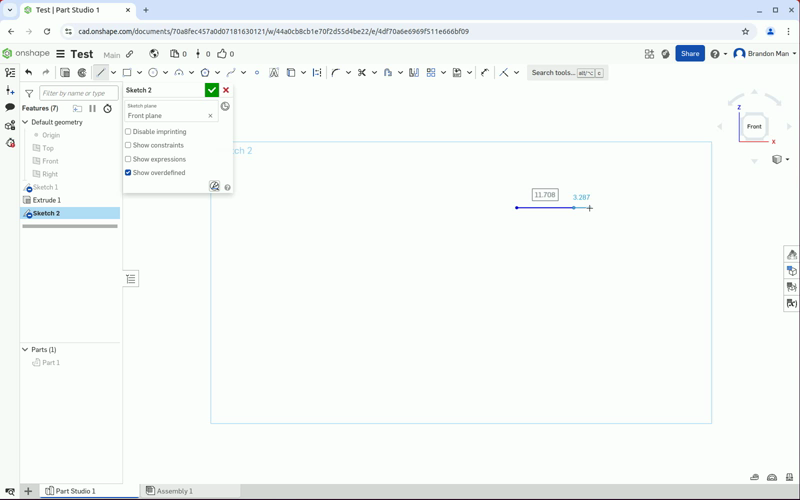
mouse_move(573, 188)
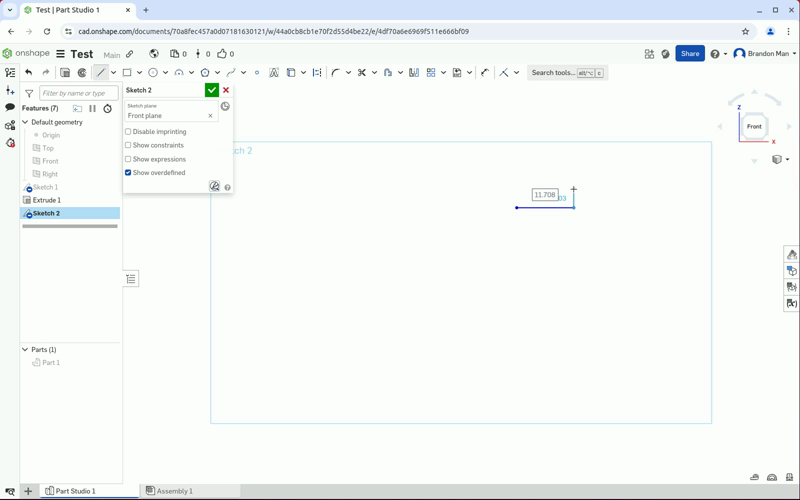
click(573, 188)
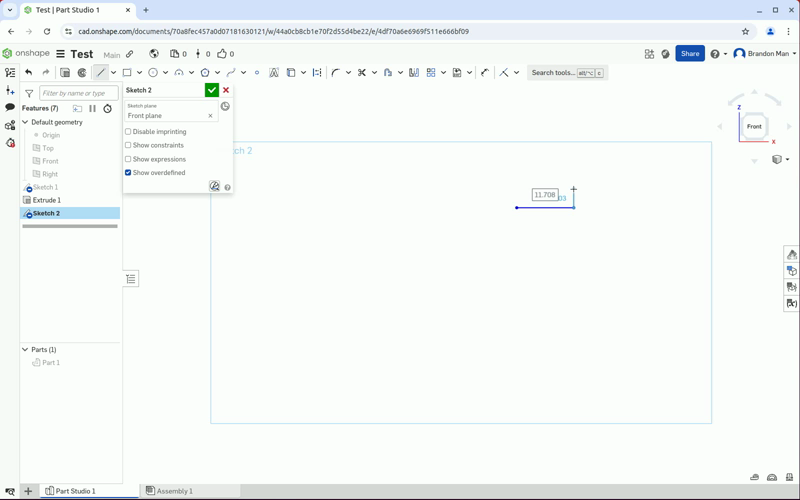
key_up(shift)
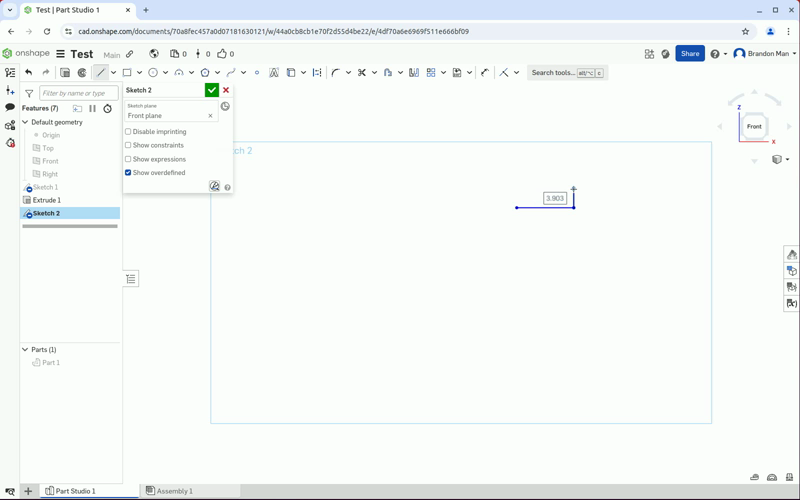
key_down(shift)
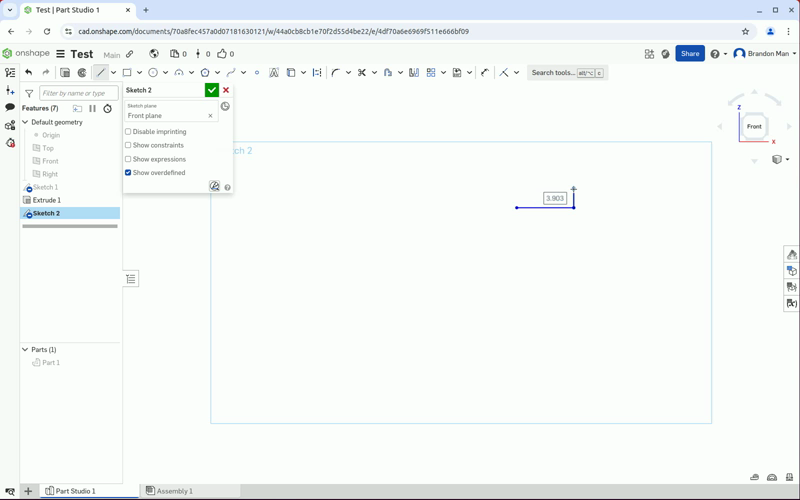
mouse_move(589, 188)
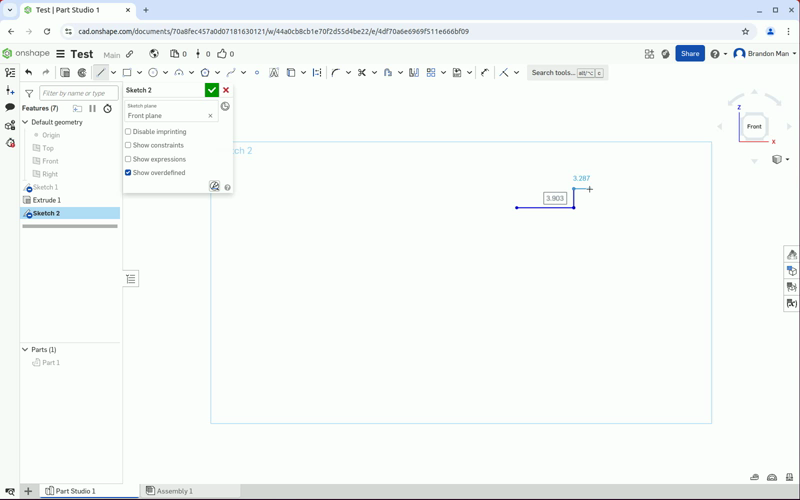
mouse_move(516, 188)
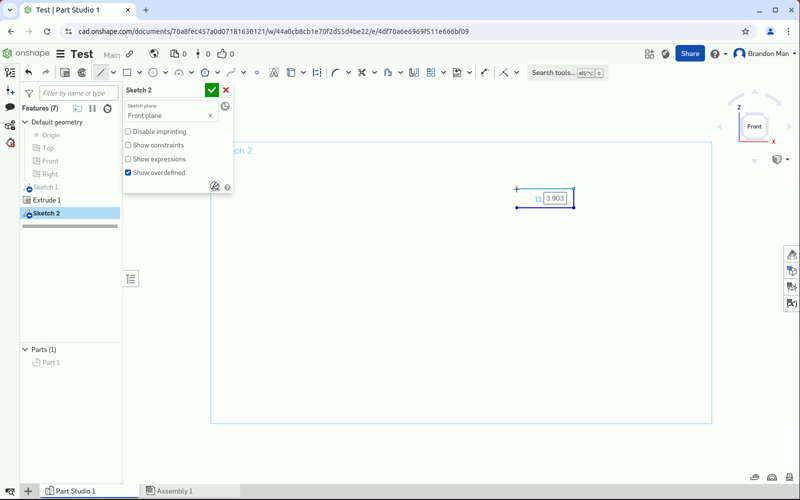
click(516, 188)
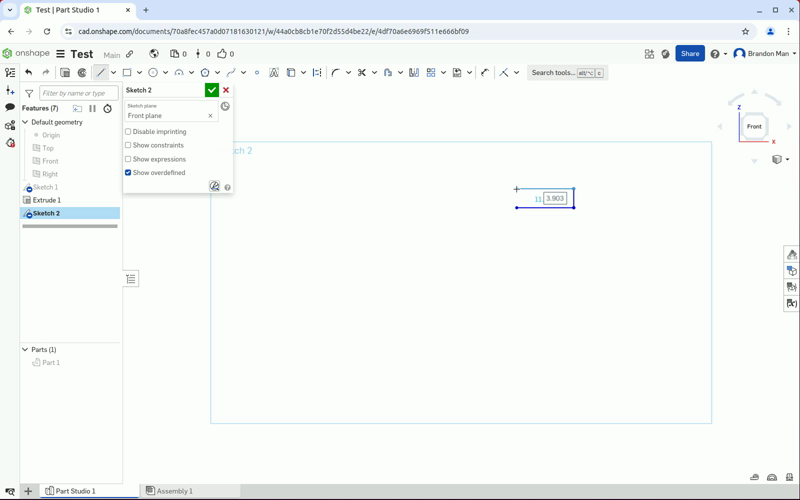
key_up(shift)
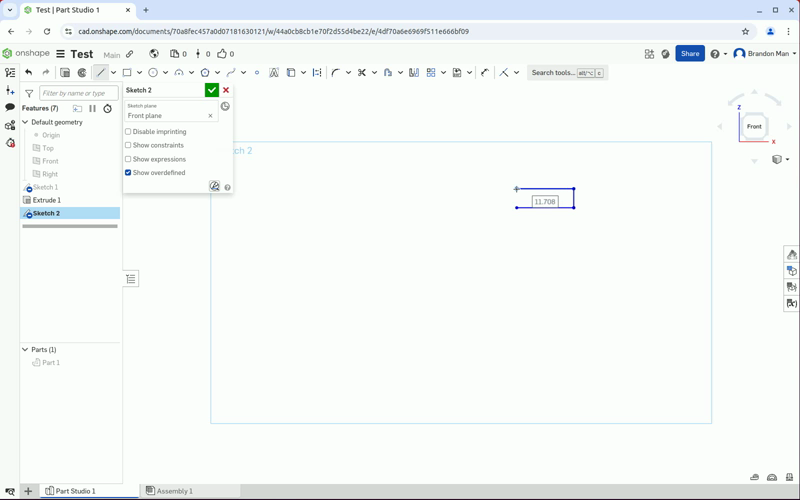
mouse_move(546, 188)
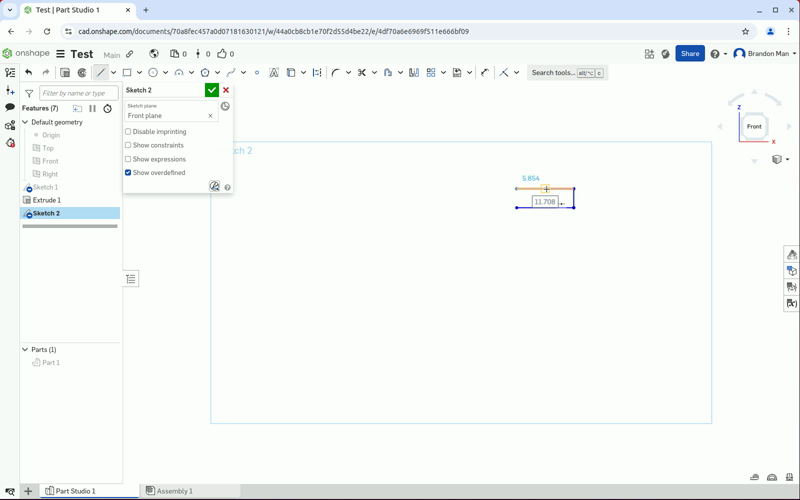
key_down(shift)
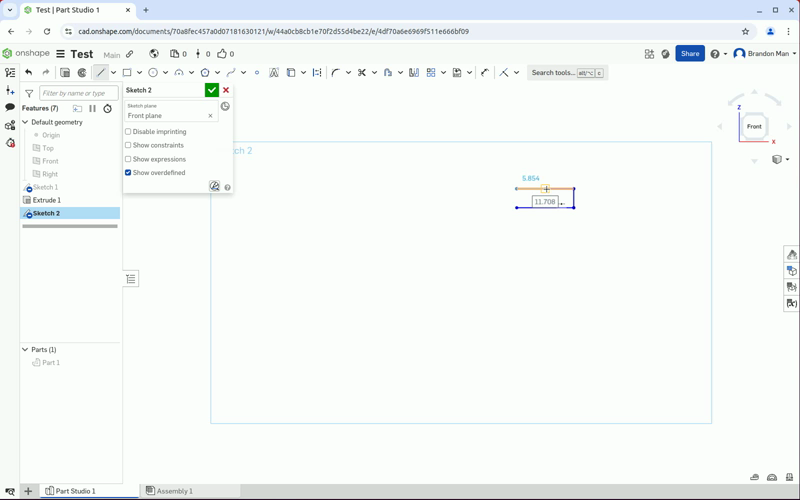
mouse_move(516, 207)
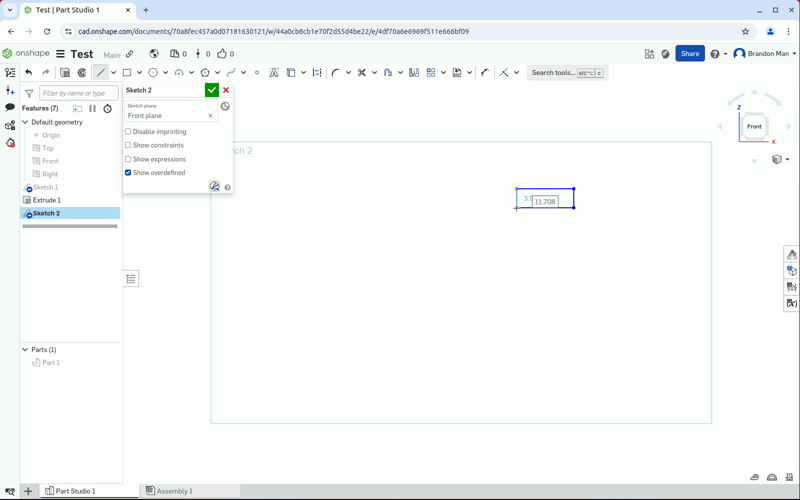
key_up(shift)
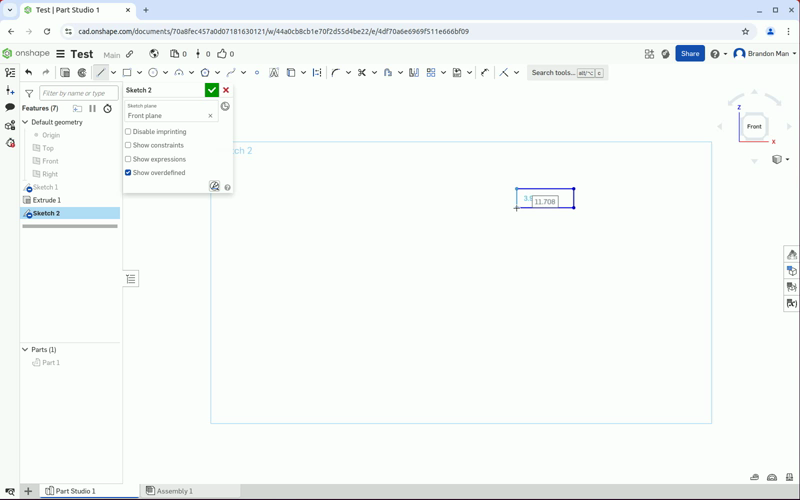
click(516, 207)
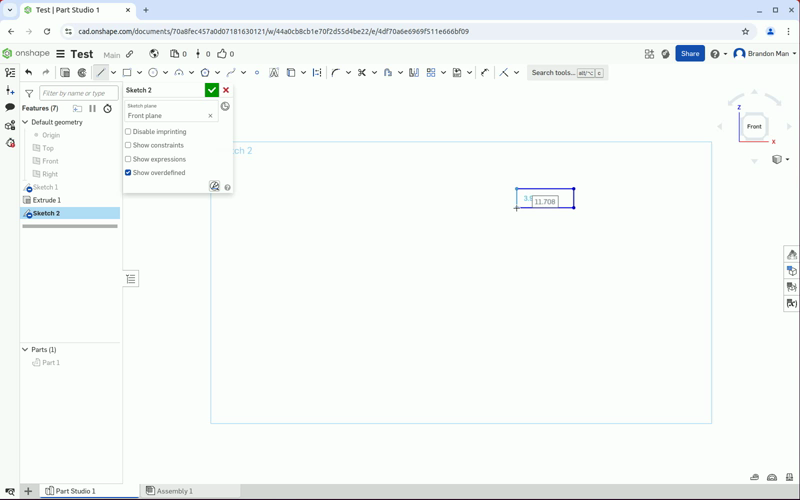
key(esc)
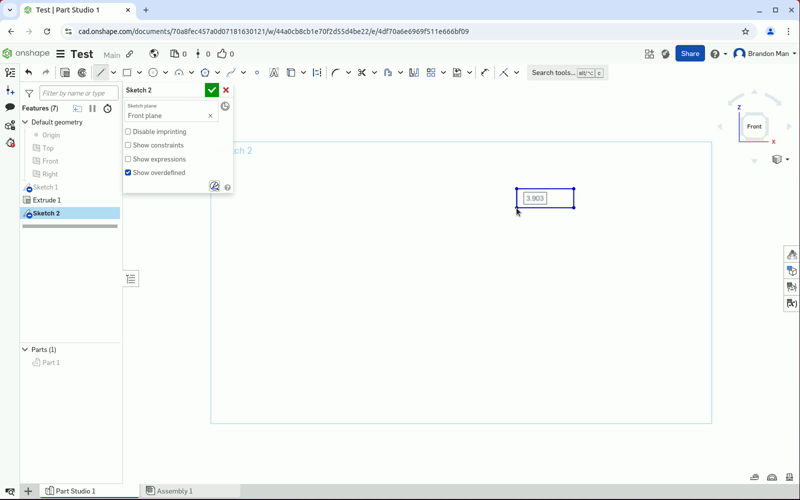
mouse_move(529, 206)
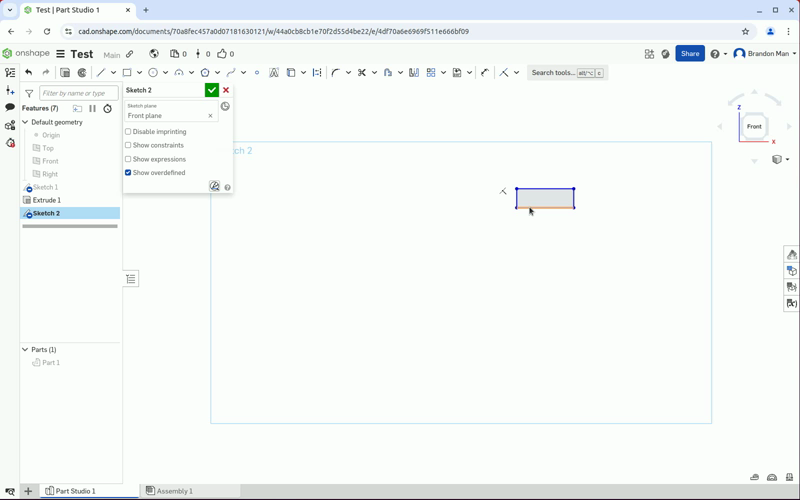
scroll(6)
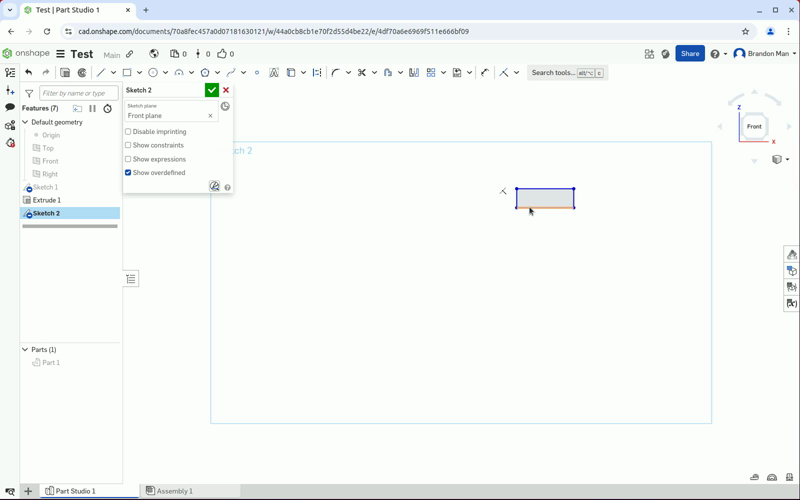
scroll(6)
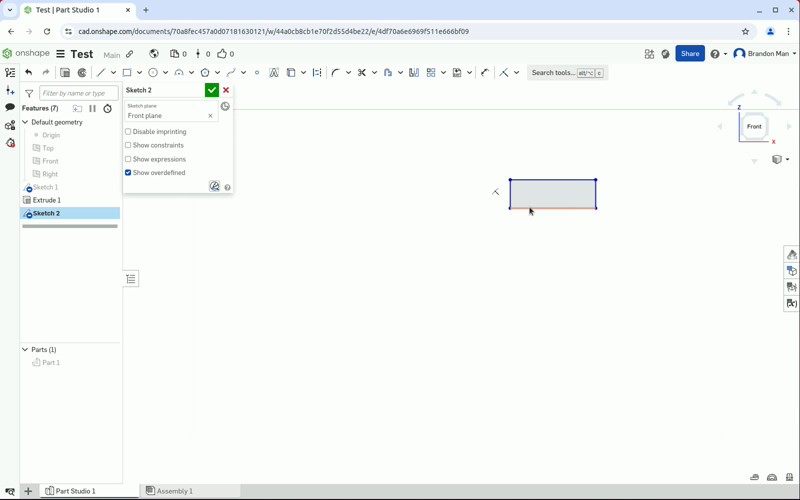
scroll(6)
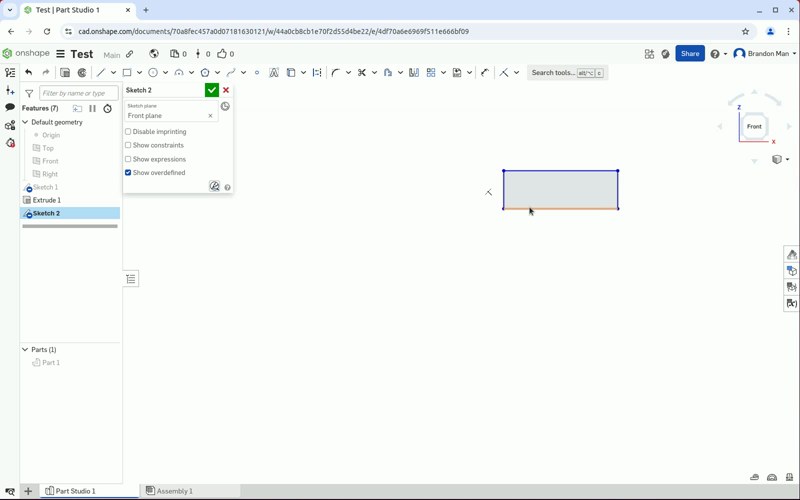
scroll(6)
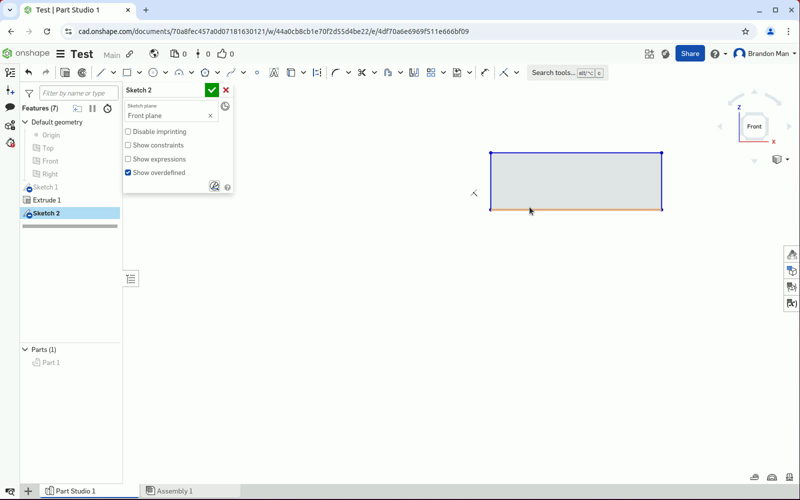
scroll(6)
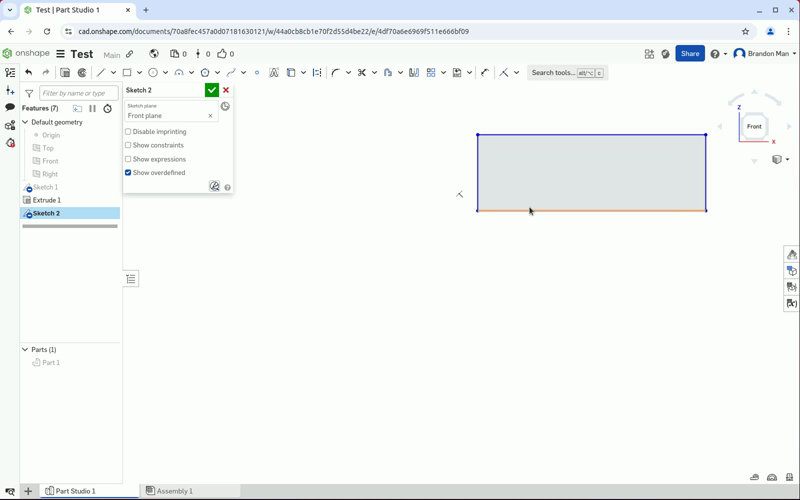
scroll(6)
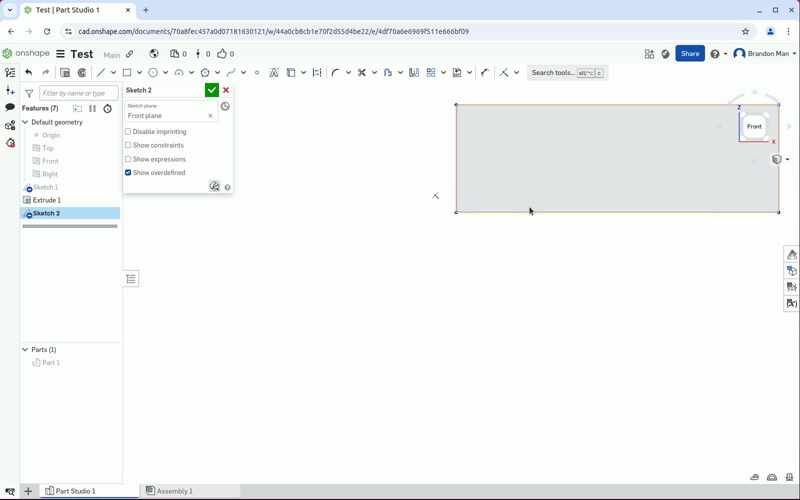
scroll(6)
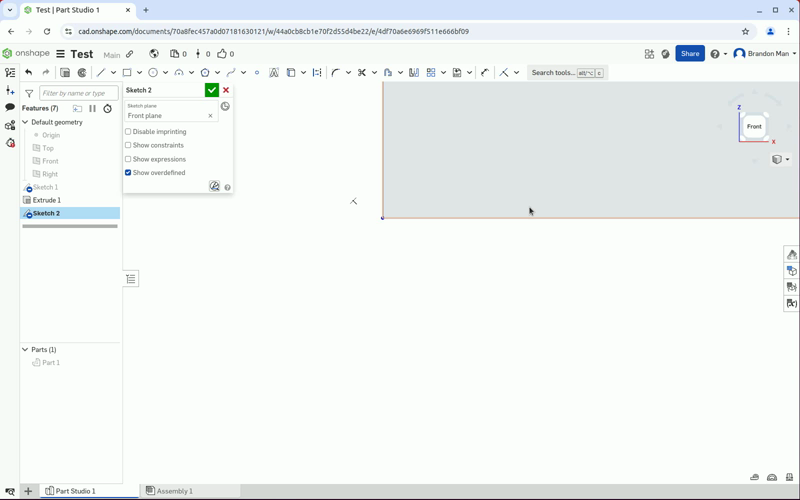
click(529, 206)
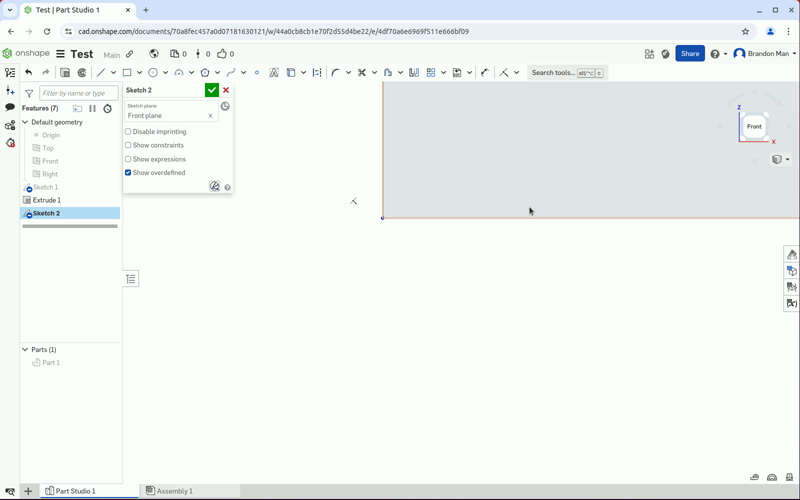
scroll(-6)
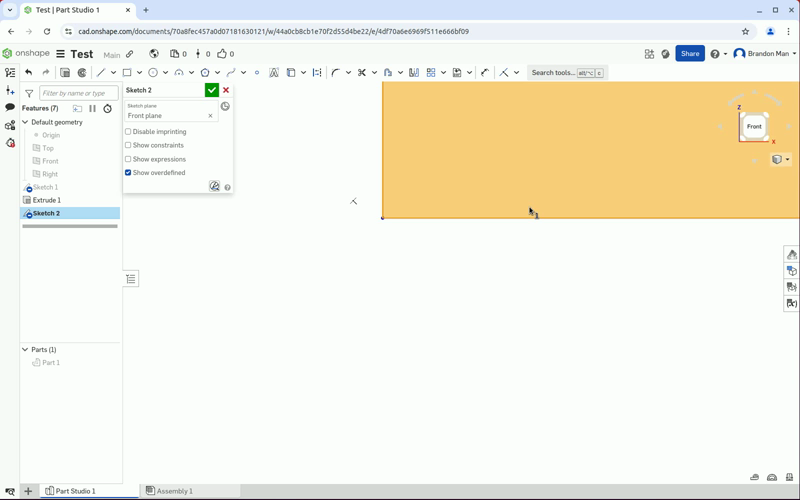
scroll(-6)
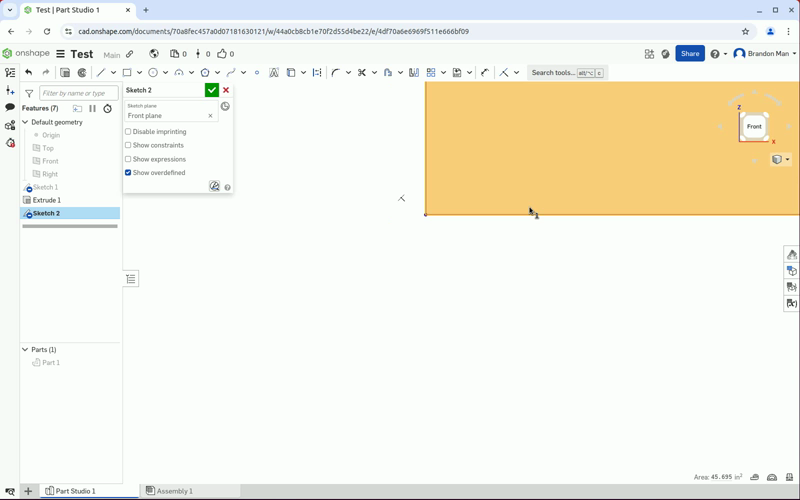
scroll(-6)
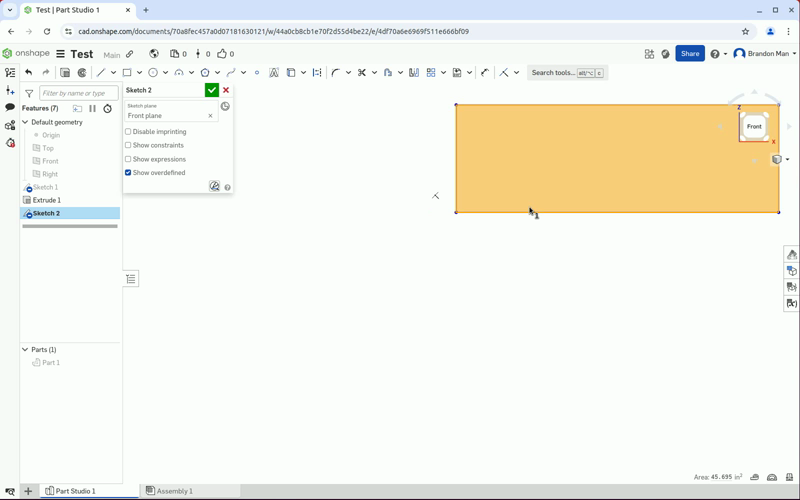
scroll(-6)
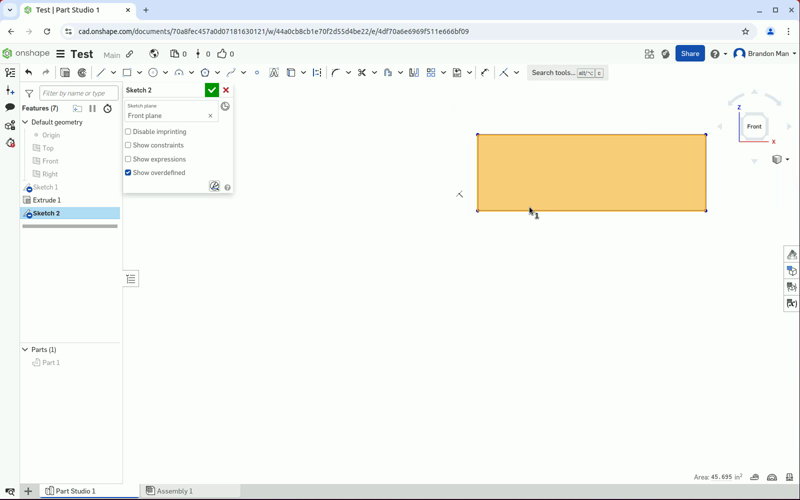
scroll(-6)
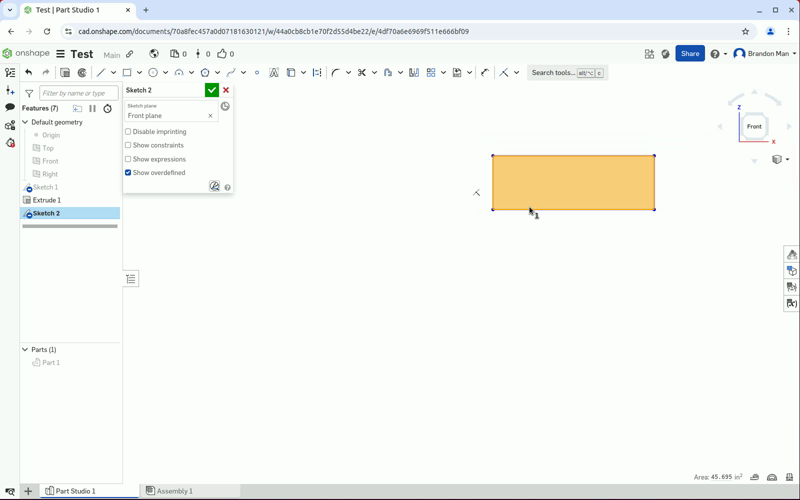
scroll(-6)
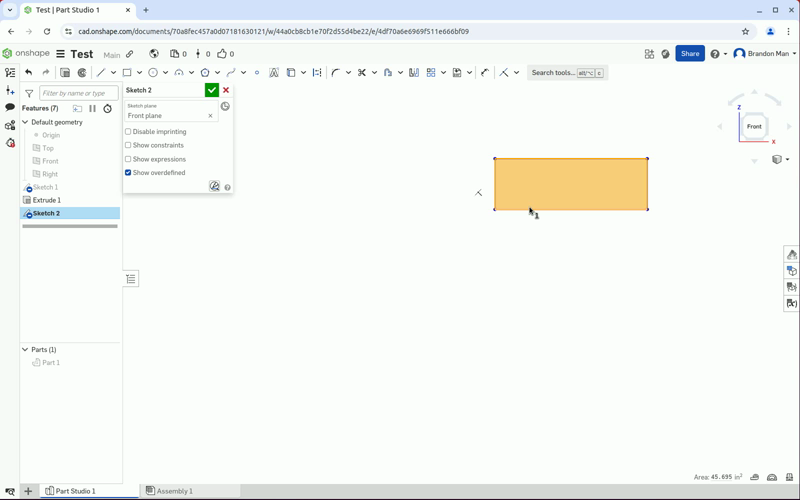
scroll(-6)
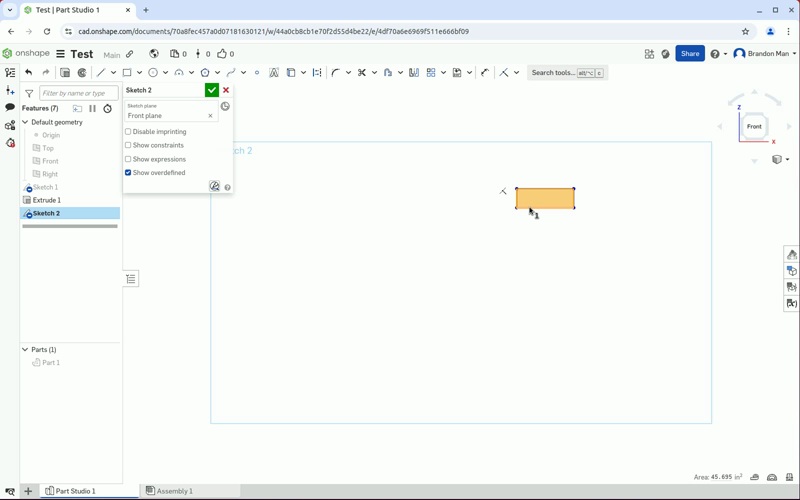
mouse_move(73, 352)
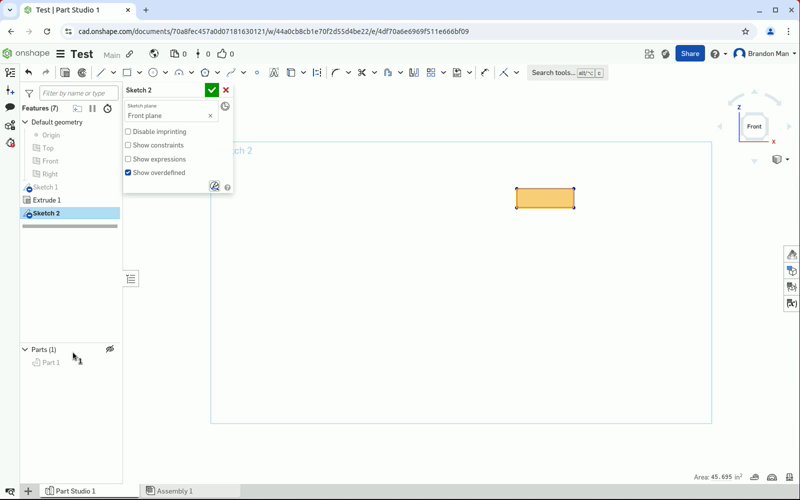
key(shift+y)
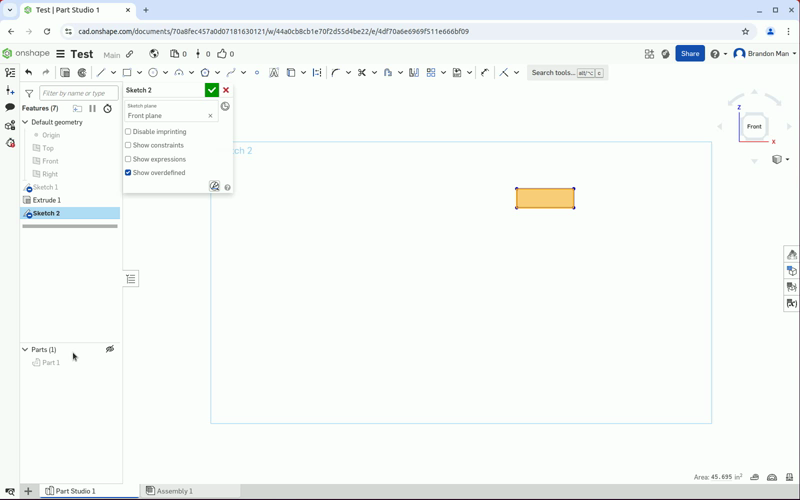
key(shift+e)
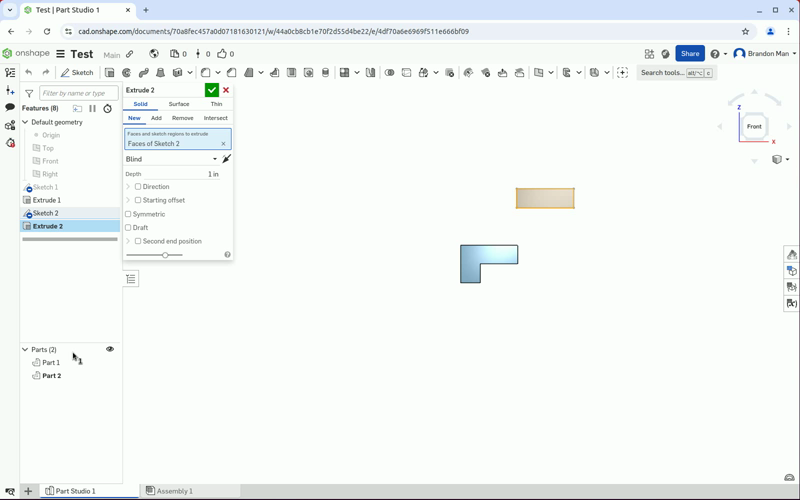
mouse_move(143, 106)
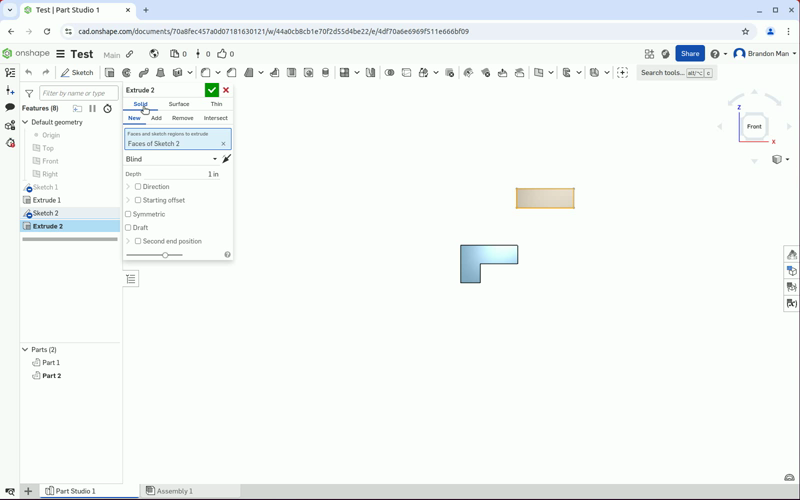
click(143, 106)
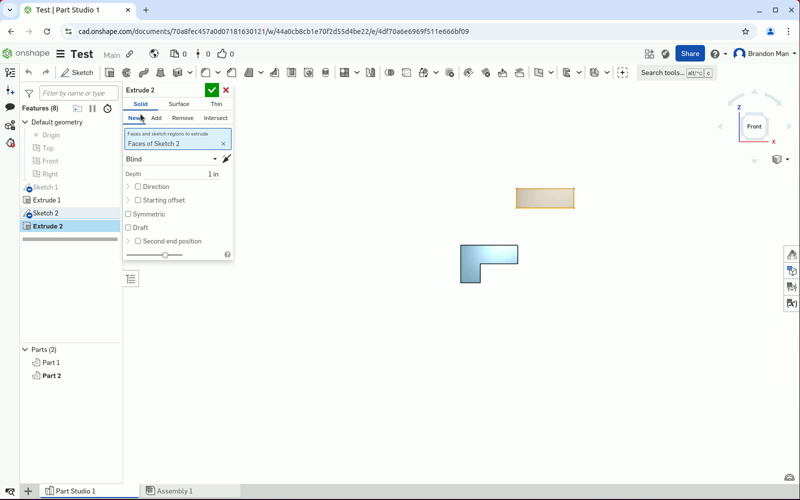
mouse_move(137, 120)
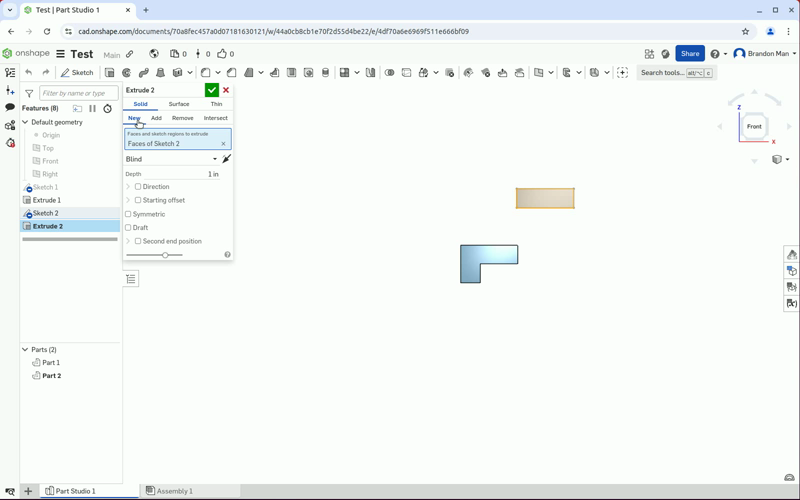
click(137, 120)
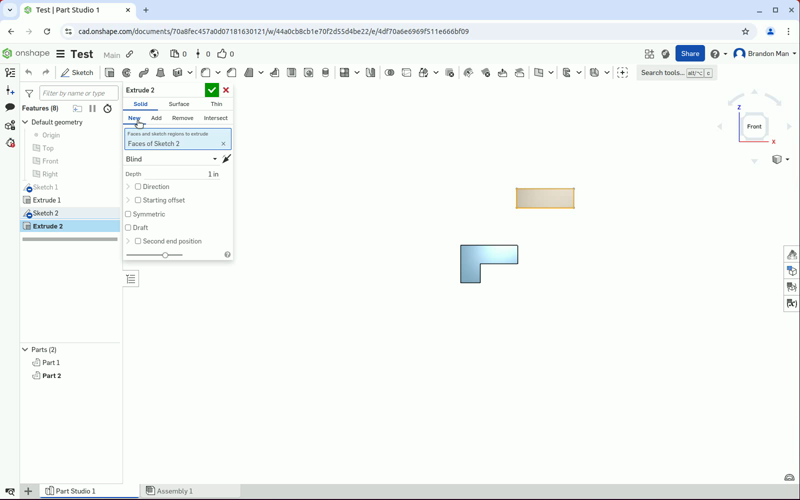
key(tab, 4)
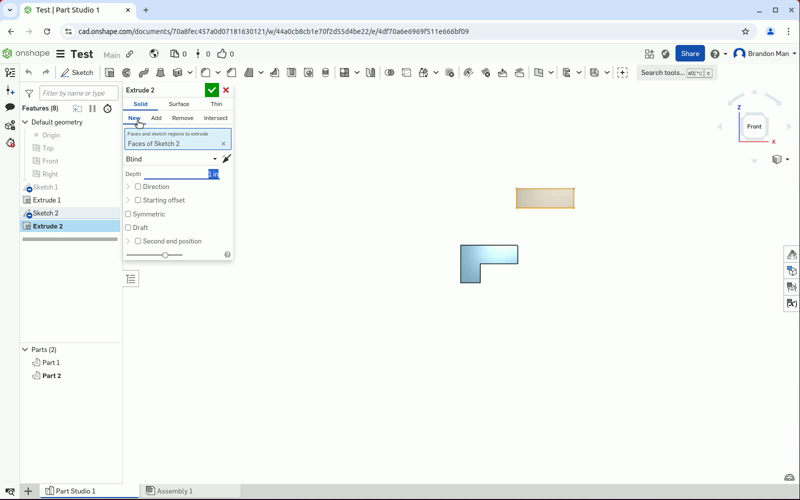
text(15.405)
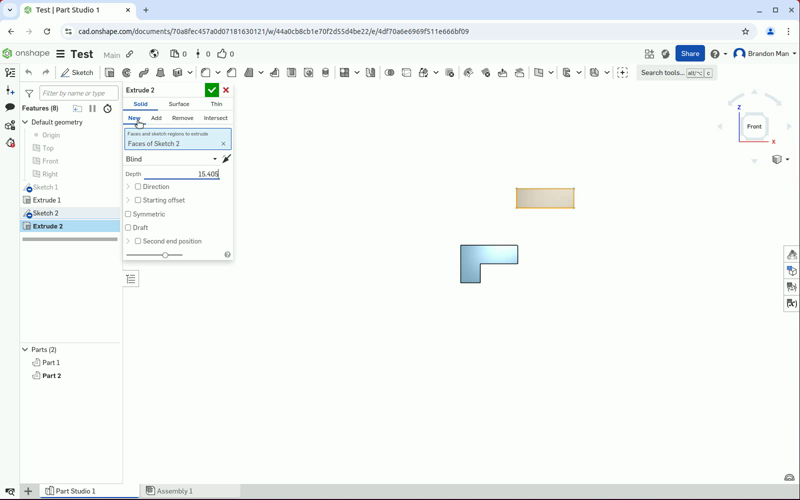
key(enter)
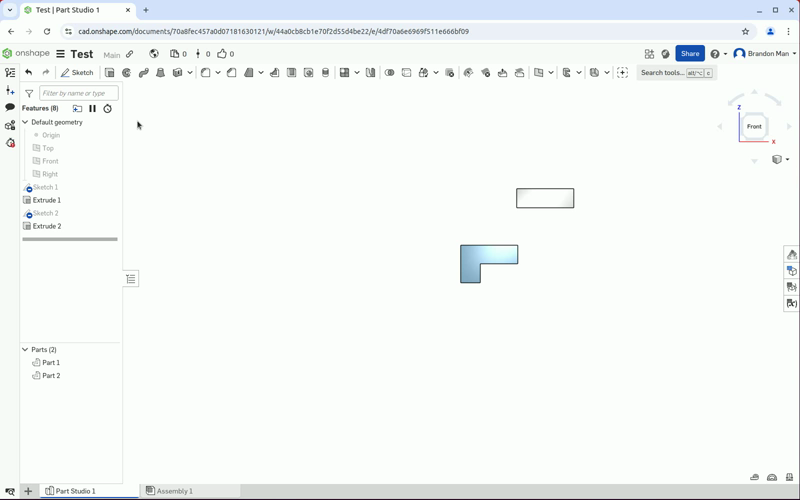
key(shift+h)
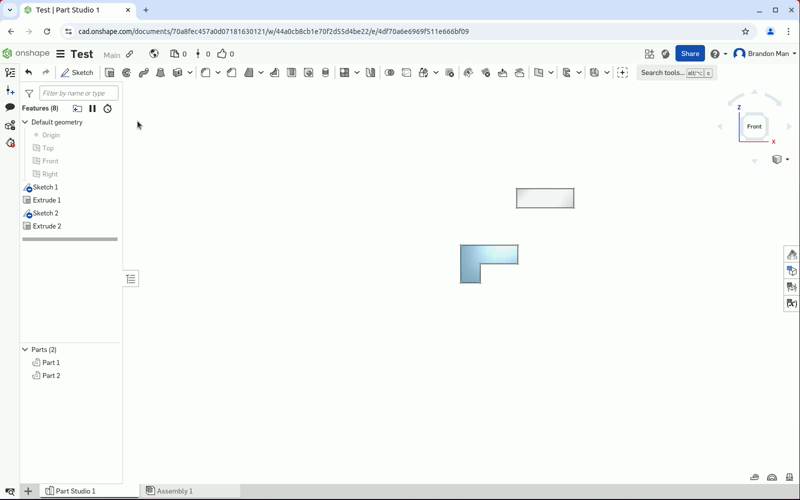
key(shift+h)
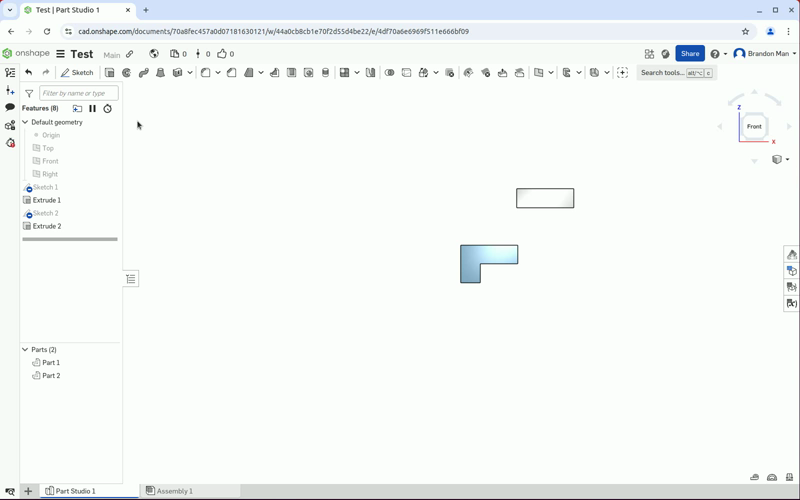
mouse_move(73, 189)
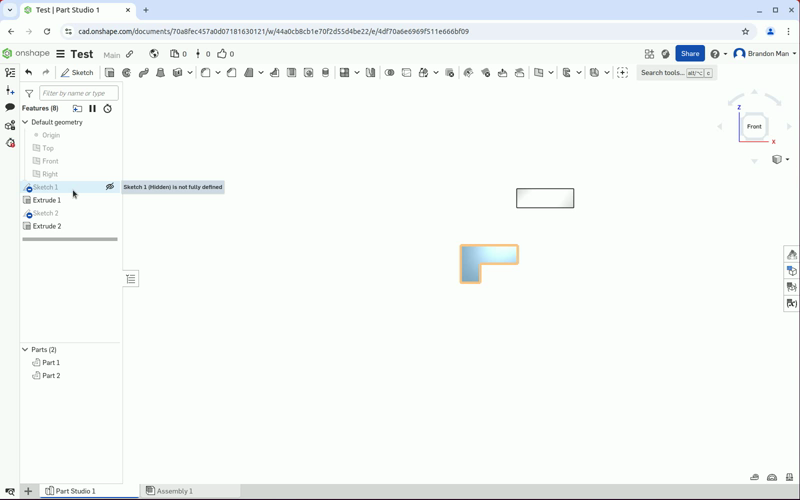
click(73, 189)
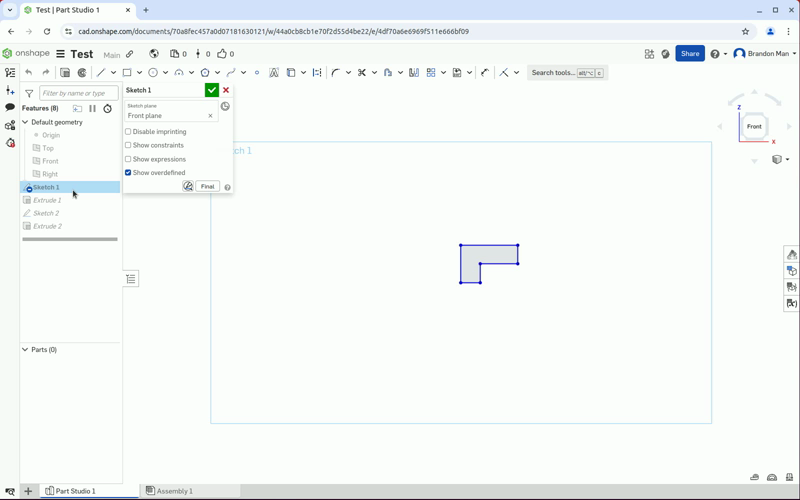
mouse_move(229, 92)
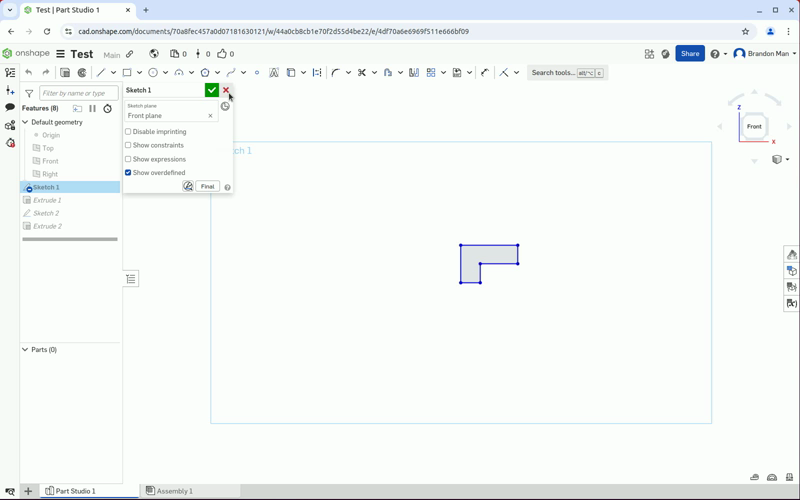
click(229, 92)
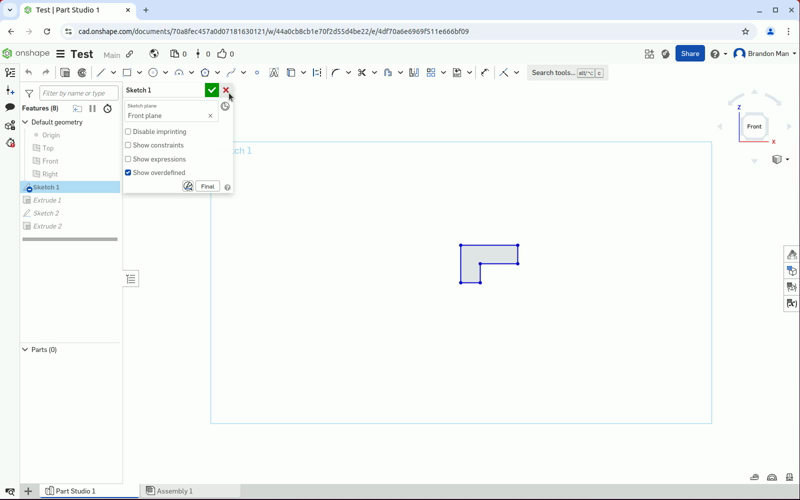
key(shift+s)
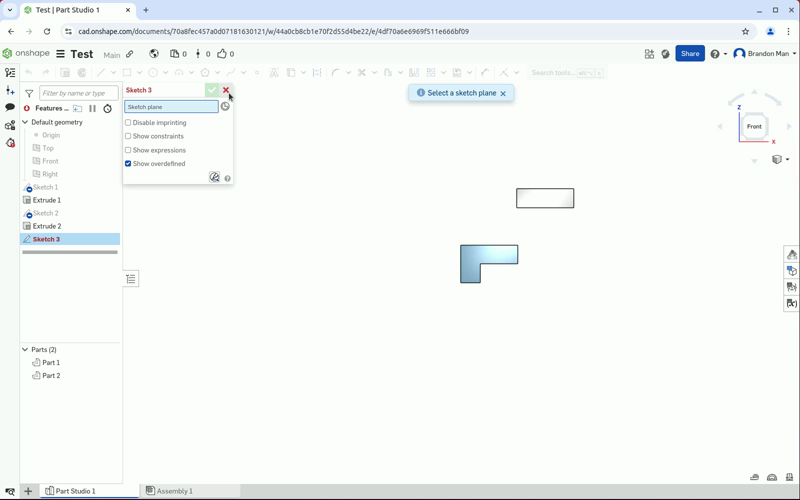
mouse_move(73, 163)
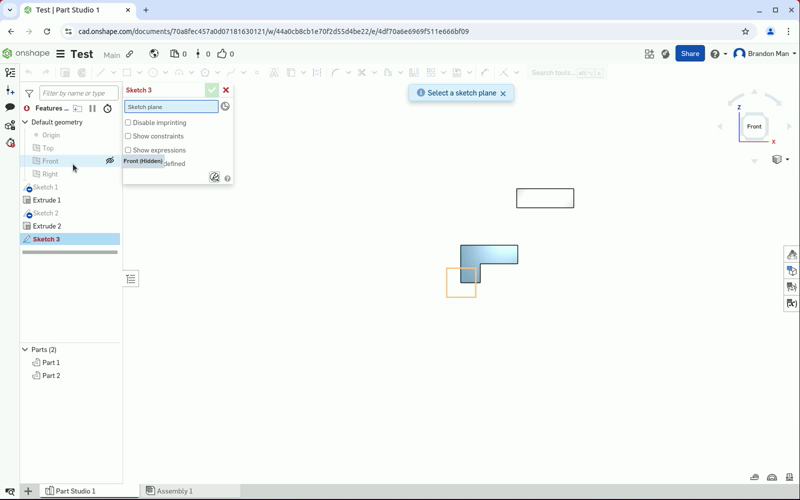
click(73, 163)
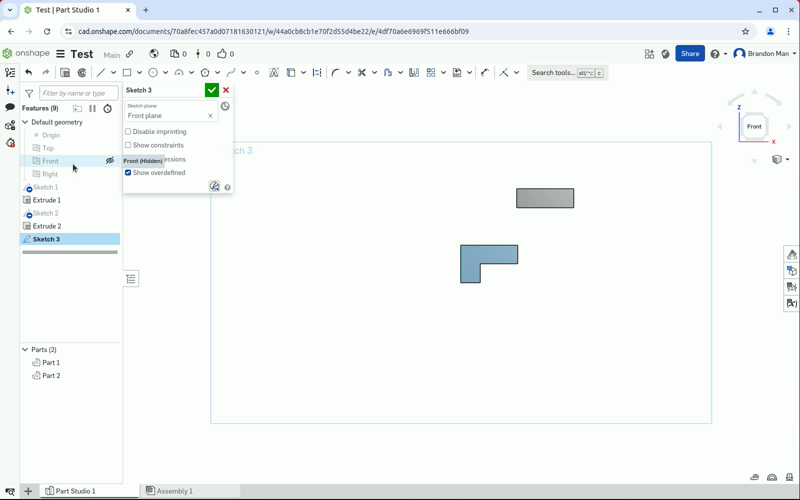
mouse_move(73, 352)
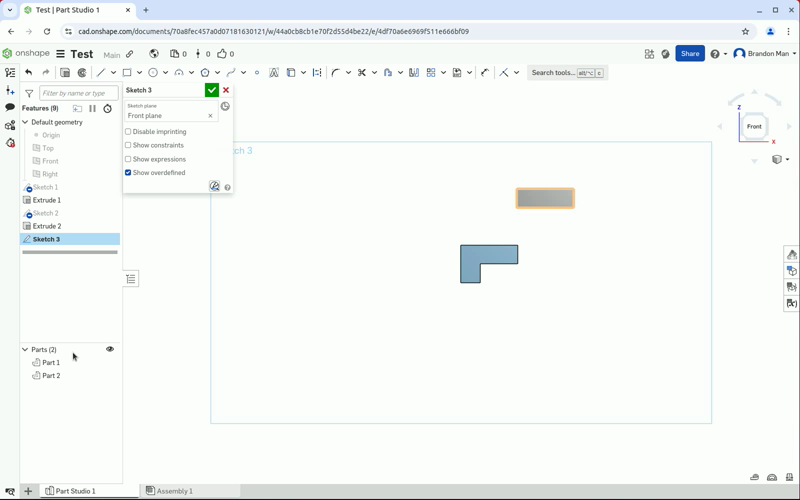
key(y)
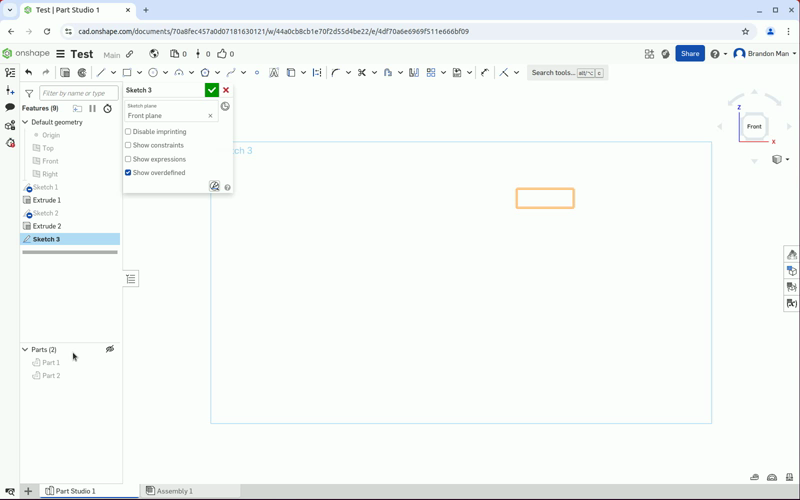
key(l)
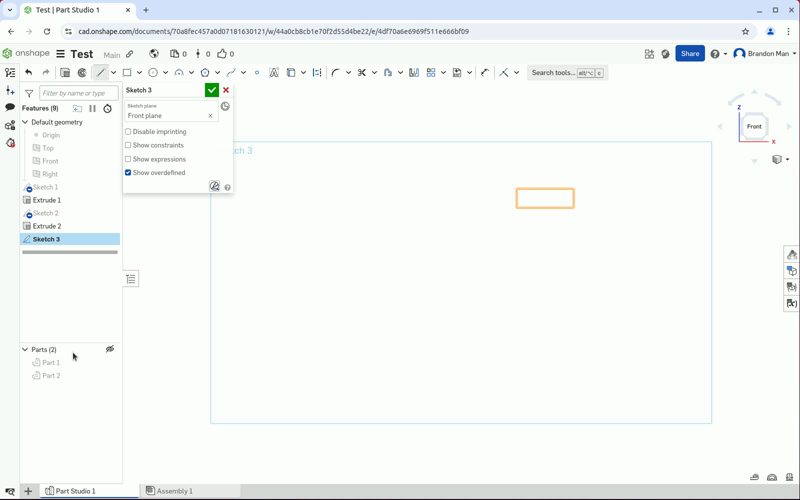
key_down(shift)
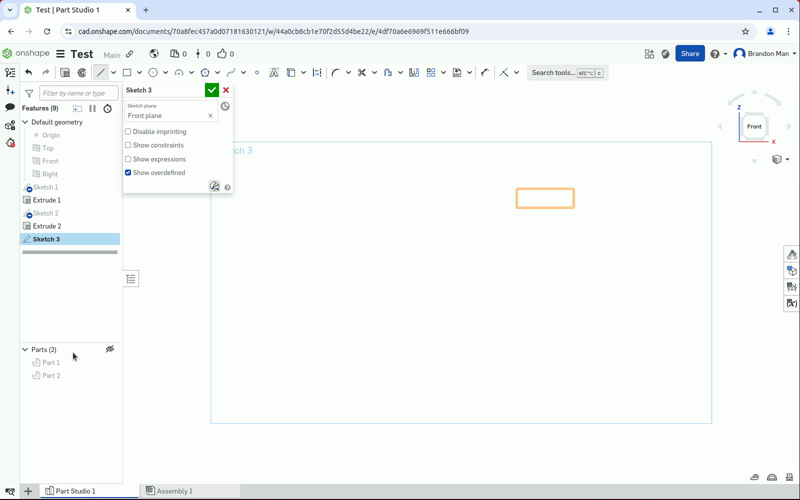
mouse_move(516, 264)
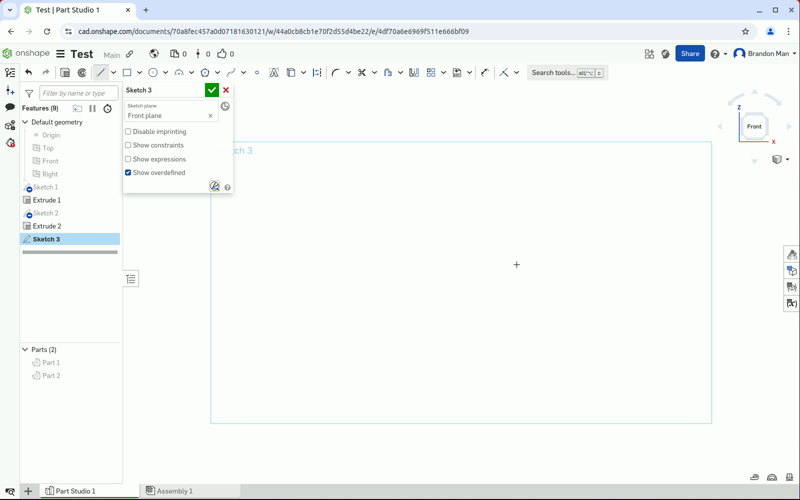
click(516, 264)
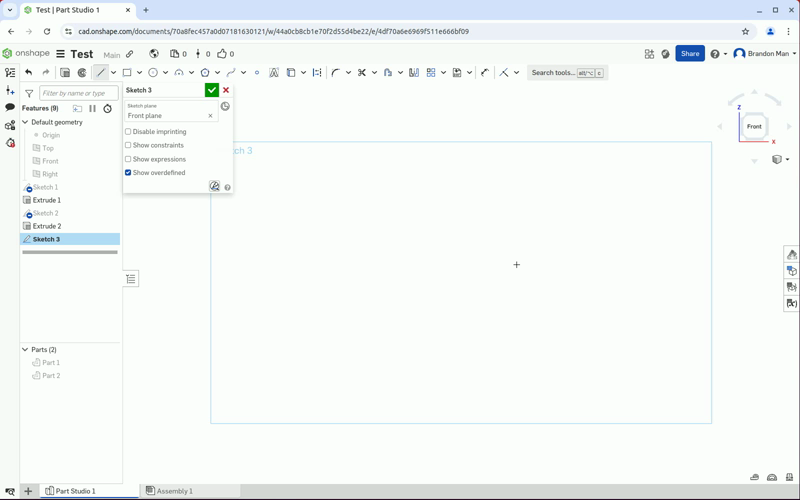
key_up(shift)
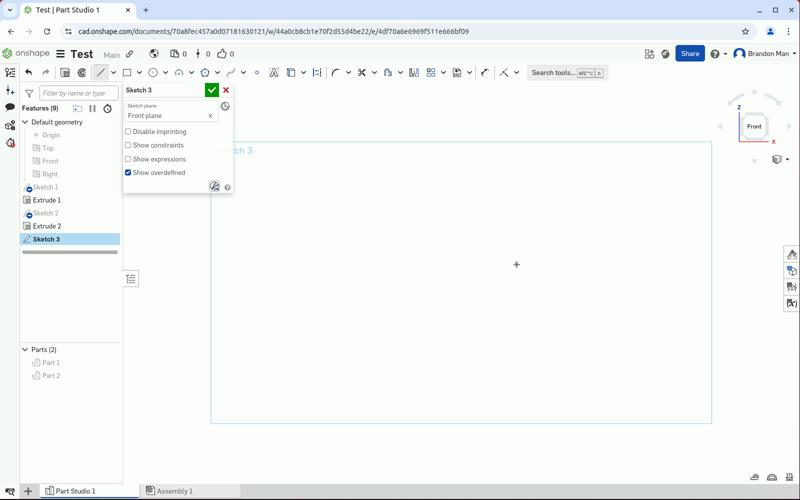
key_down(shift)
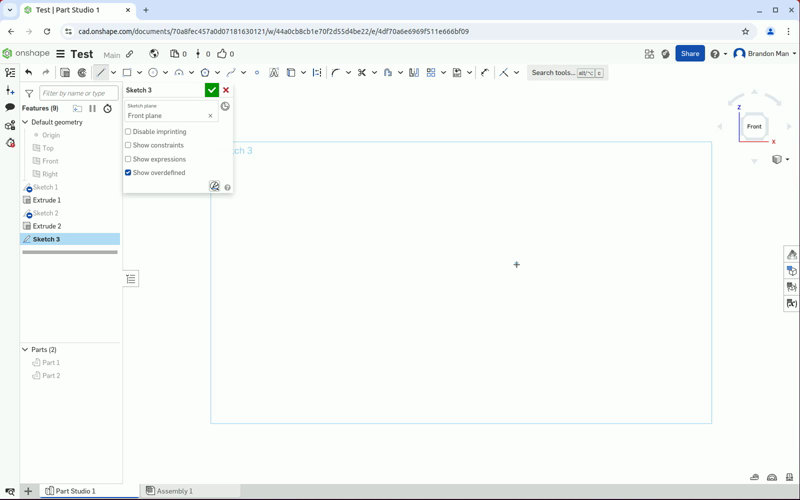
mouse_move(546, 264)
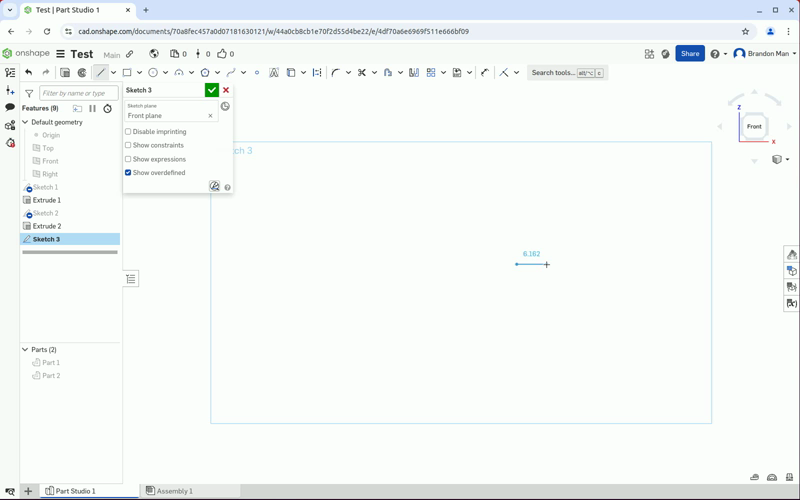
mouse_move(573, 264)
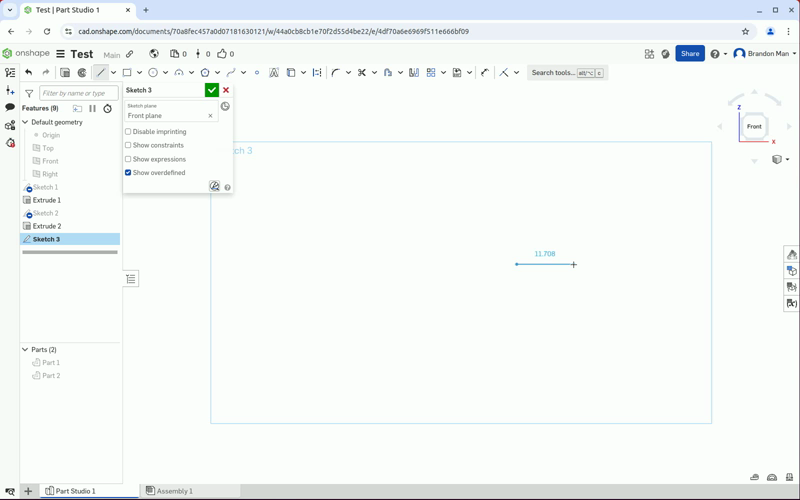
click(573, 264)
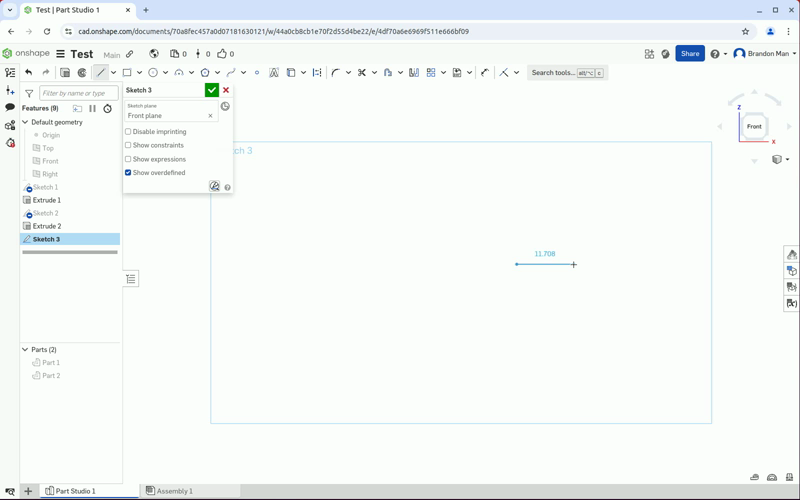
key_up(shift)
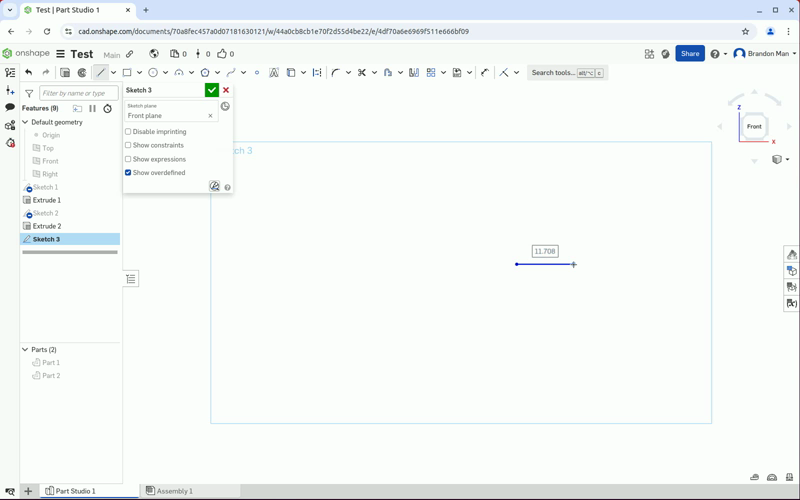
key_down(shift)
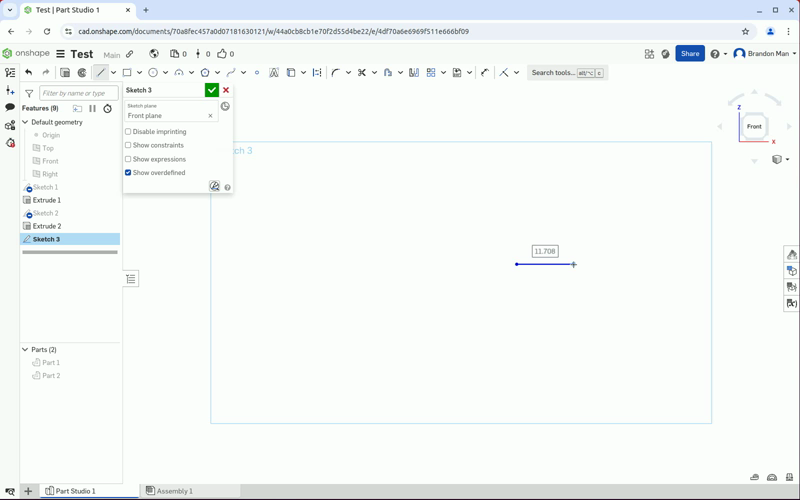
mouse_move(589, 264)
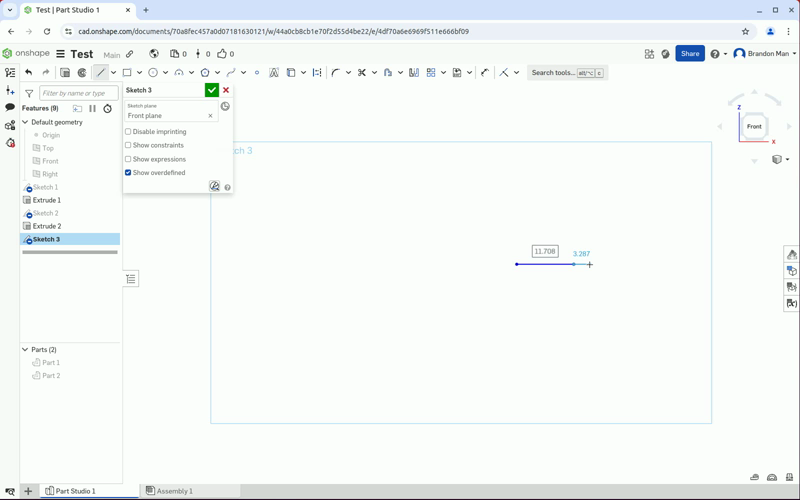
mouse_move(573, 245)
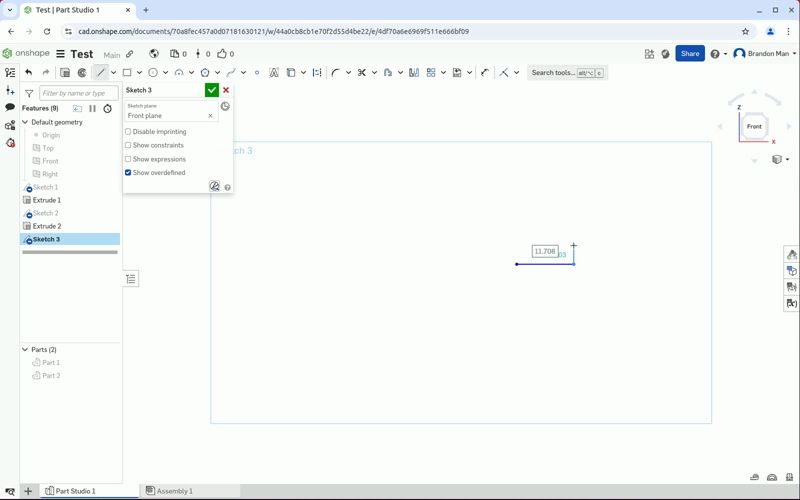
click(573, 245)
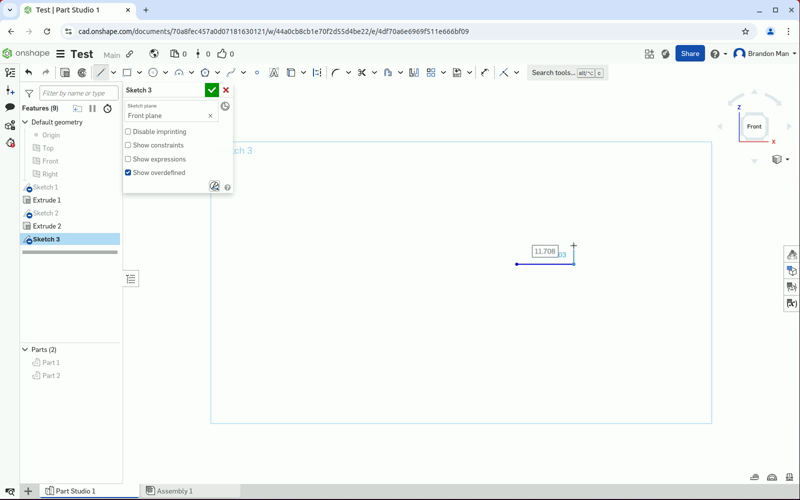
key_up(shift)
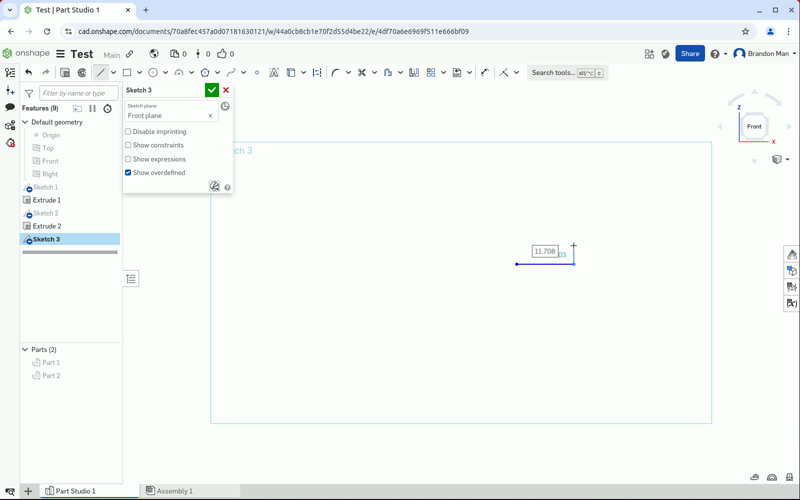
key_down(shift)
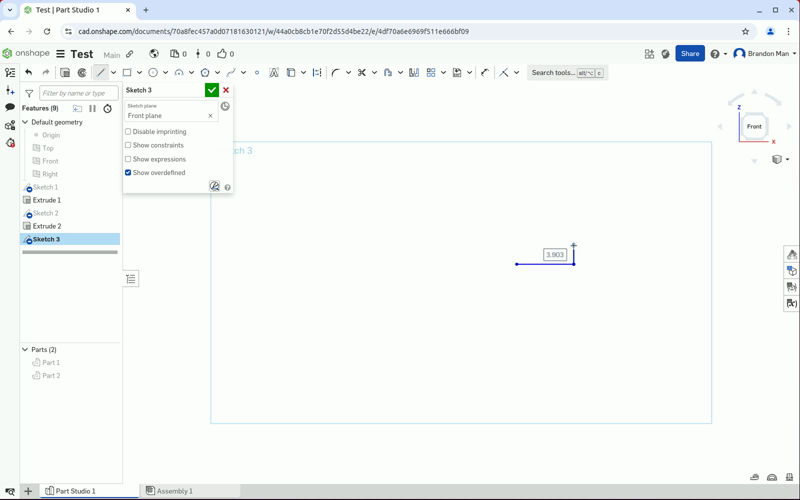
mouse_move(589, 245)
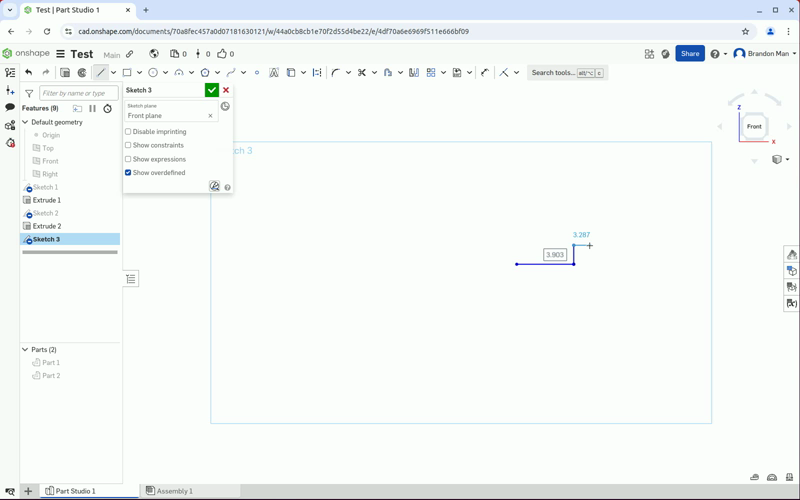
mouse_move(573, 207)
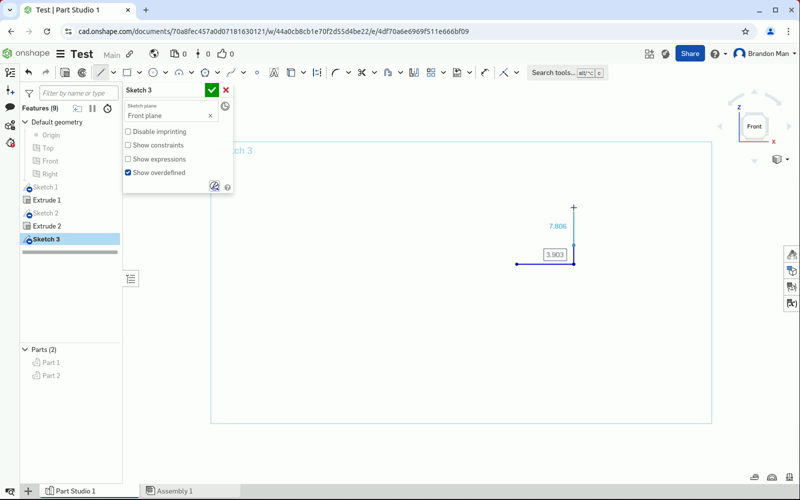
click(573, 207)
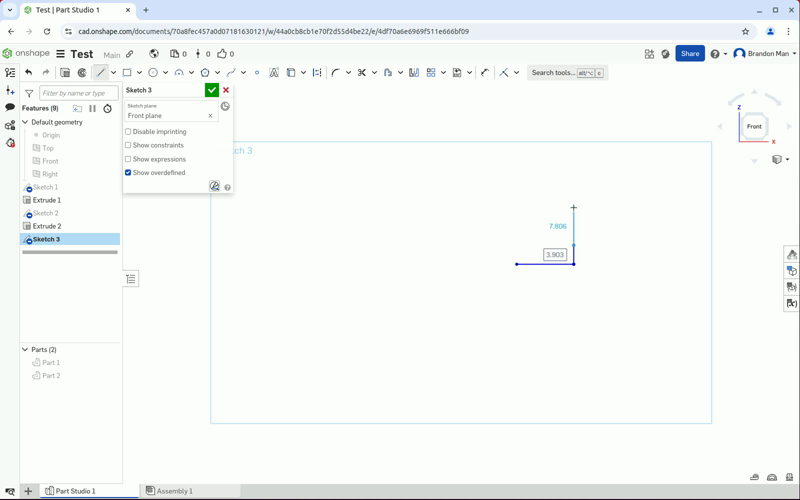
key_up(shift)
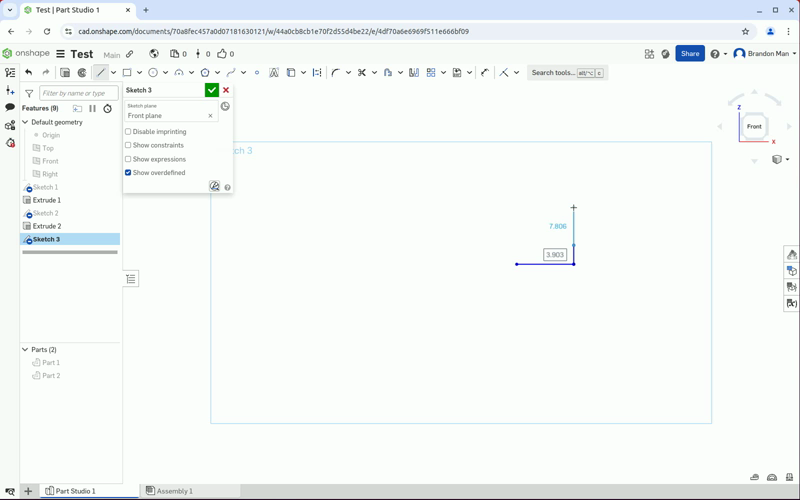
key_down(shift)
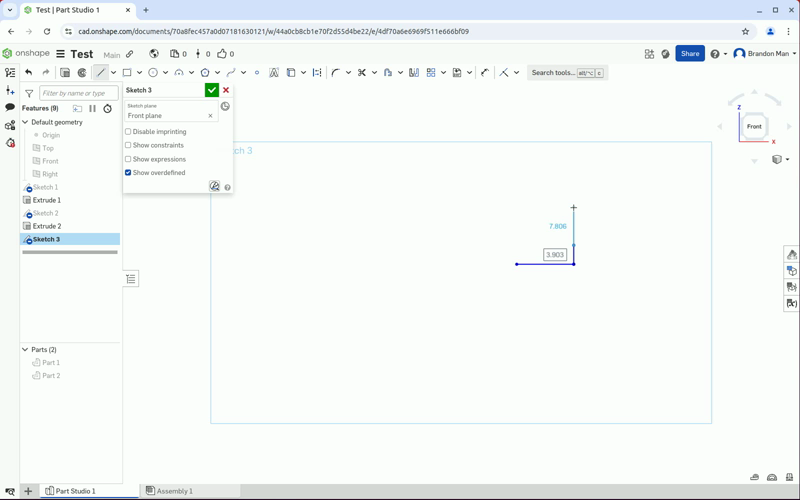
mouse_move(589, 207)
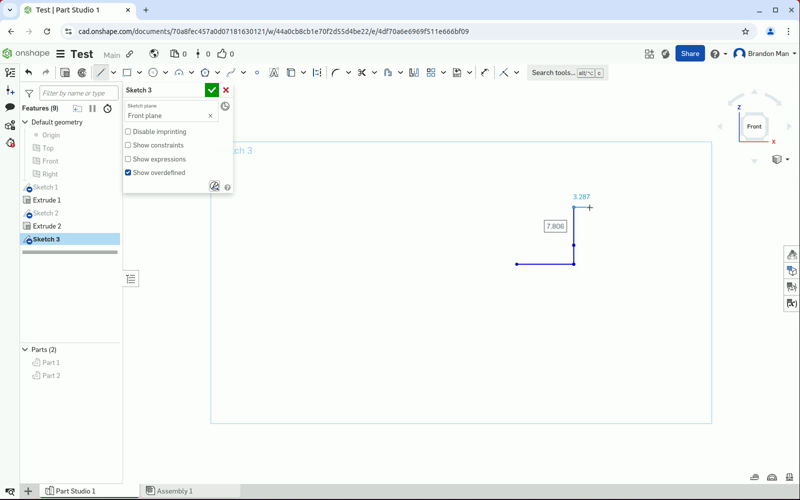
mouse_move(516, 207)
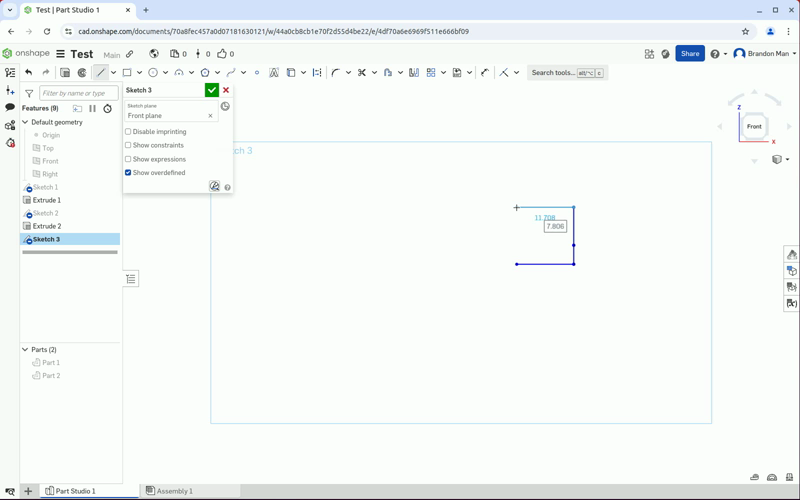
click(516, 207)
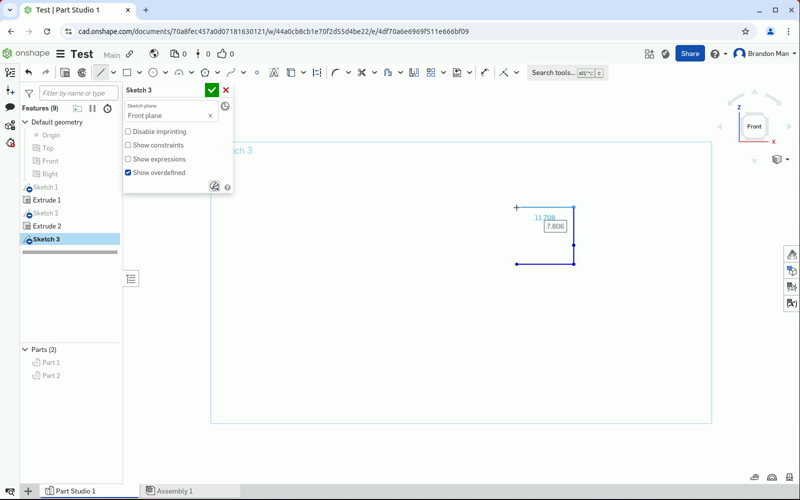
key_up(shift)
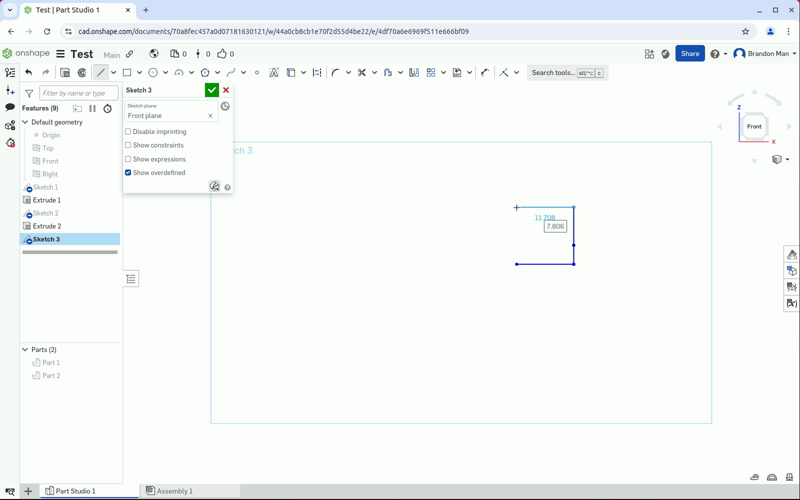
key_down(shift)
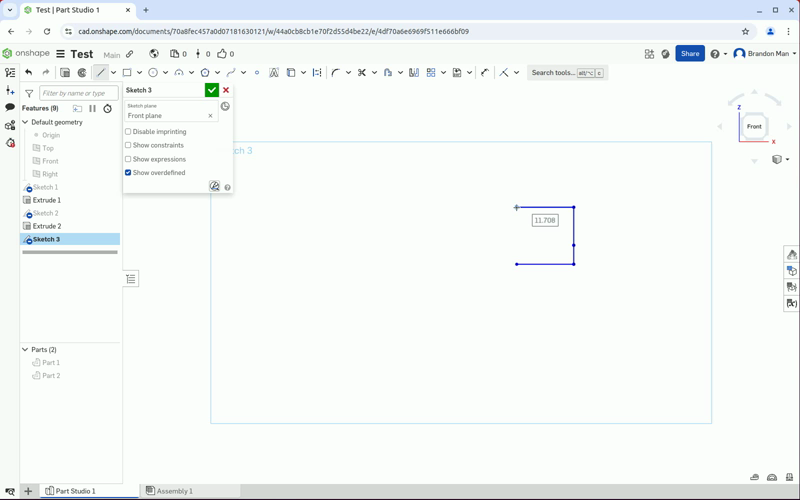
mouse_move(546, 207)
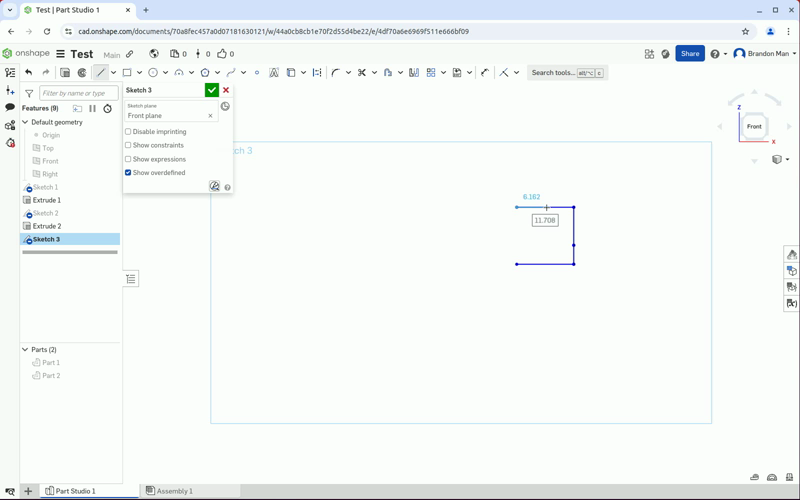
mouse_move(516, 245)
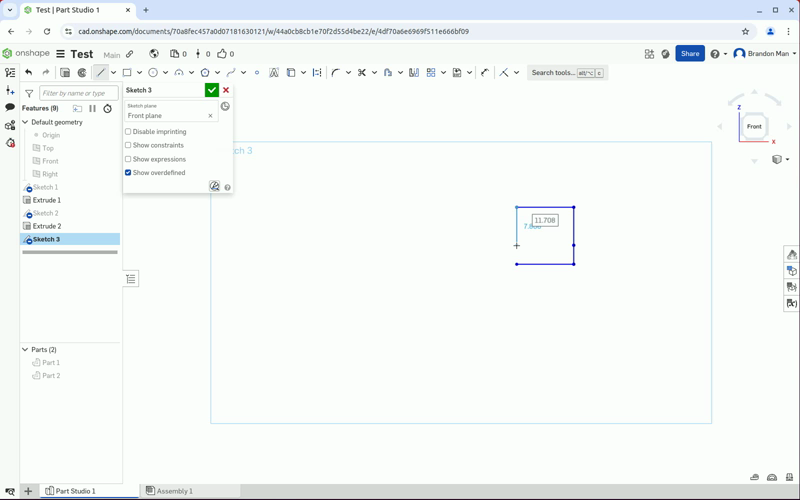
click(516, 245)
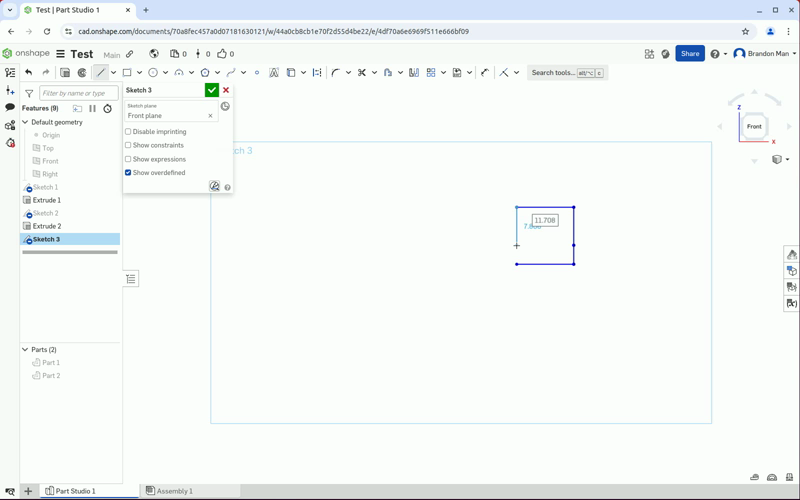
key_up(shift)
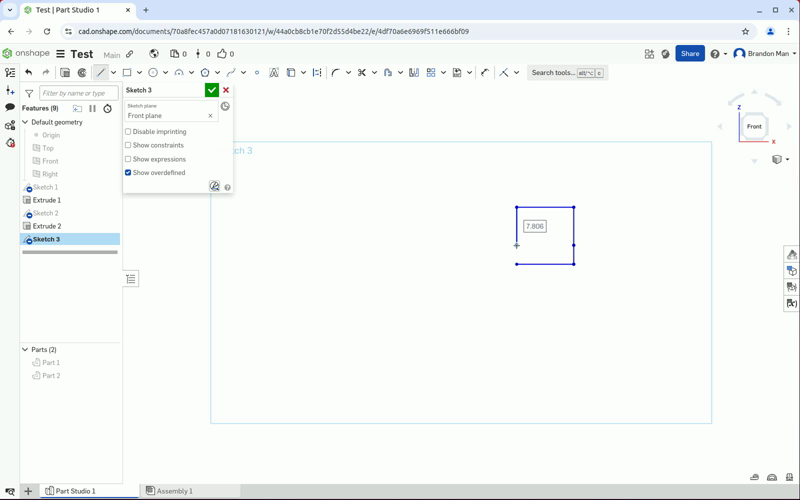
mouse_move(546, 245)
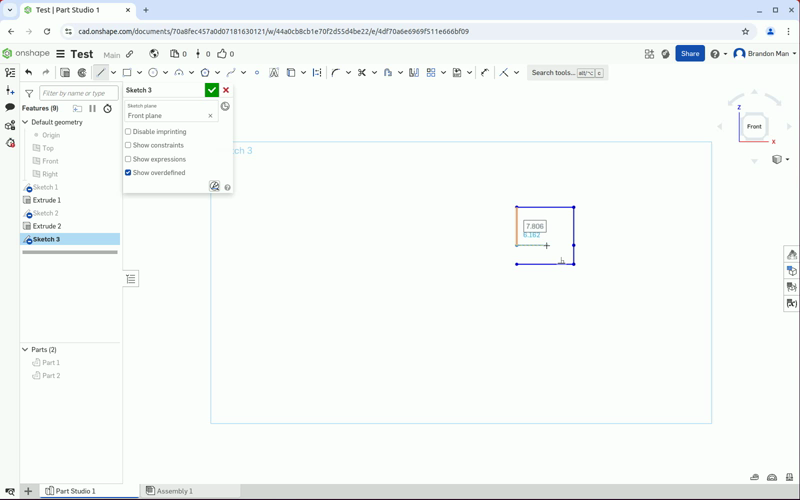
key_down(shift)
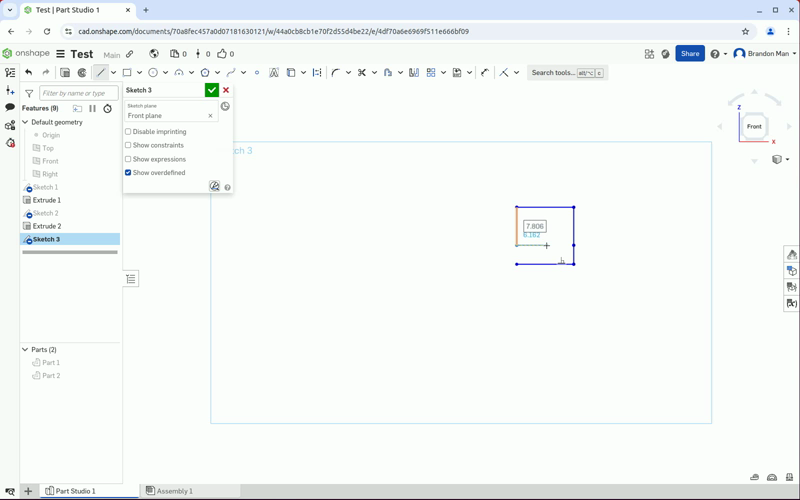
mouse_move(516, 264)
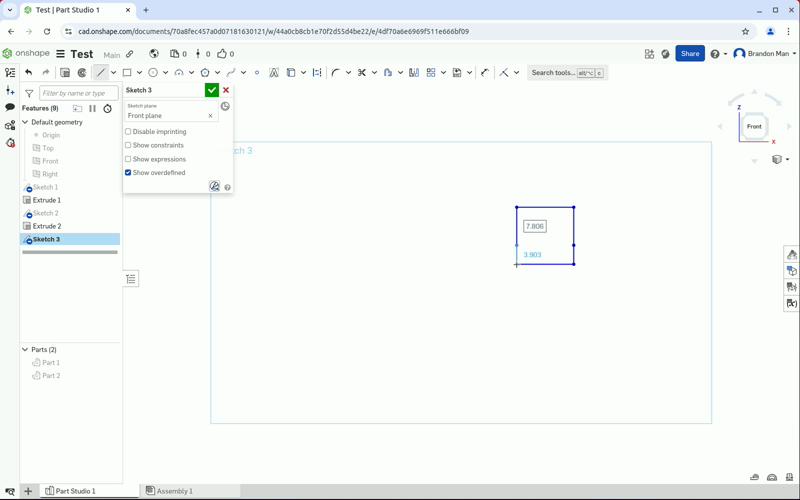
key_up(shift)
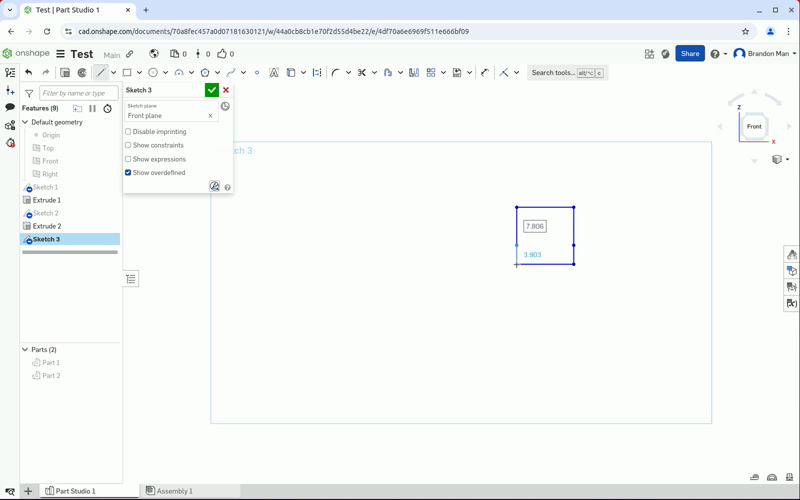
click(516, 264)
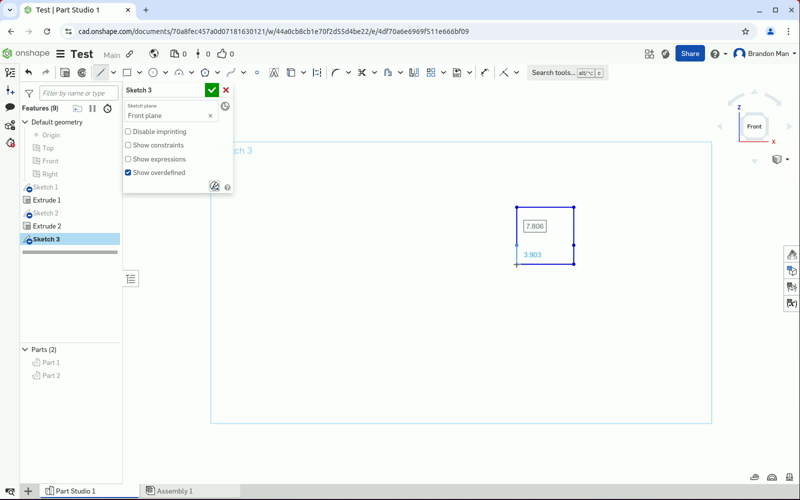
key(esc)
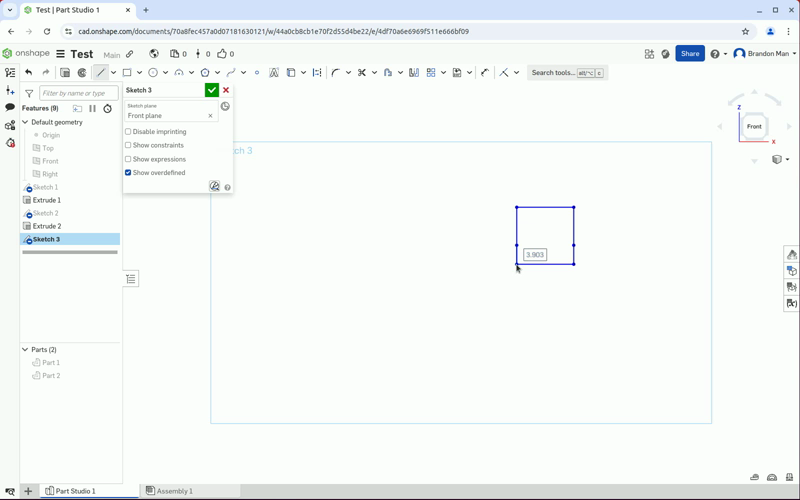
mouse_move(537, 234)
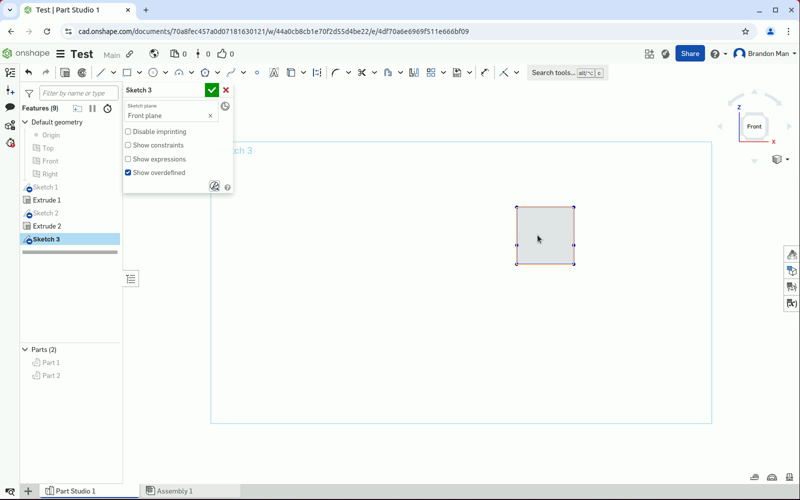
click(537, 234)
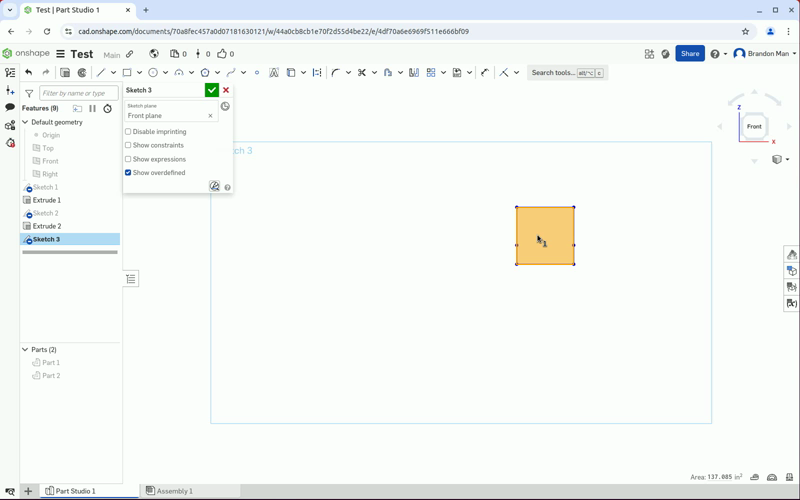
mouse_move(73, 352)
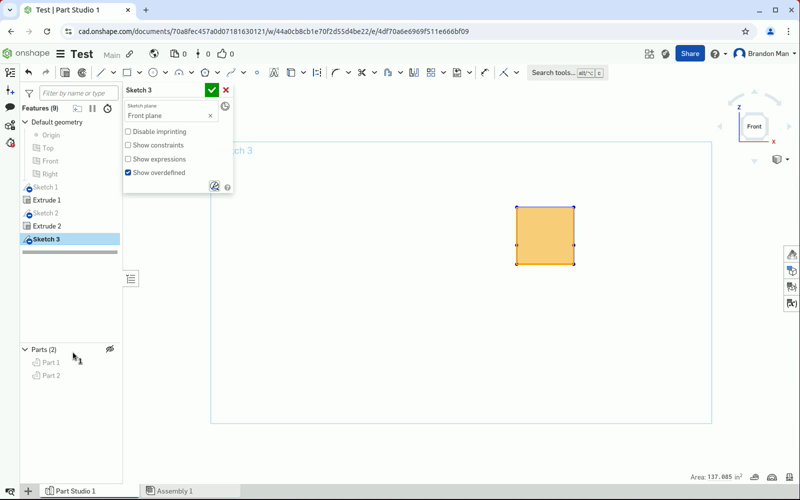
key(shift+y)
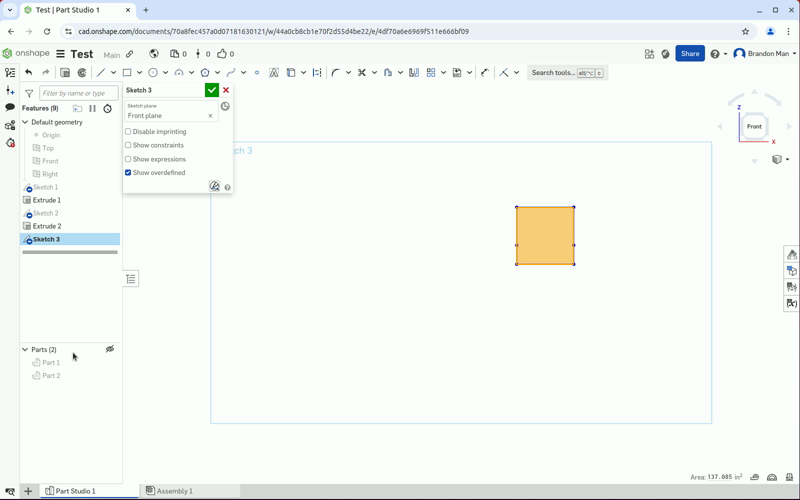
key(shift+e)
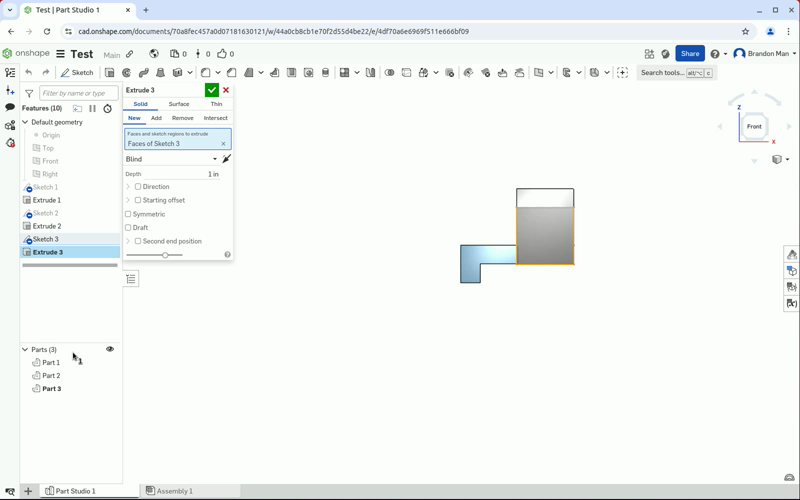
mouse_move(143, 106)
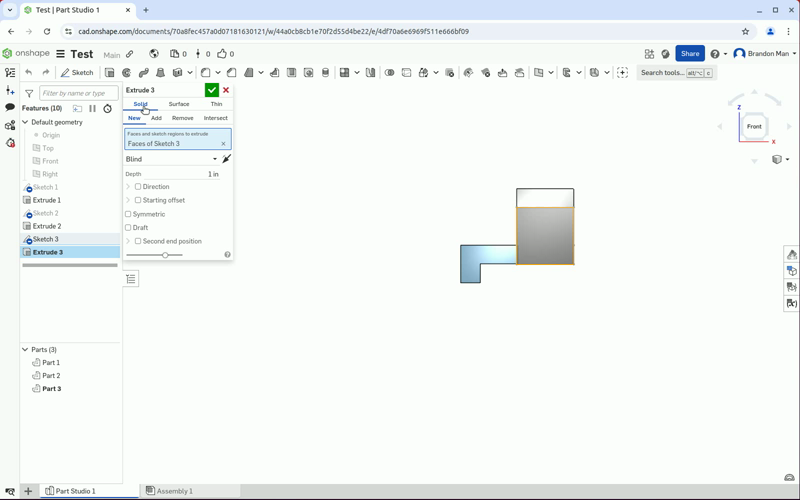
click(143, 106)
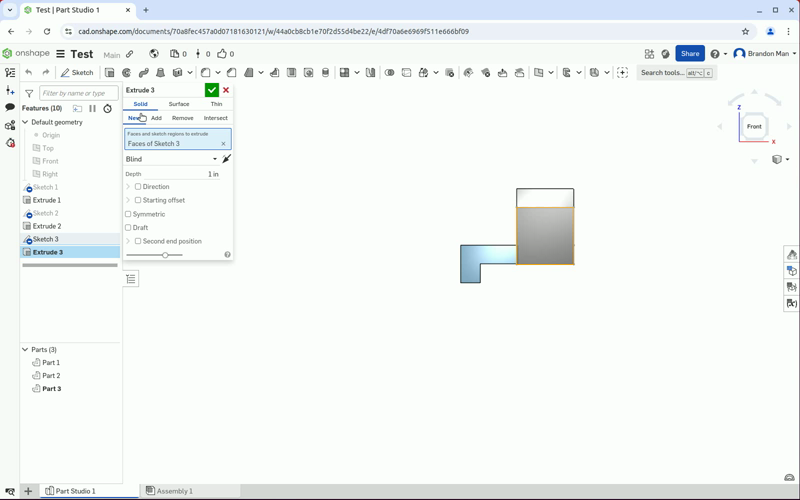
mouse_move(137, 120)
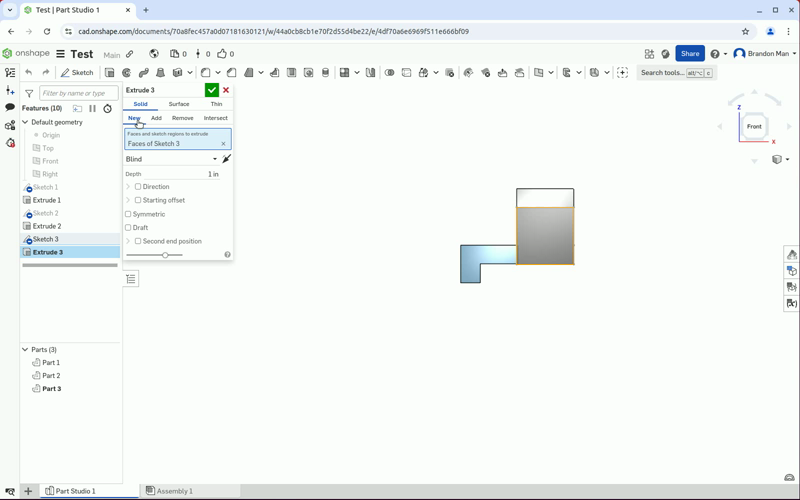
click(137, 120)
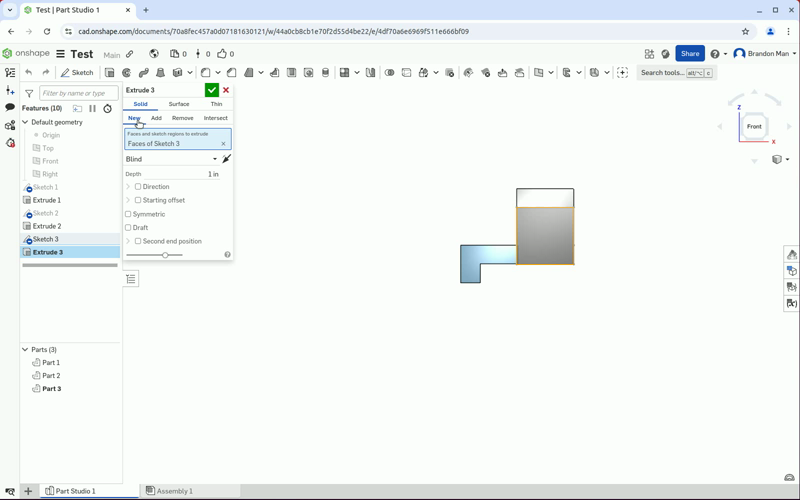
key(tab, 4)
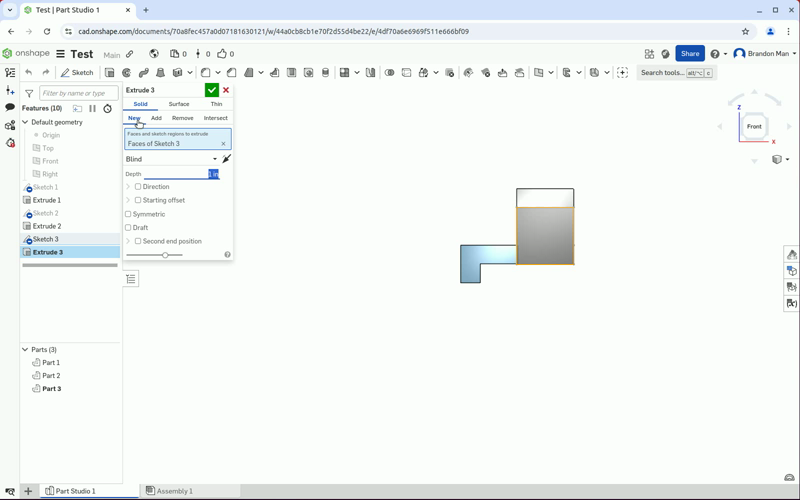
text(15.405)
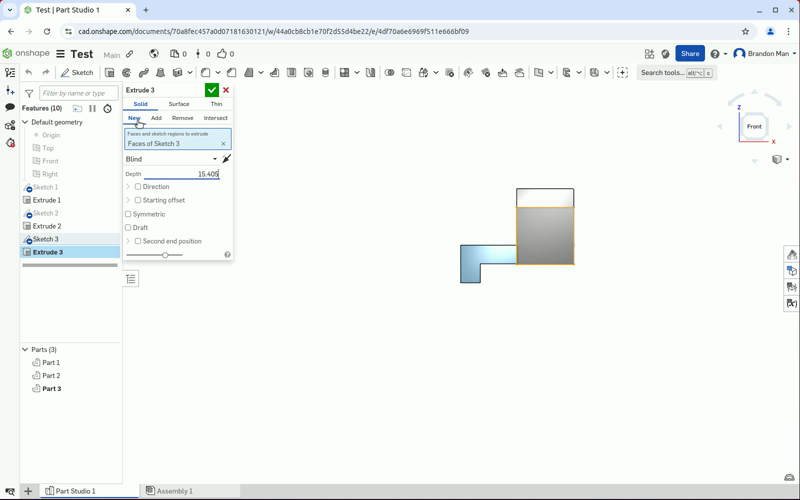
key(enter)
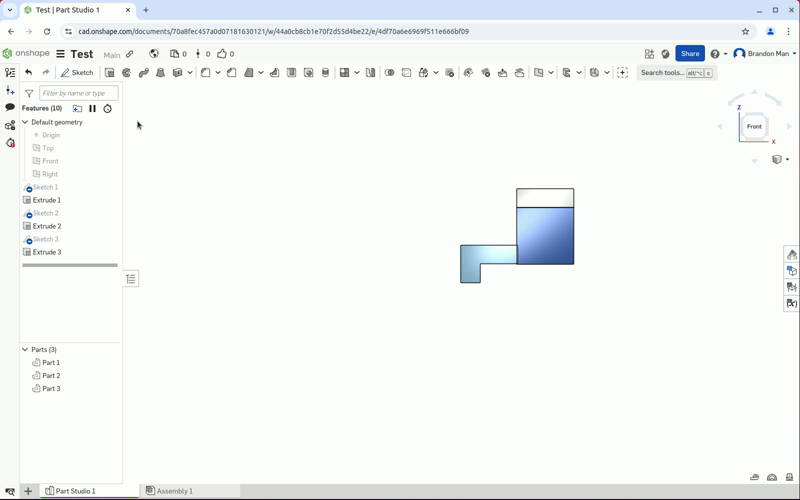
key(shift+h)
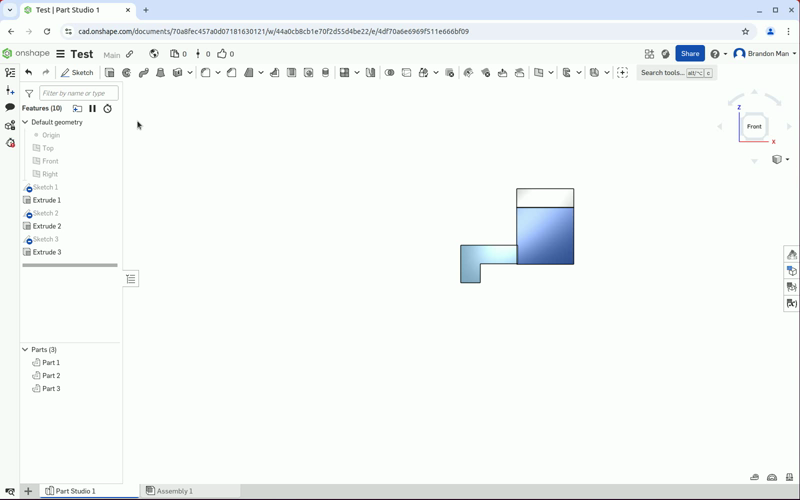
key(shift+h)
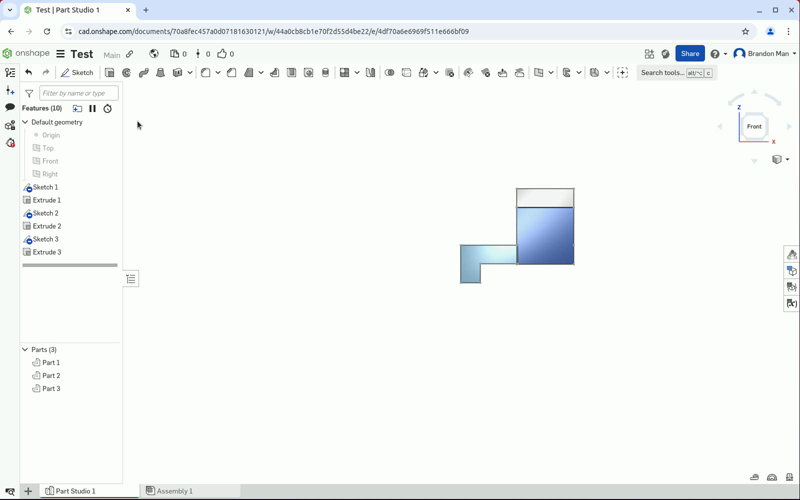
key(shift+7)
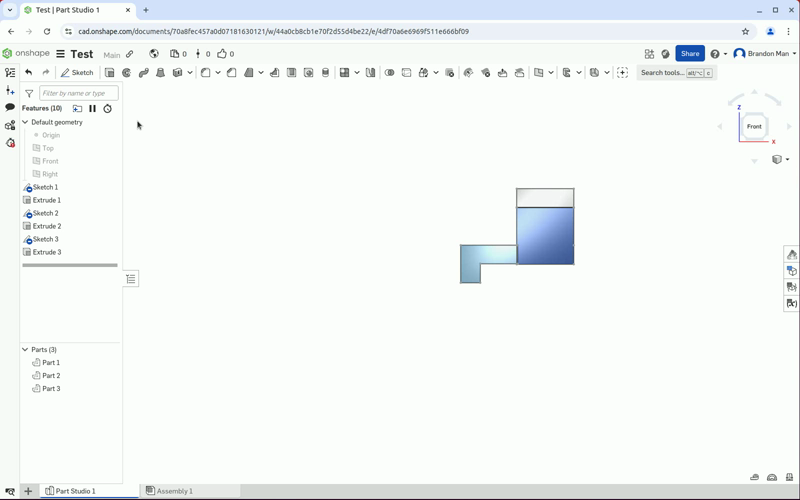
key(left, 2)
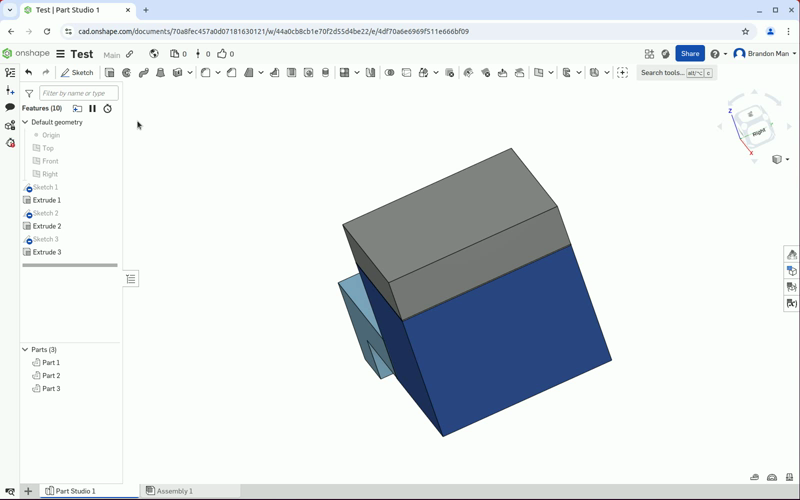
key(down, 2)
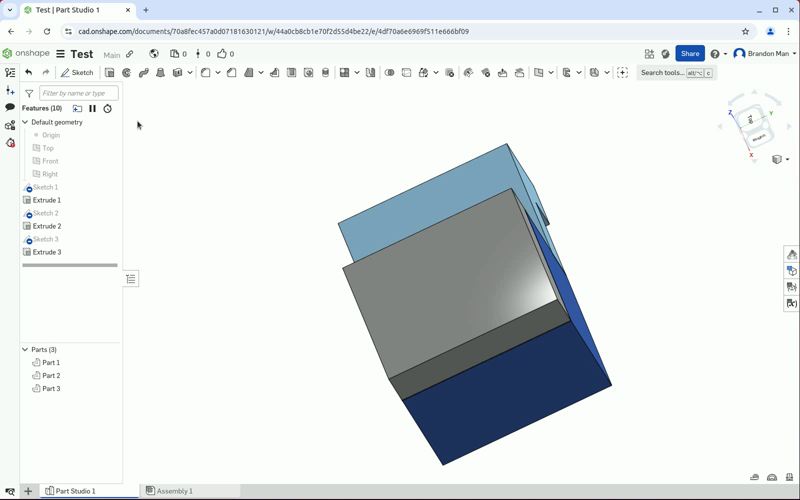
key(up, 2)
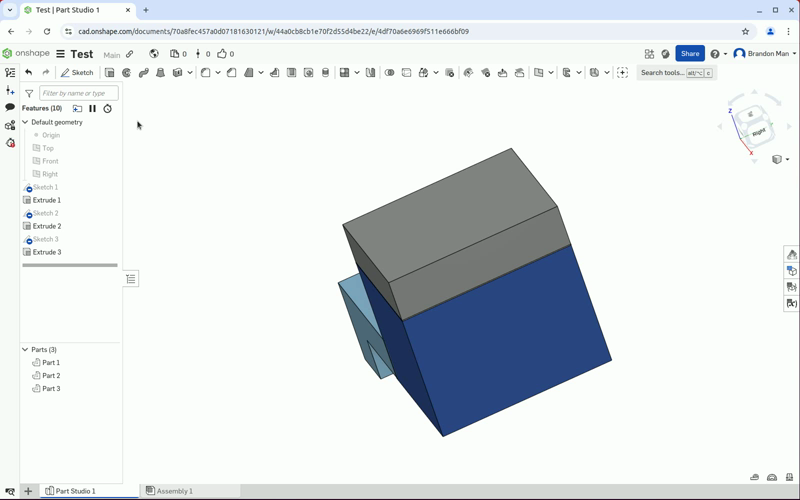
key(right, 2)
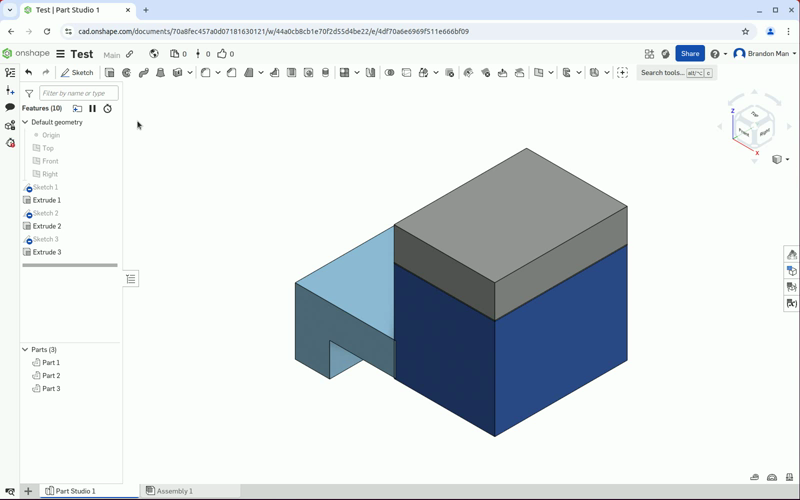
mouse_move(73, 189)
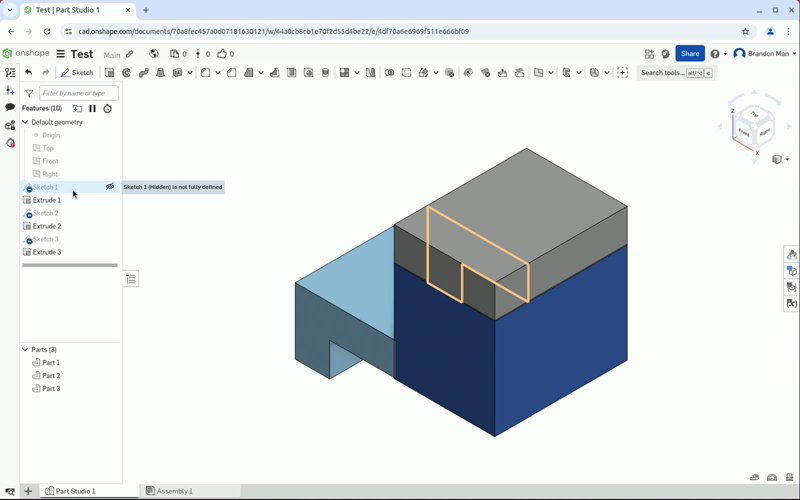
click(73, 189)